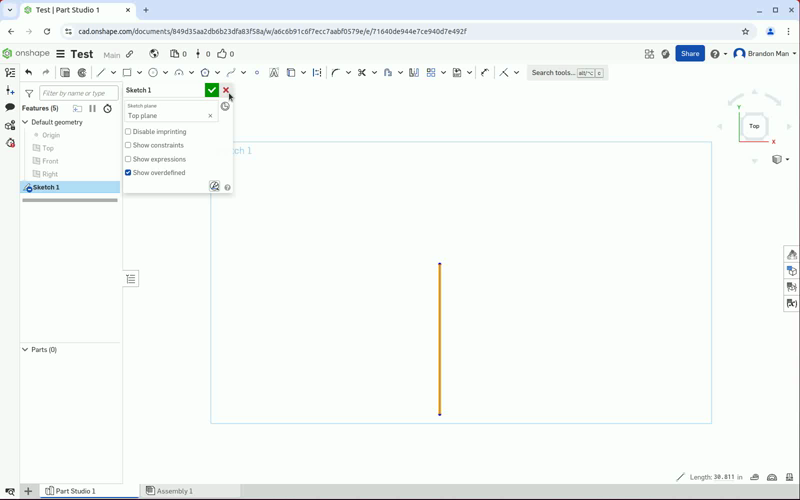
key(shift+h)
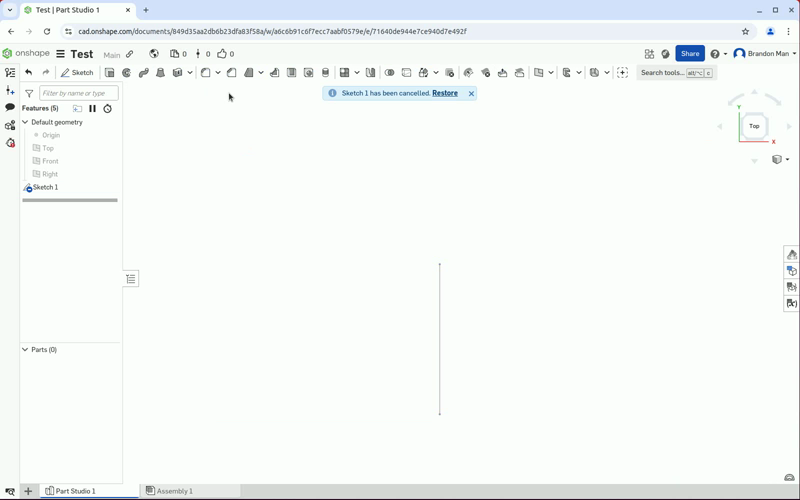
key(shift+s)
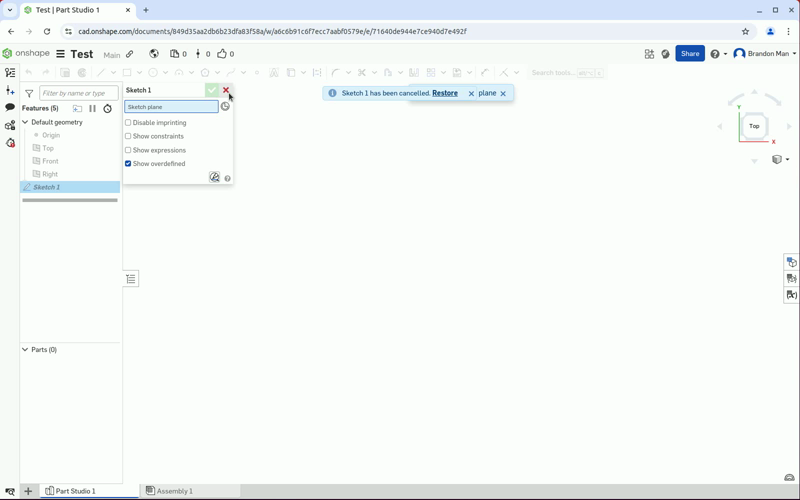
mouse_move(73, 150)
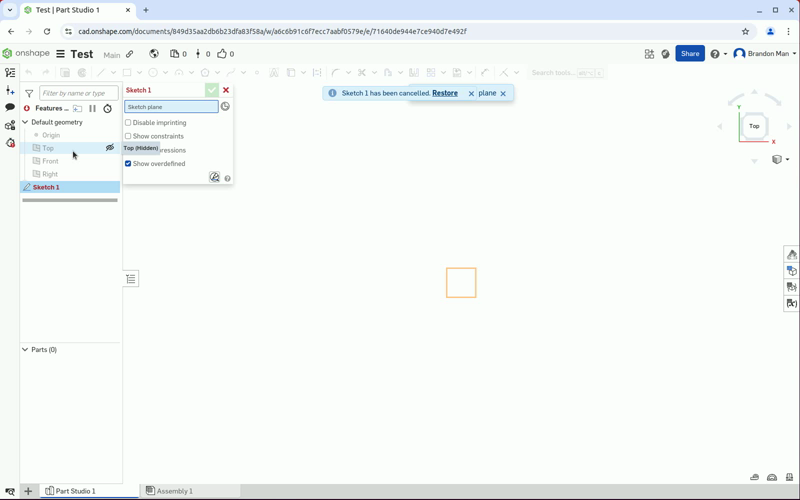
click(73, 150)
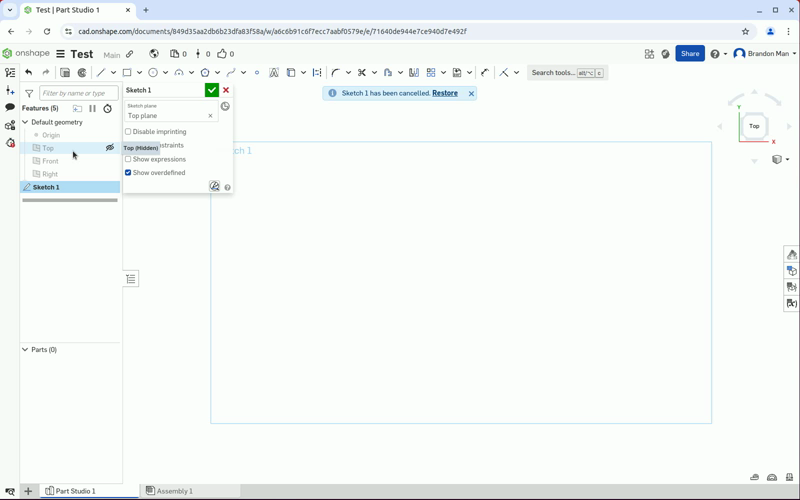
mouse_move(73, 352)
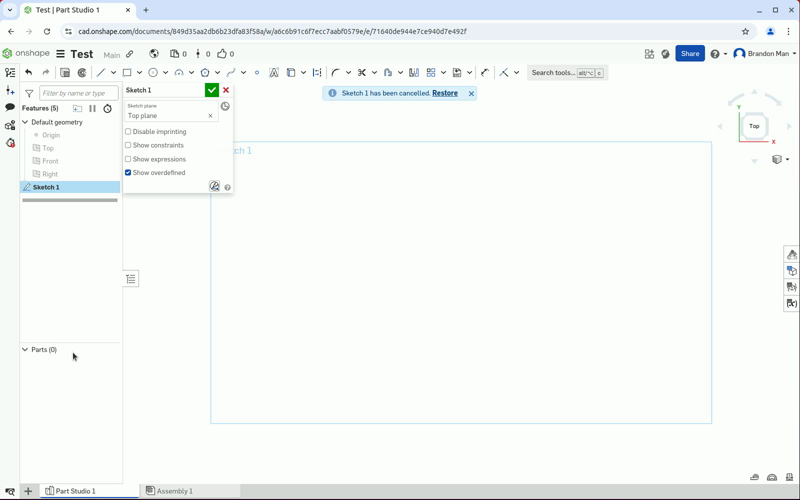
key(y)
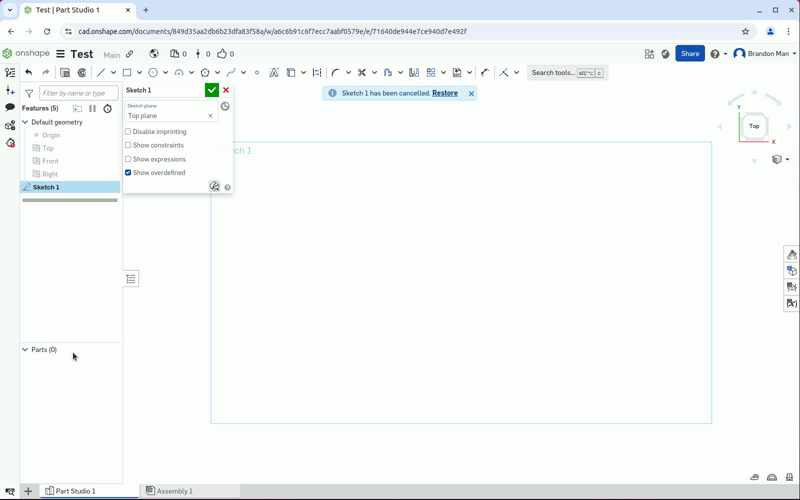
key(l)
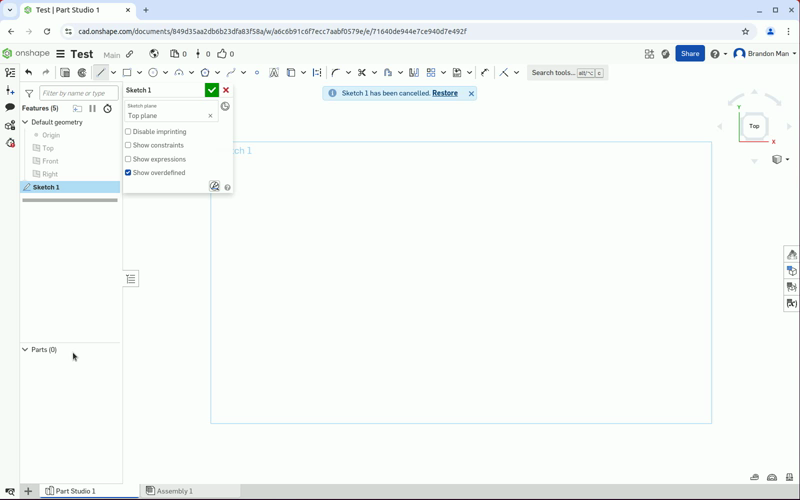
key_down(shift)
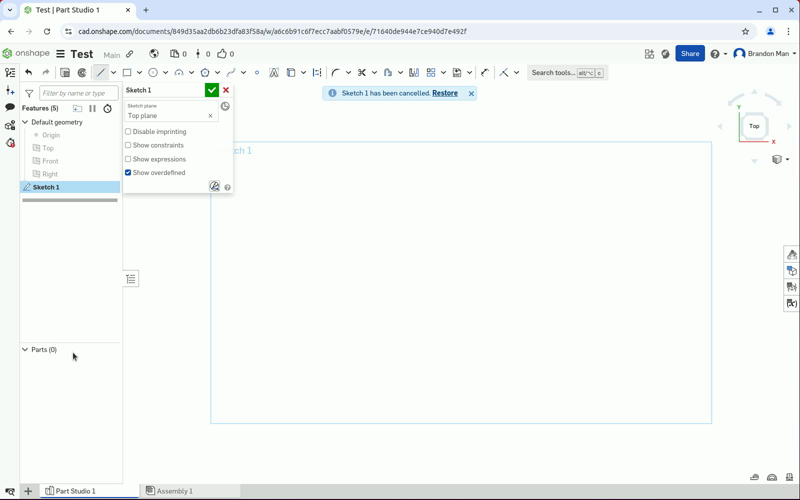
mouse_move(460, 282)
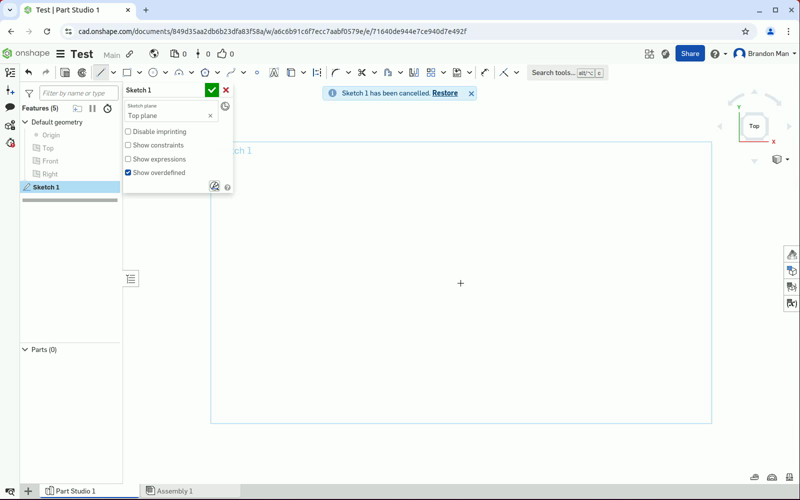
click(460, 282)
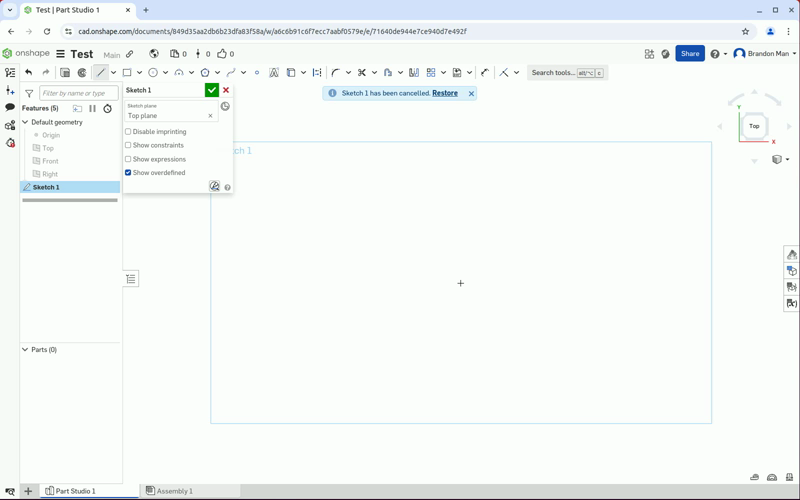
key_up(shift)
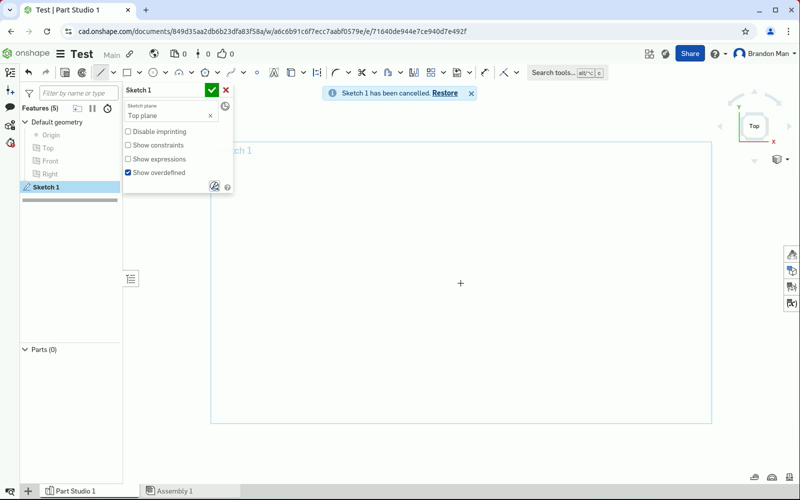
key_down(shift)
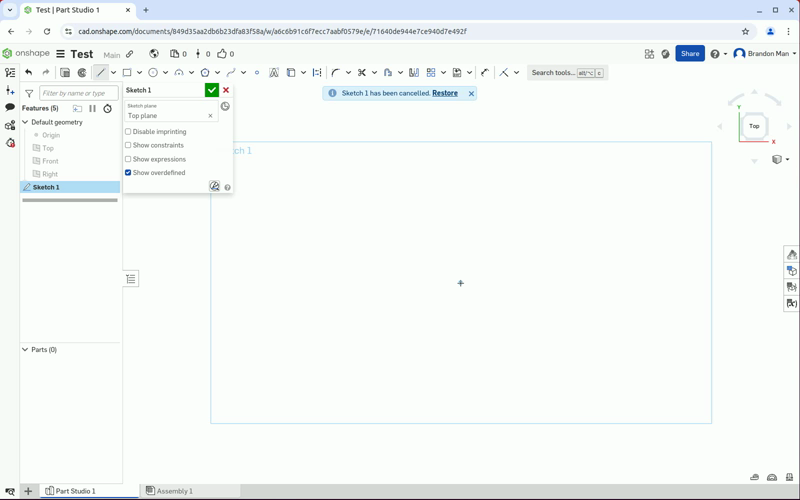
mouse_move(490, 282)
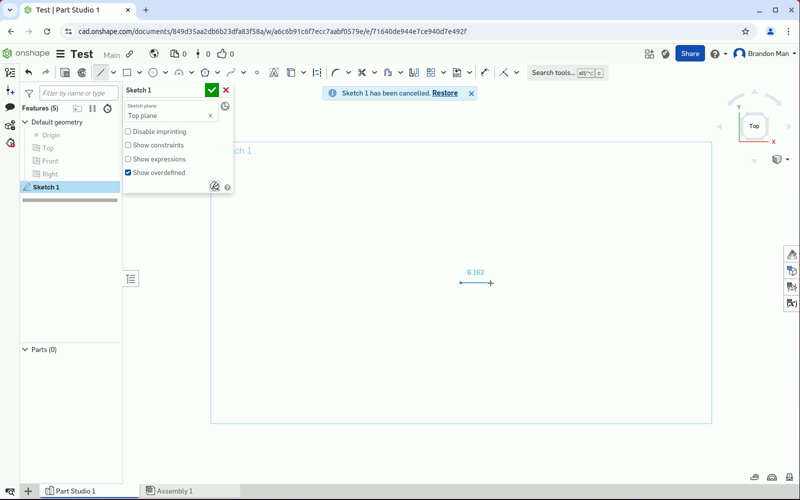
mouse_move(480, 282)
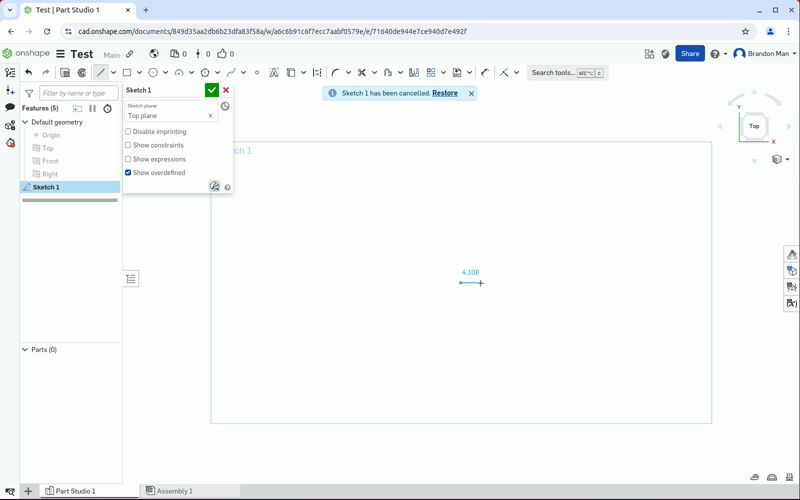
click(480, 282)
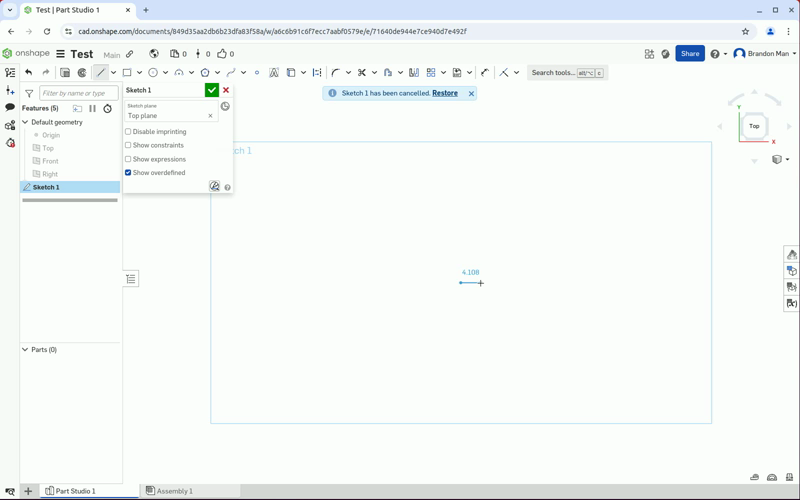
key_up(shift)
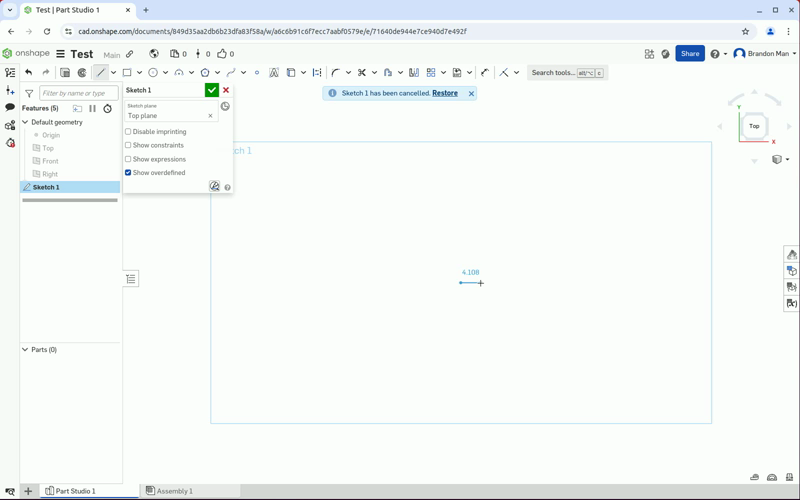
key_down(shift)
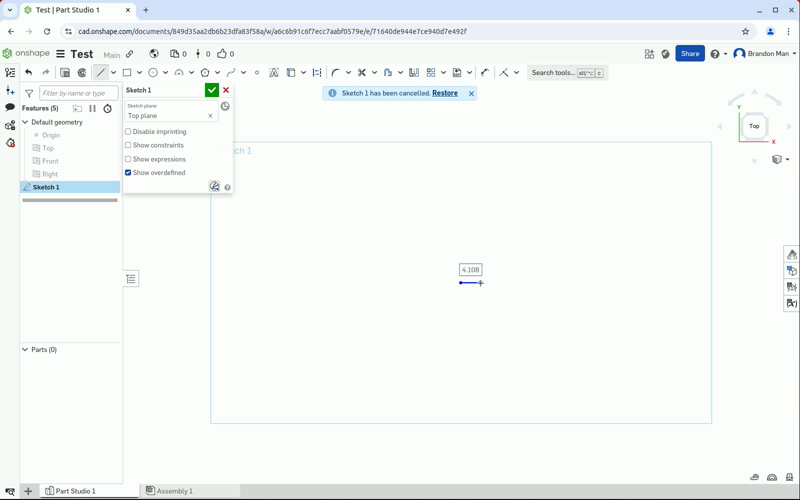
mouse_move(510, 282)
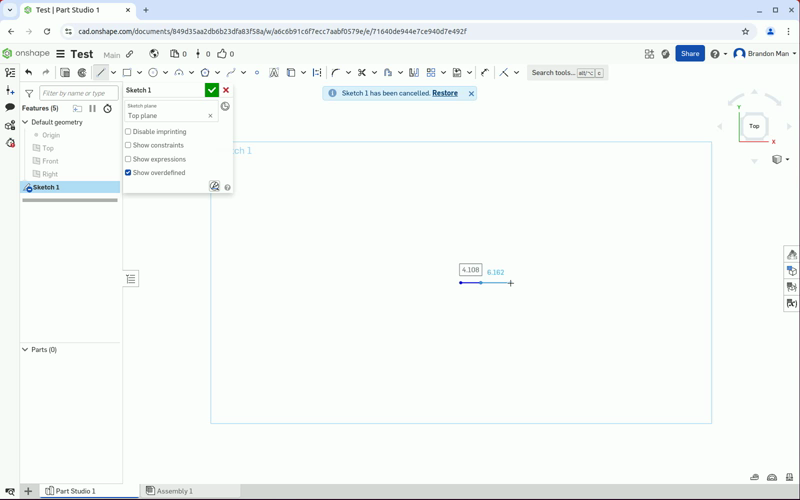
mouse_move(480, 276)
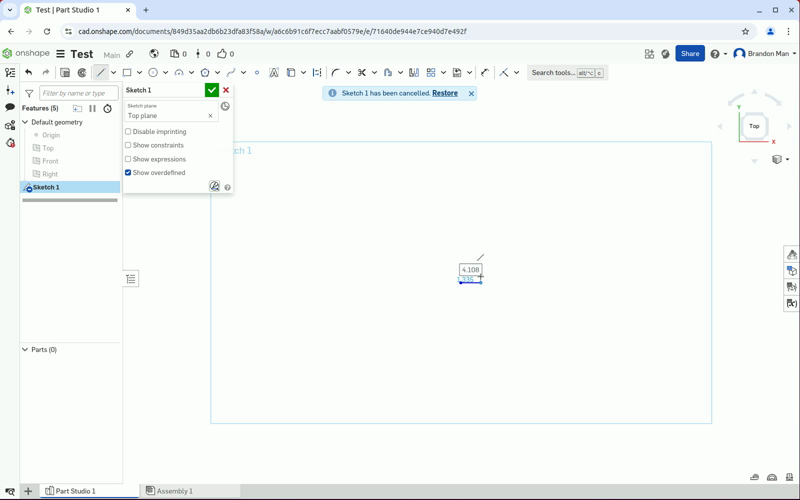
scroll(6)
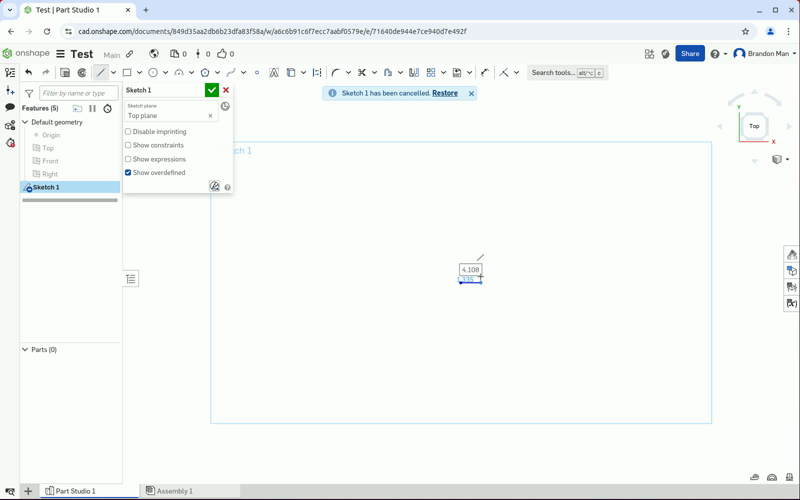
scroll(6)
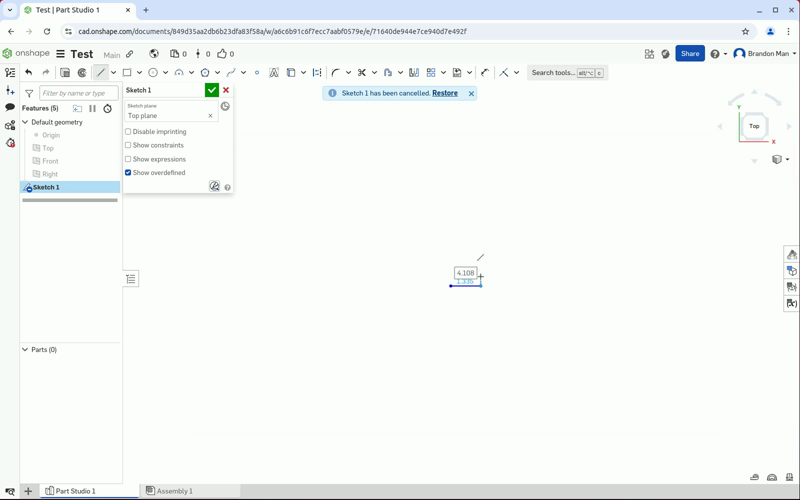
scroll(6)
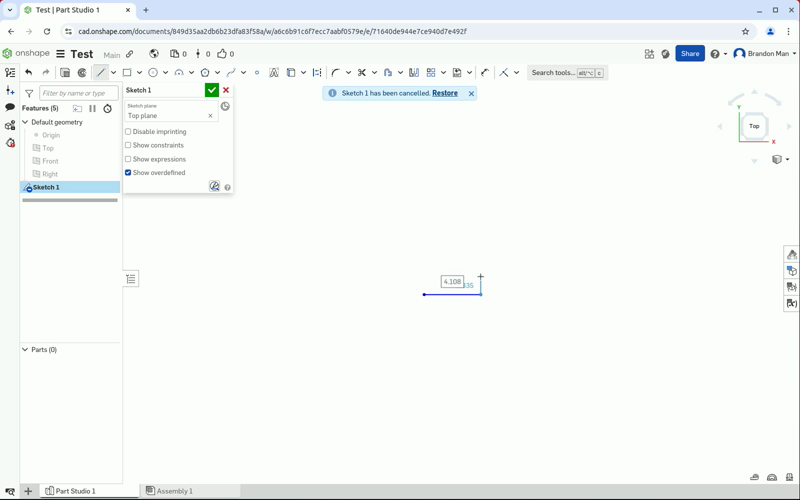
scroll(6)
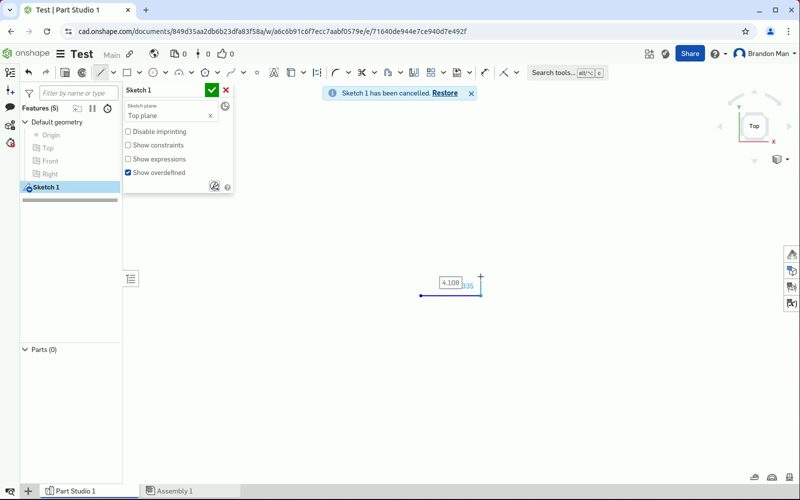
scroll(6)
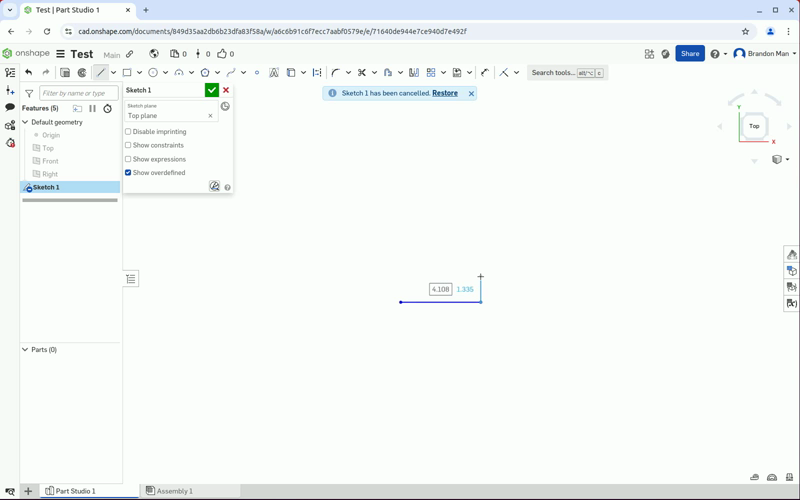
scroll(6)
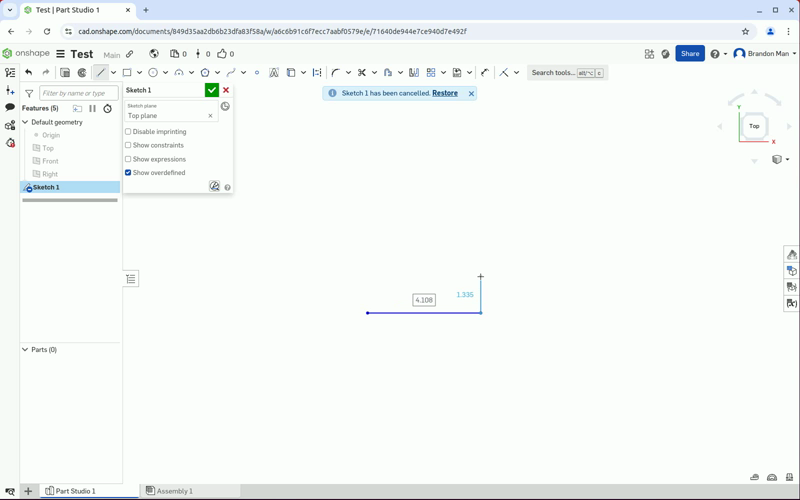
scroll(6)
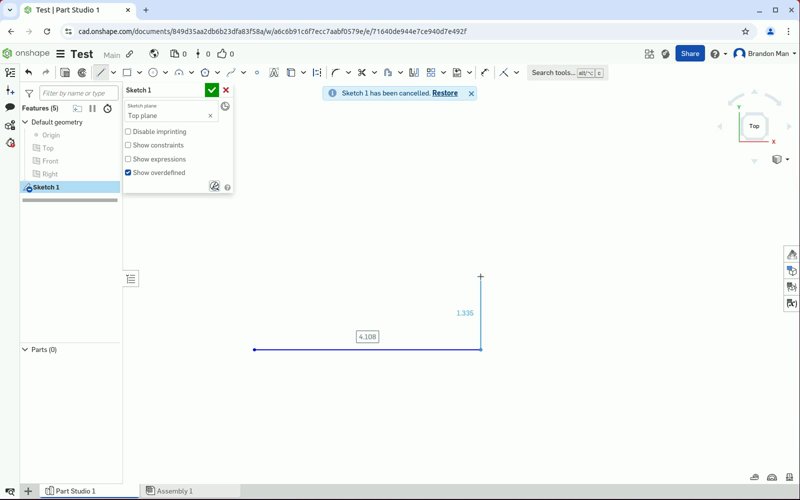
click(480, 276)
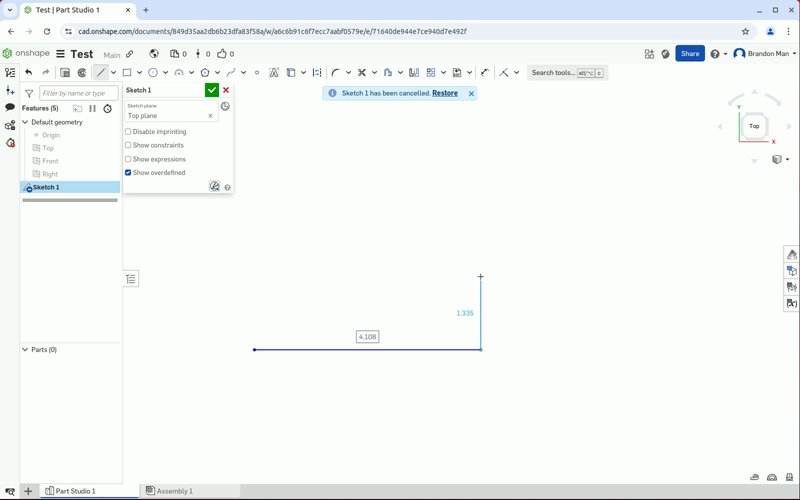
scroll(-6)
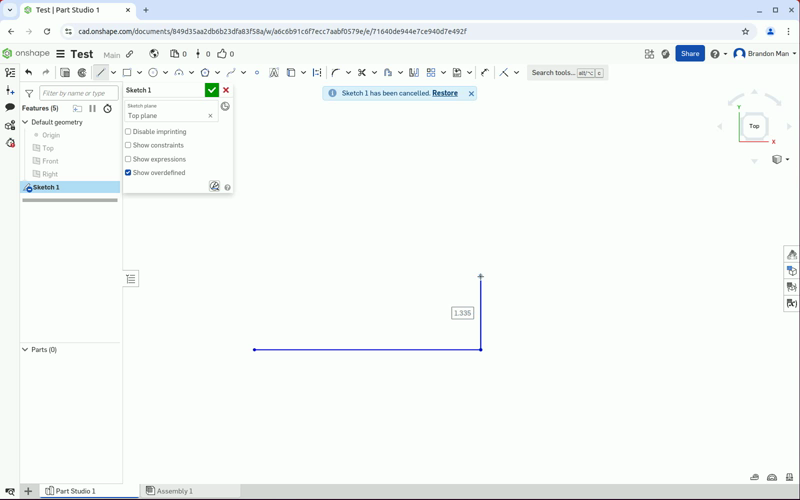
scroll(-6)
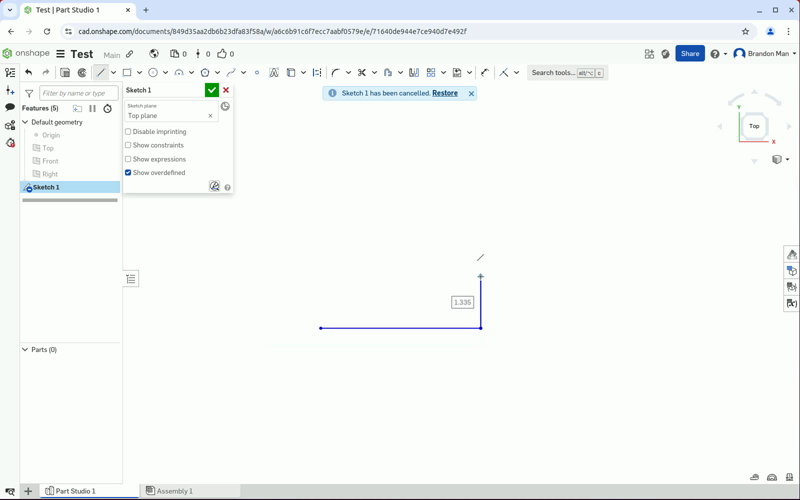
scroll(-6)
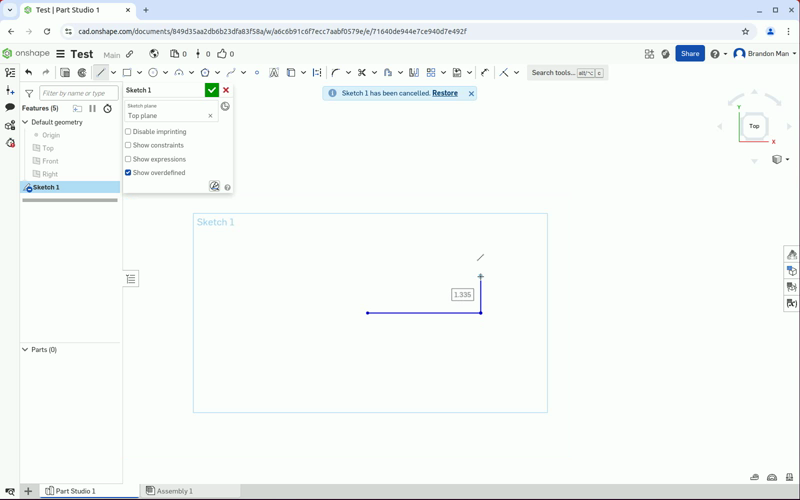
scroll(-6)
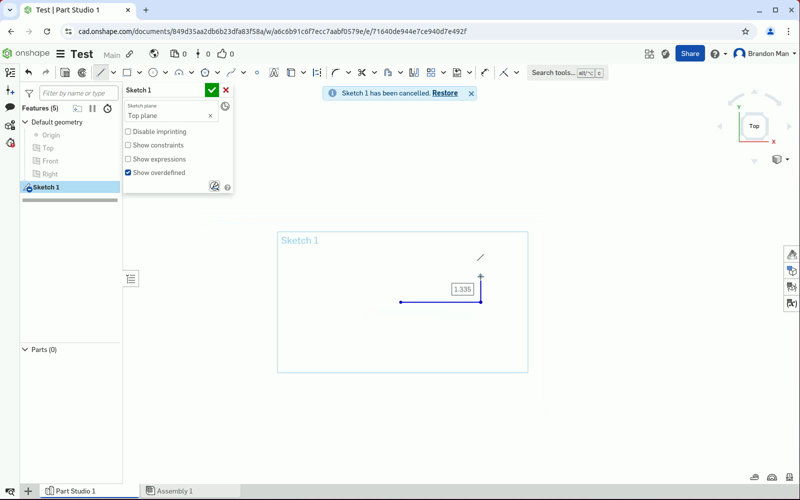
scroll(-6)
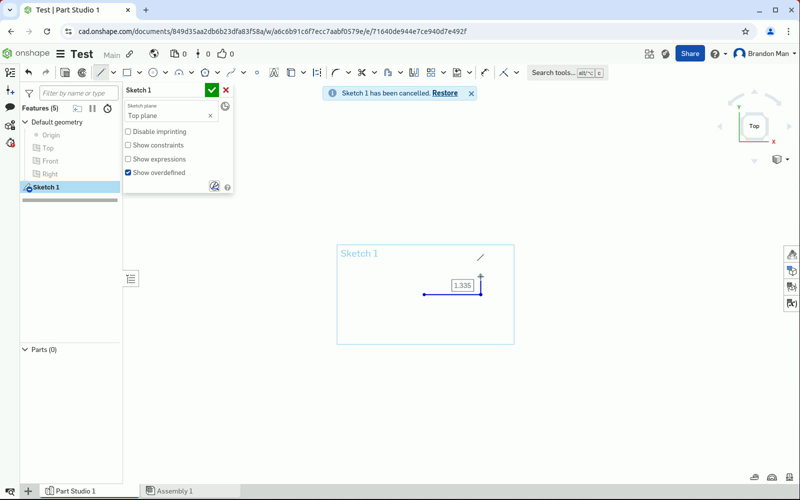
scroll(-6)
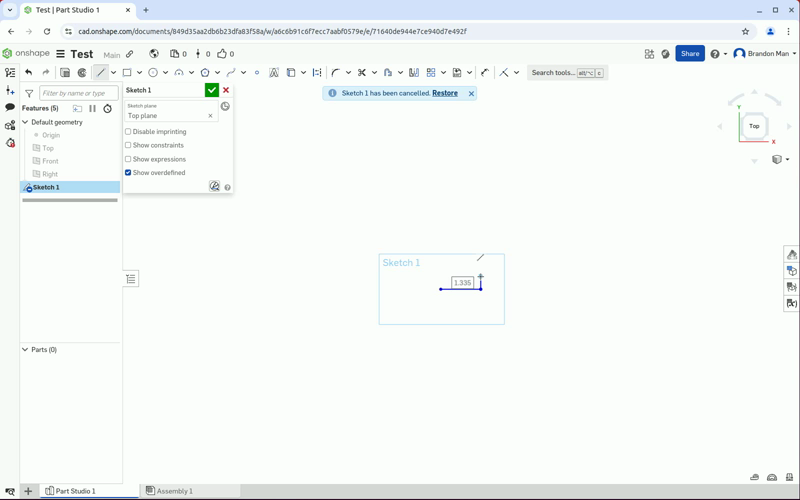
scroll(-6)
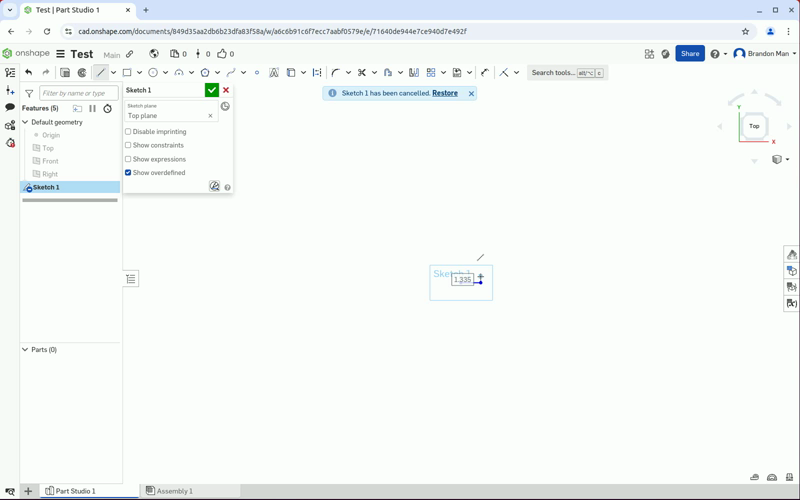
key_up(shift)
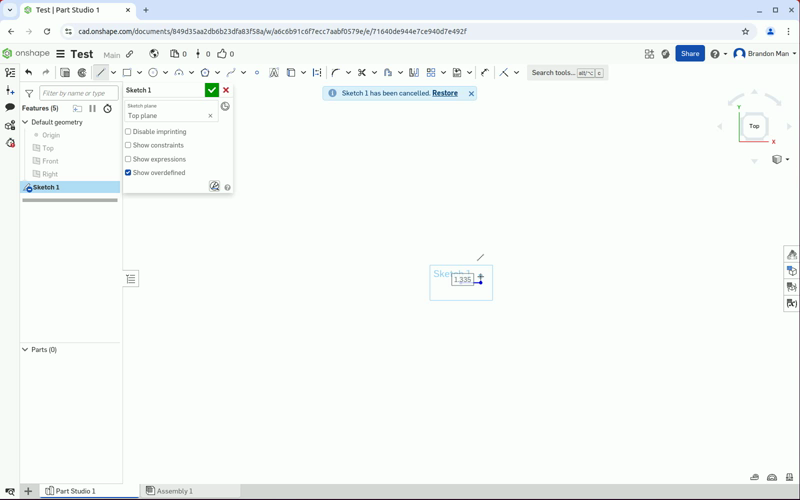
key_down(shift)
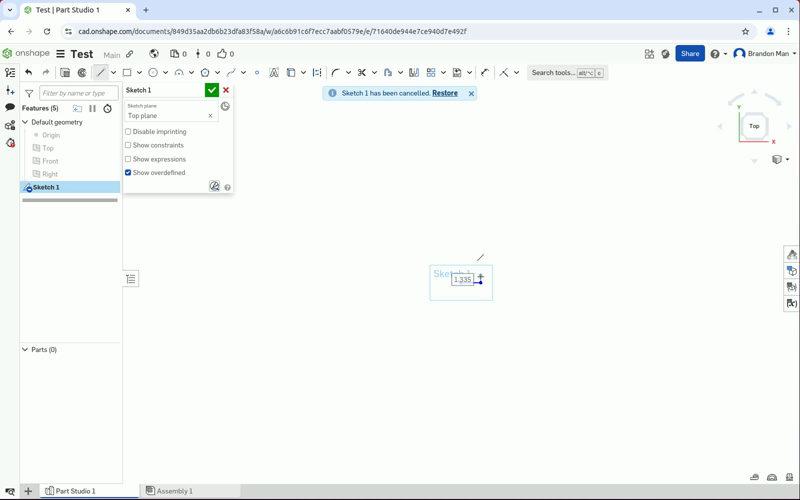
mouse_move(510, 276)
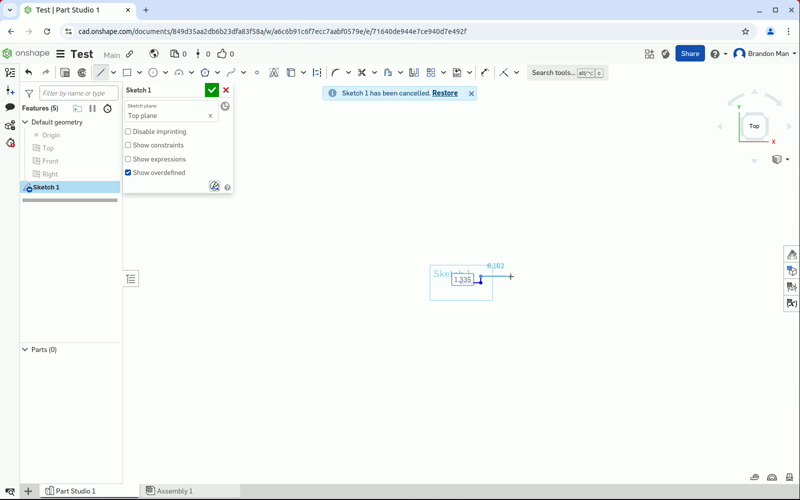
mouse_move(460, 276)
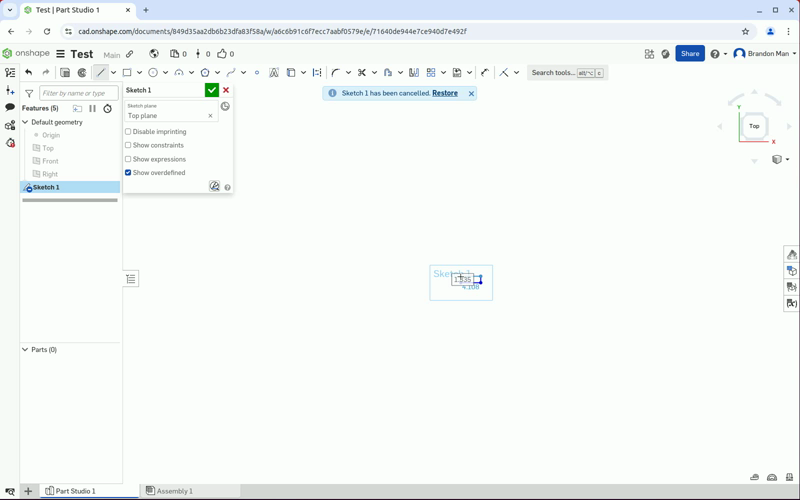
click(460, 276)
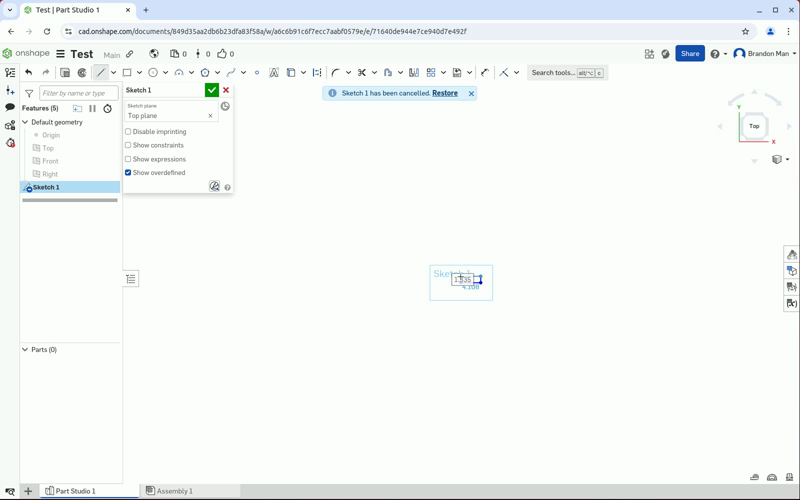
key_up(shift)
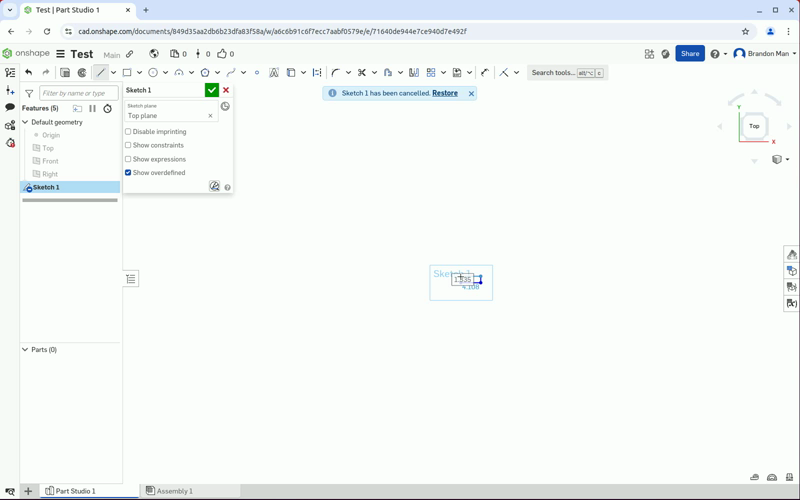
mouse_move(490, 276)
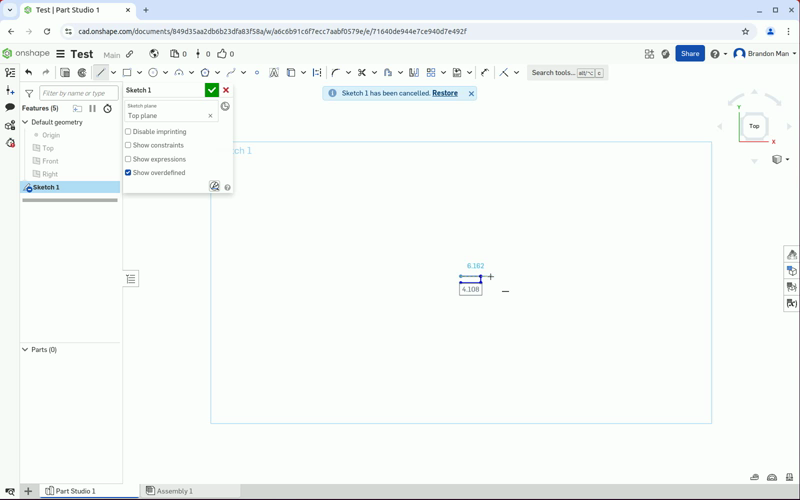
key_down(shift)
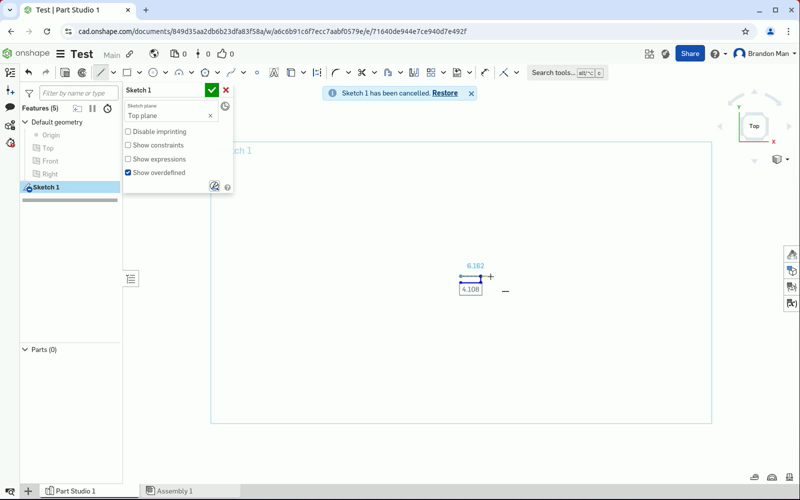
mouse_move(460, 282)
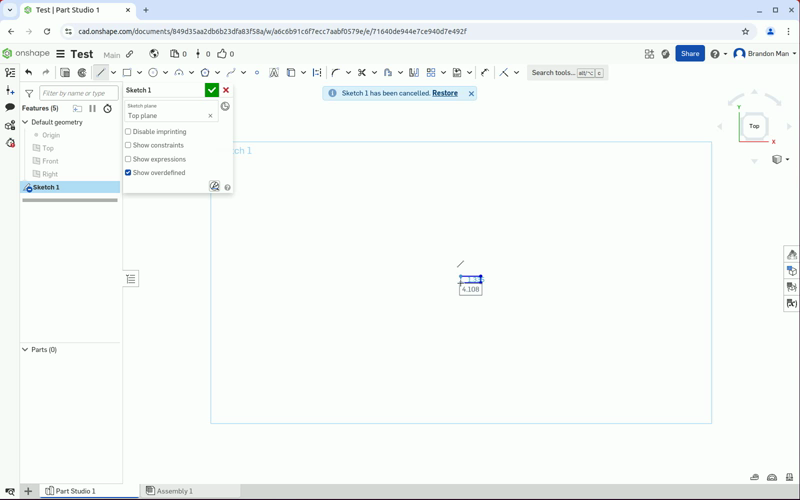
scroll(6)
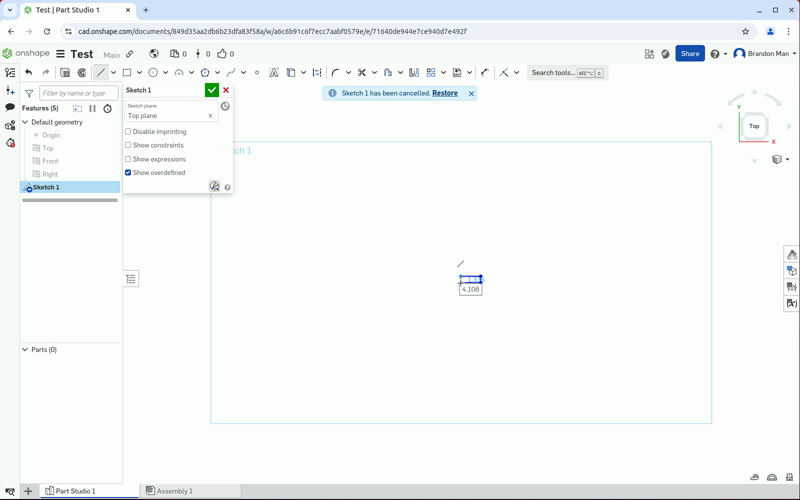
scroll(6)
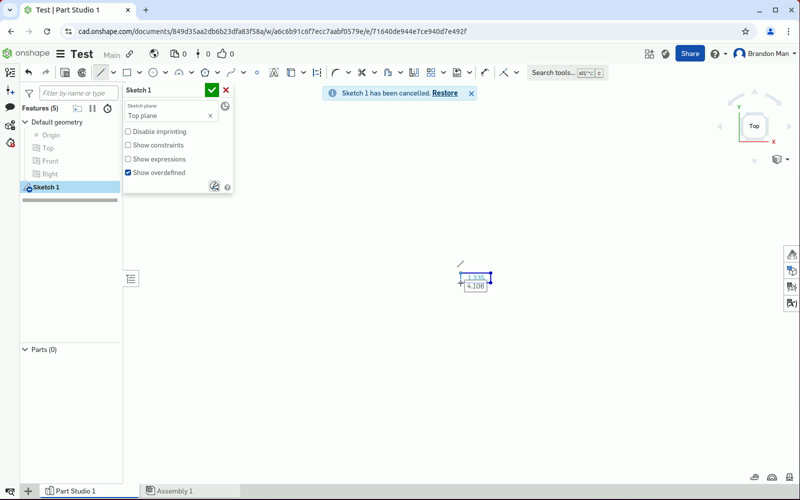
scroll(6)
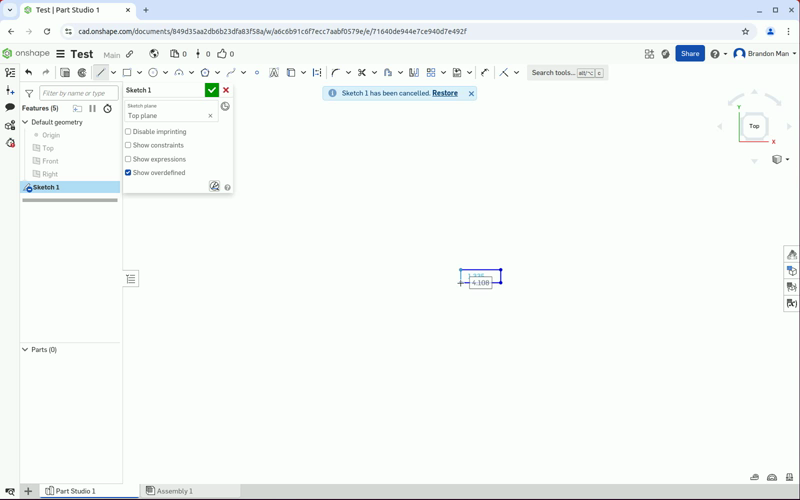
scroll(6)
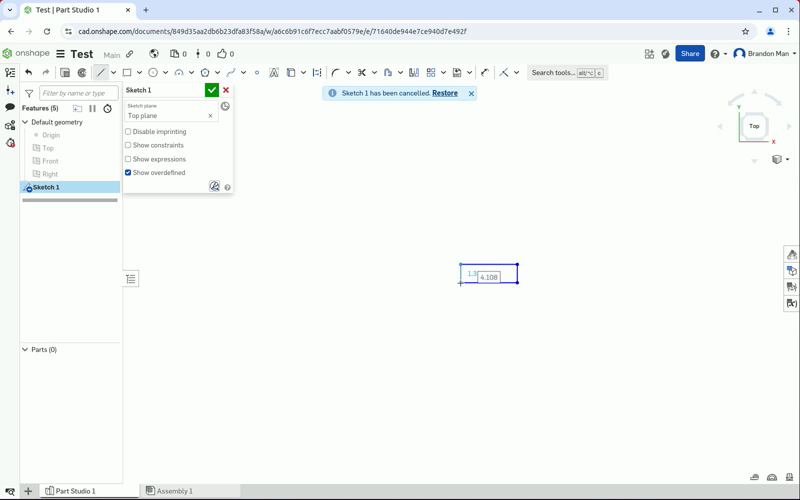
scroll(6)
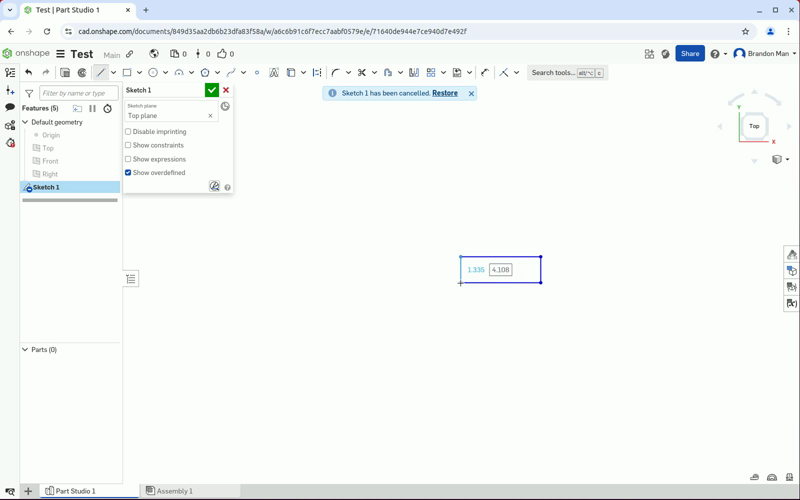
scroll(6)
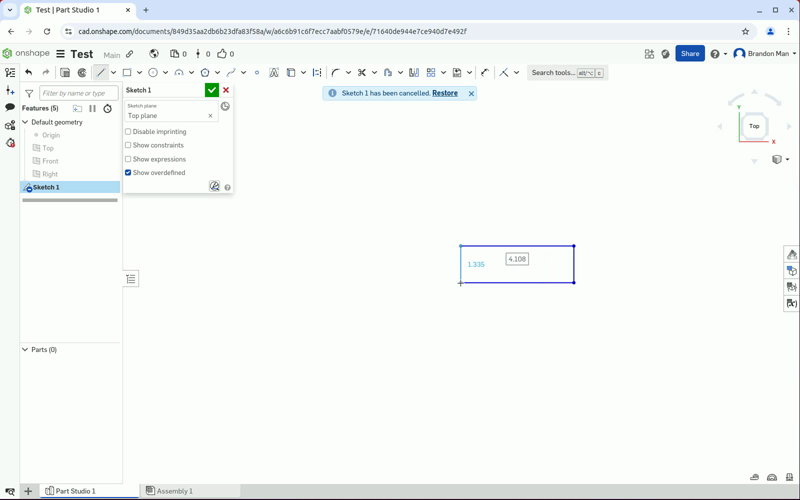
scroll(6)
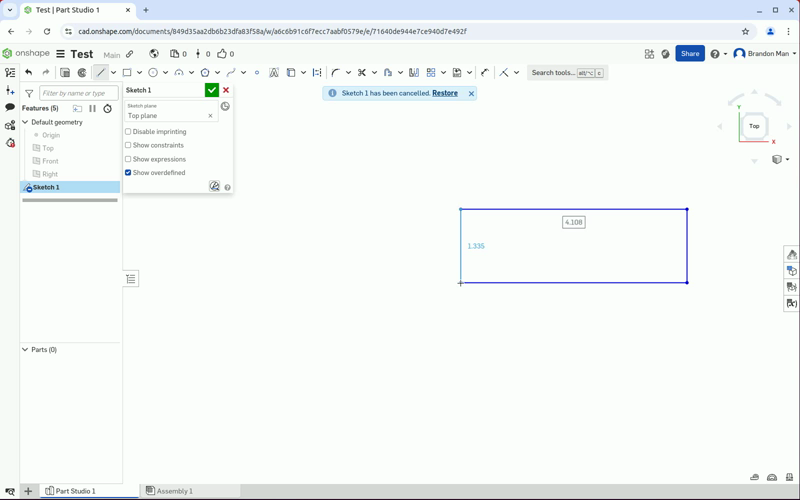
key_up(shift)
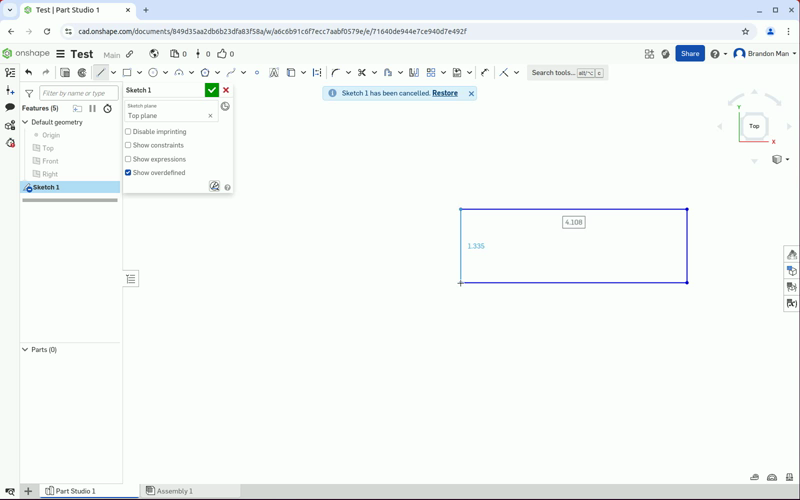
click(460, 282)
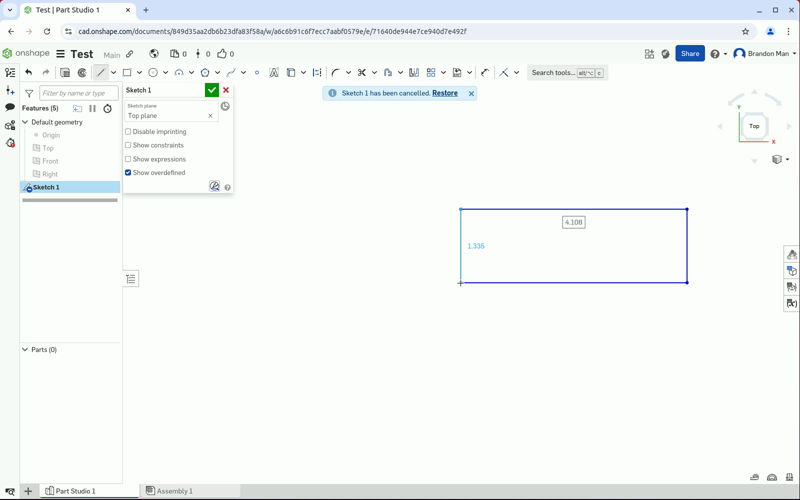
scroll(-6)
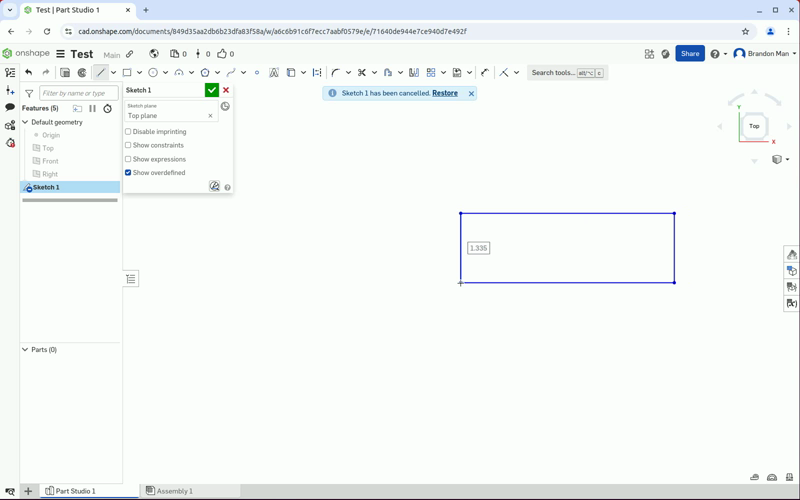
scroll(-6)
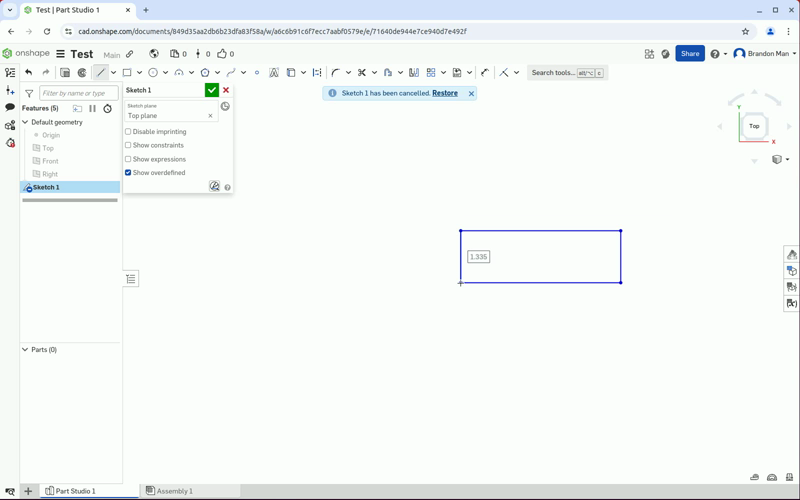
scroll(-6)
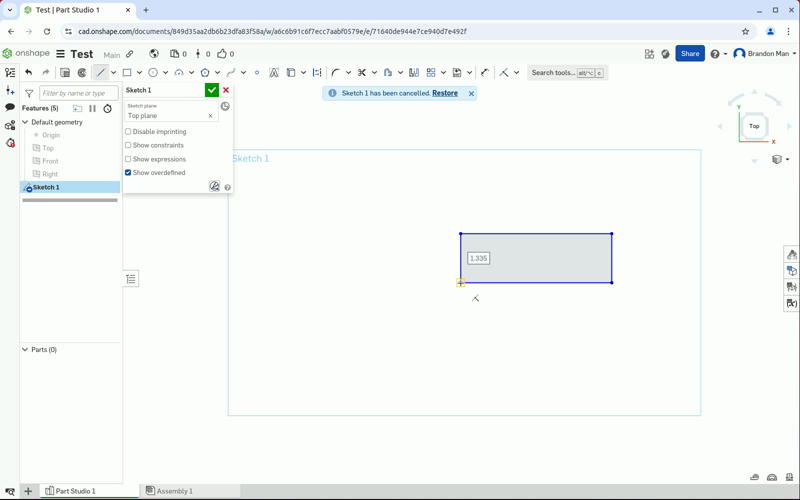
scroll(-6)
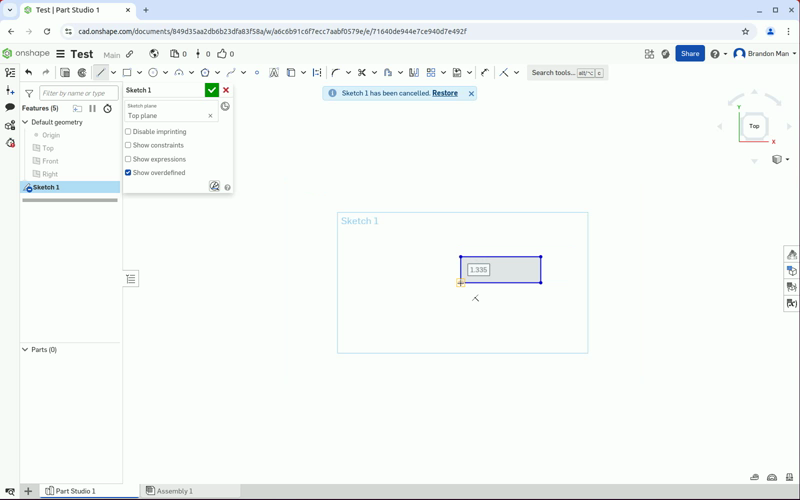
scroll(-6)
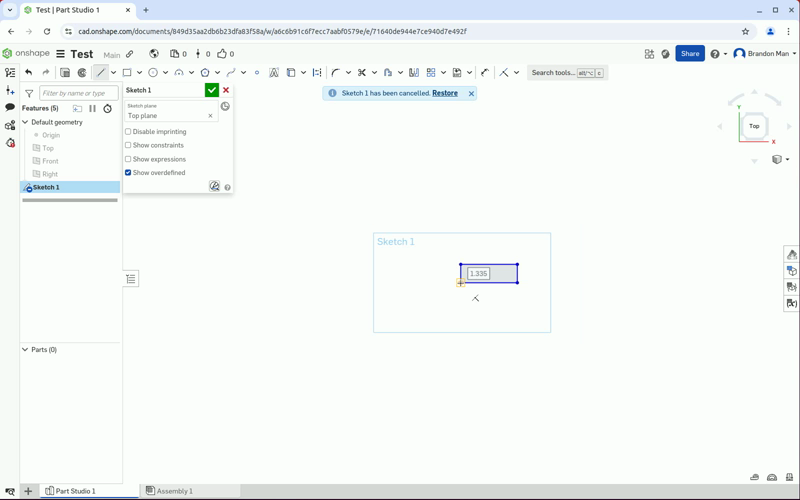
scroll(-6)
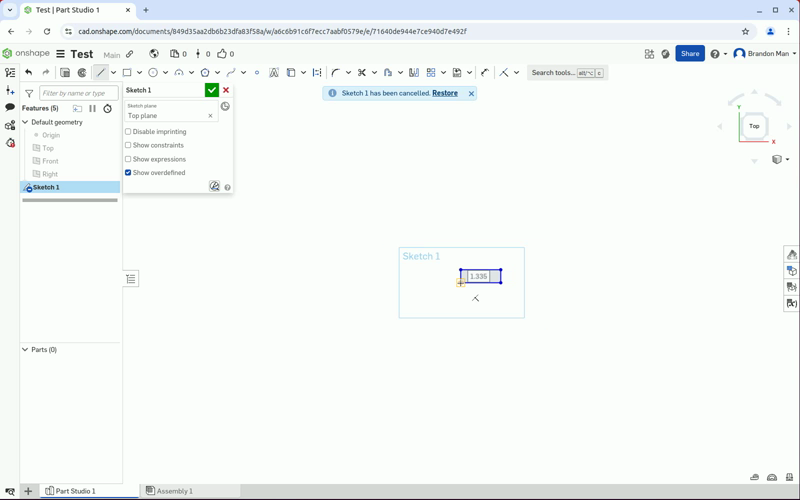
scroll(-6)
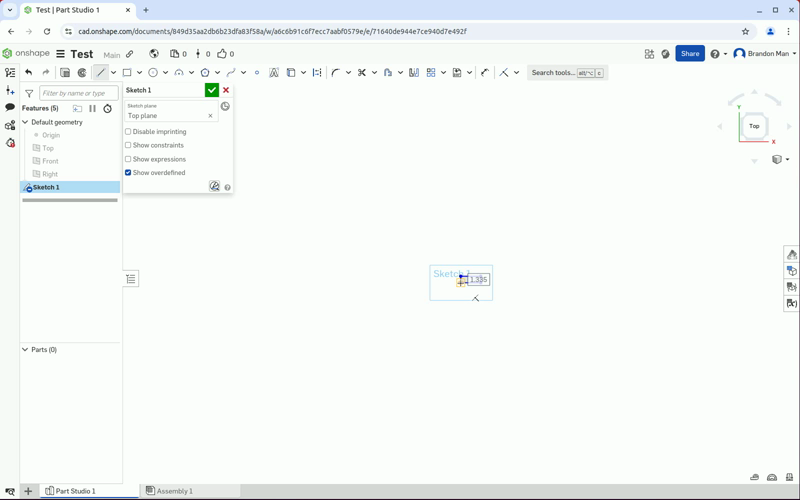
key(esc)
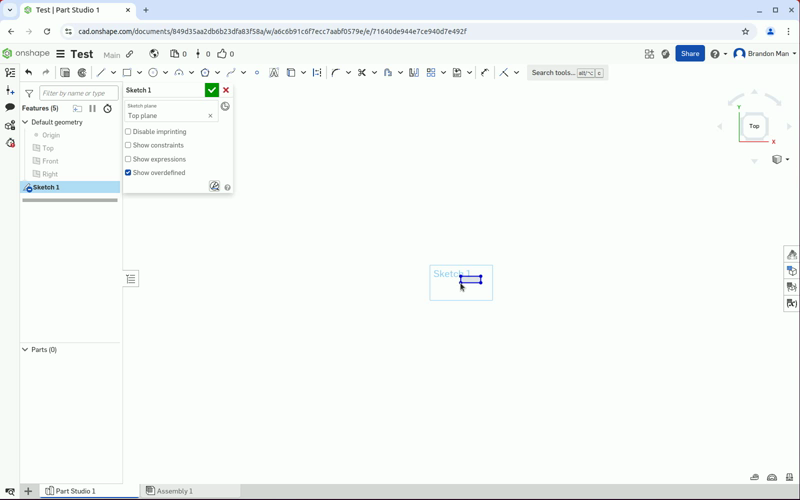
mouse_move(463, 277)
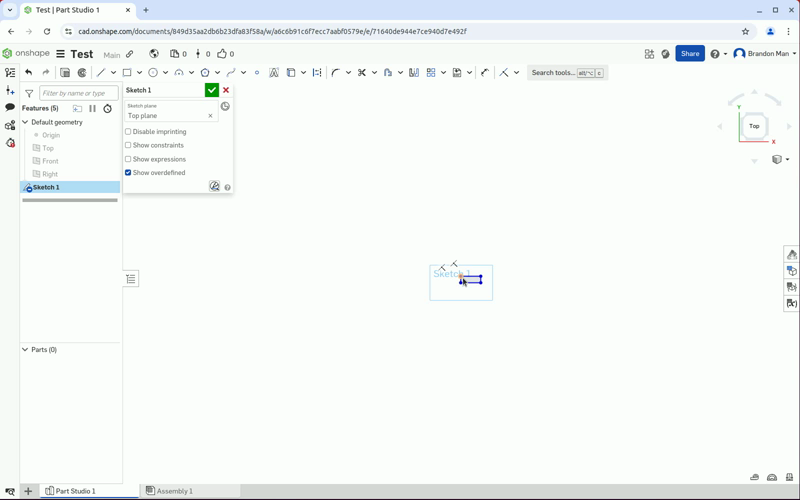
scroll(6)
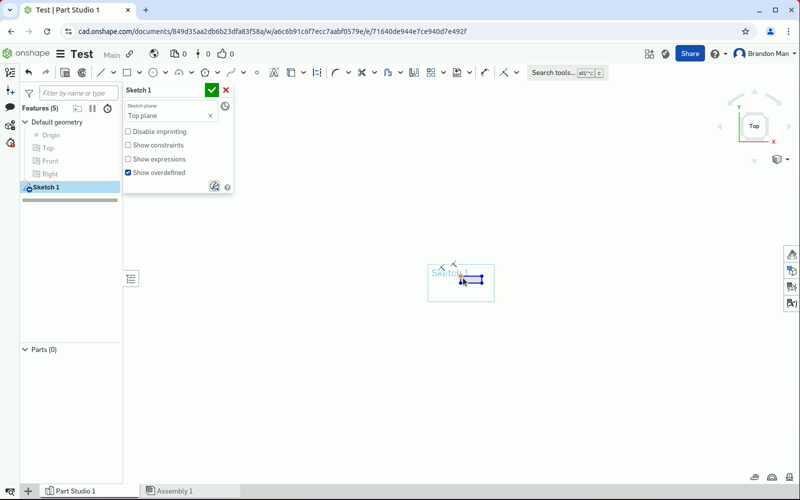
scroll(6)
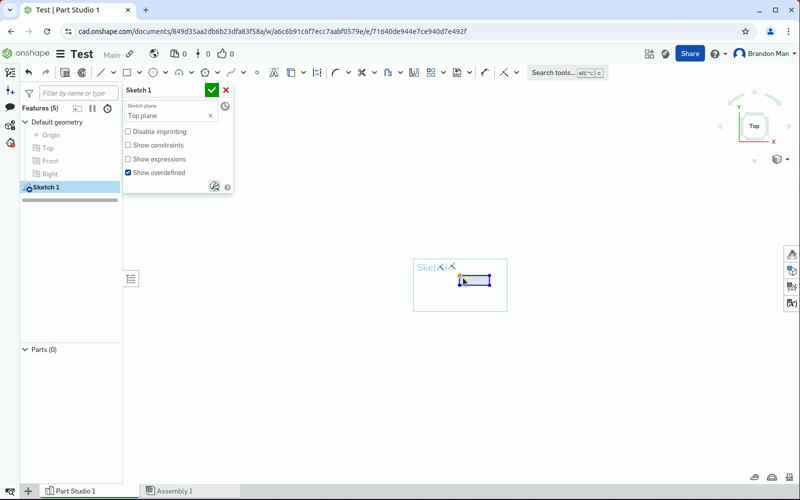
scroll(6)
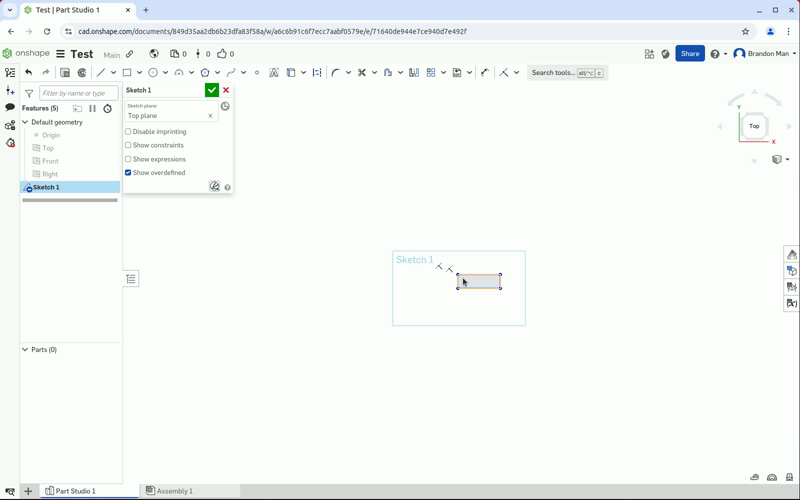
scroll(6)
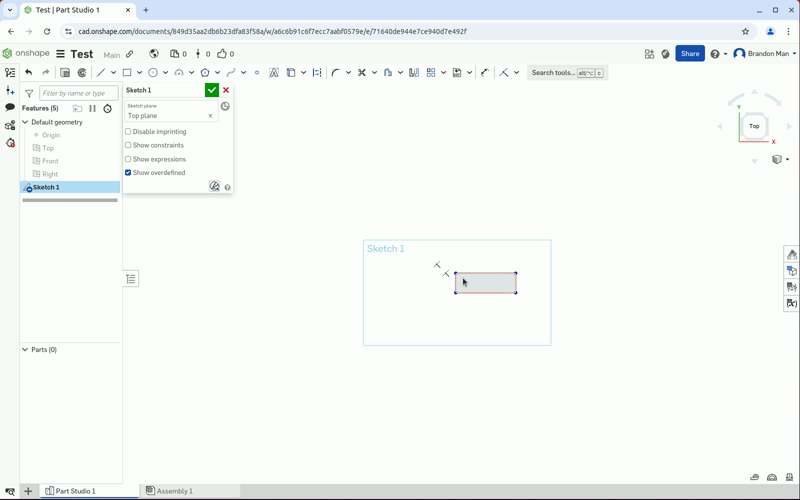
scroll(6)
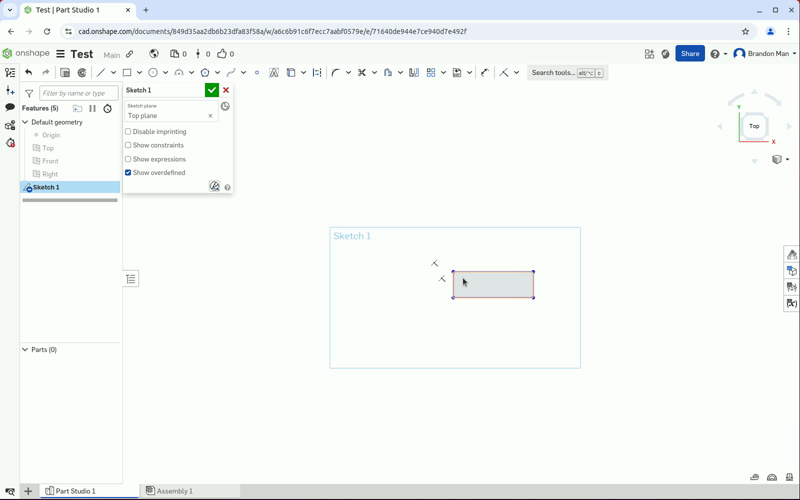
scroll(6)
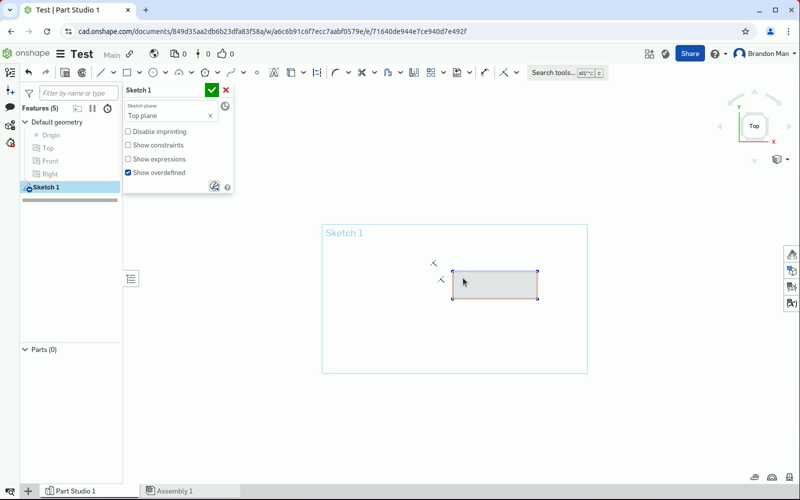
scroll(6)
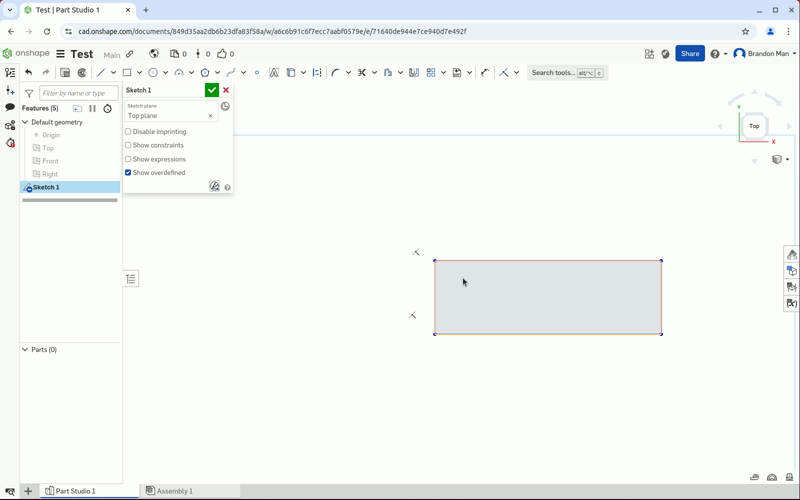
click(463, 277)
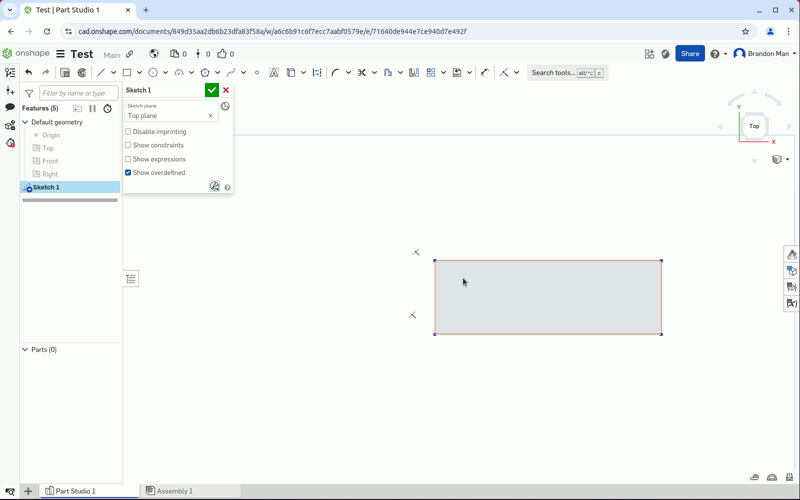
scroll(-6)
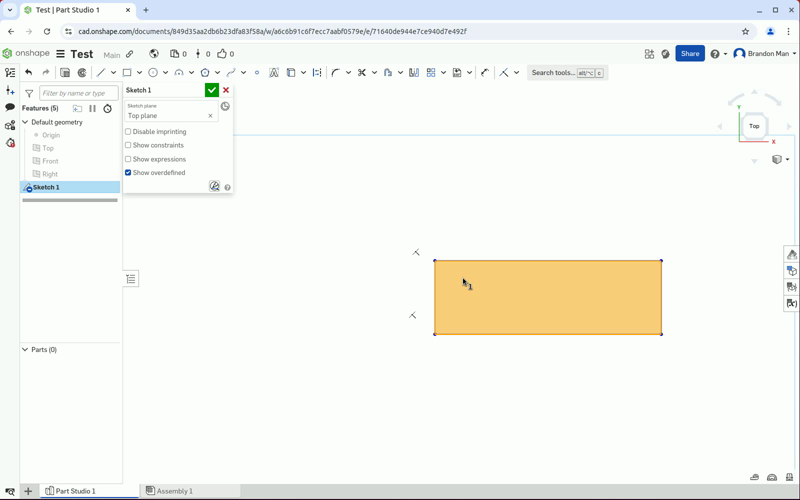
scroll(-6)
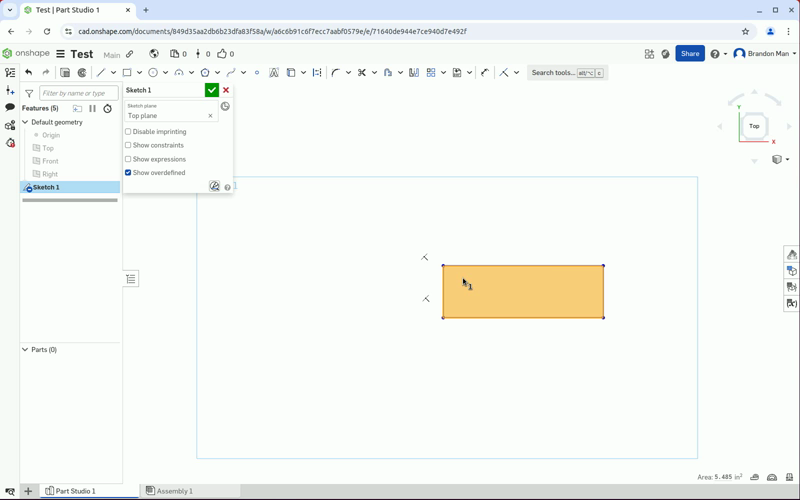
scroll(-6)
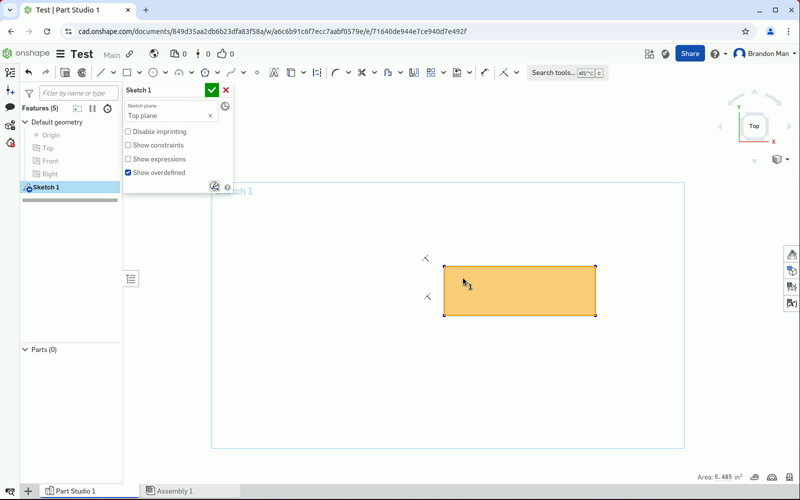
scroll(-6)
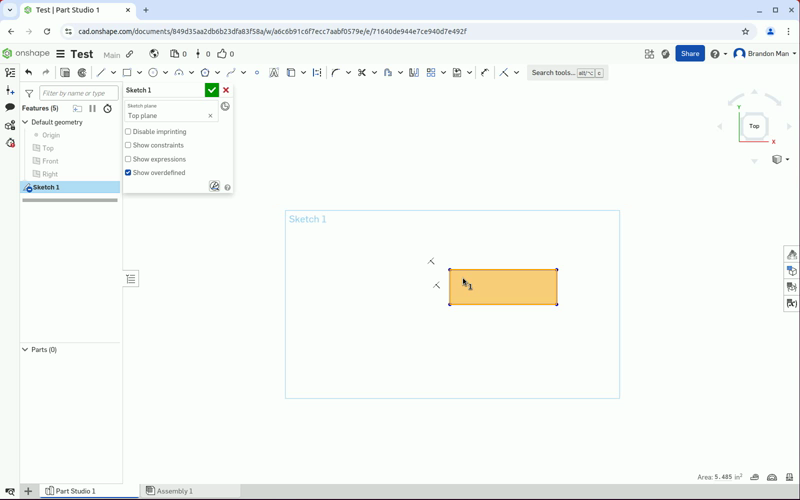
scroll(-6)
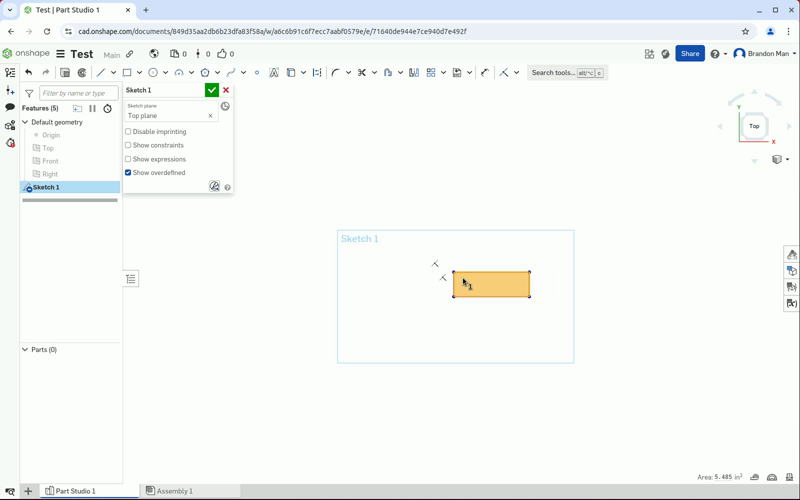
scroll(-6)
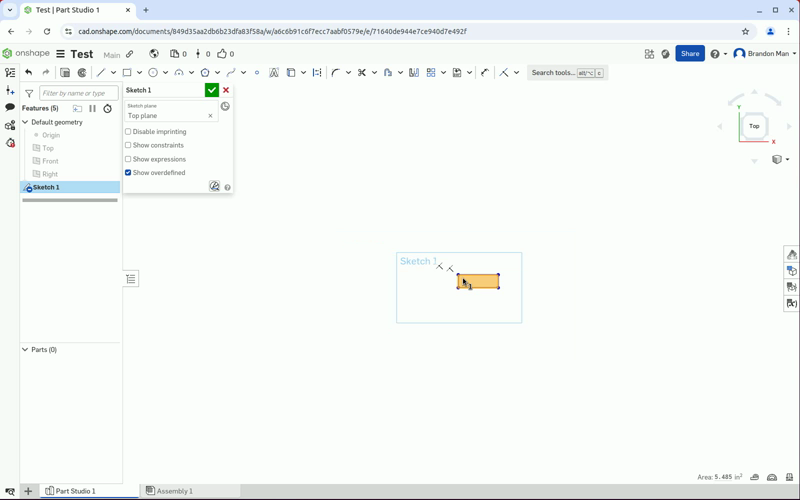
scroll(-6)
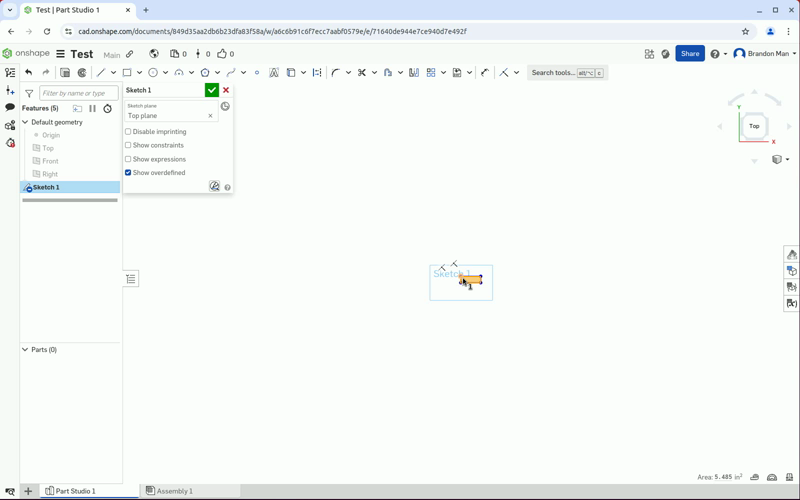
mouse_move(73, 352)
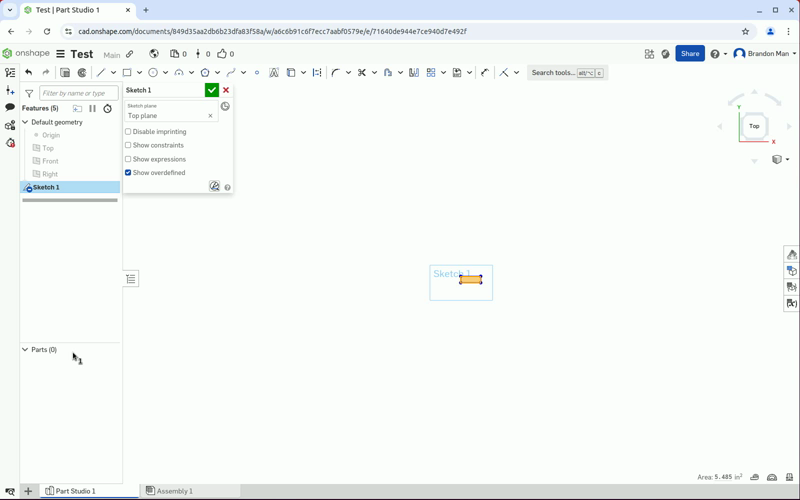
key(shift+y)
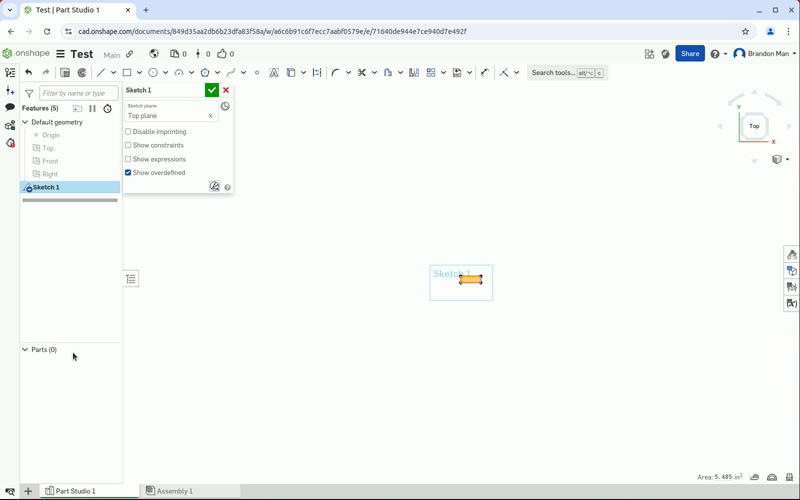
key(shift+e)
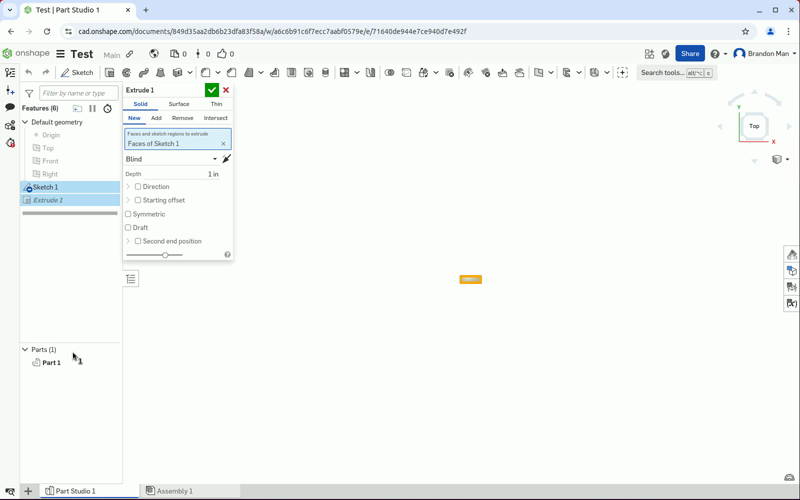
mouse_move(143, 106)
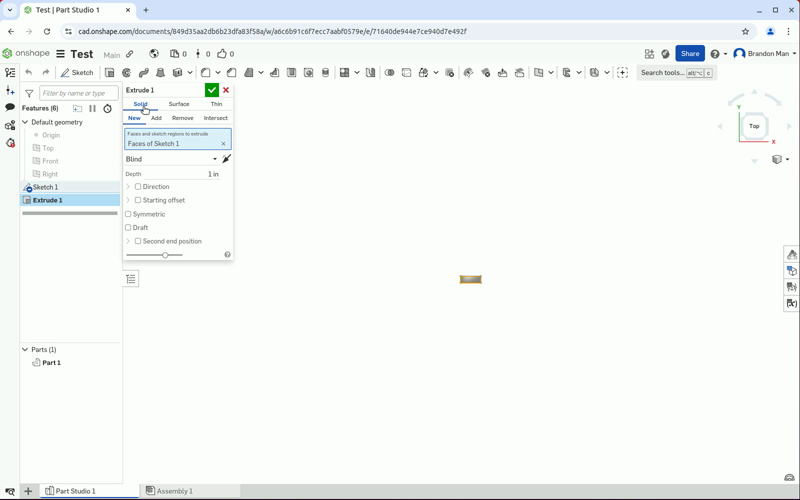
click(143, 106)
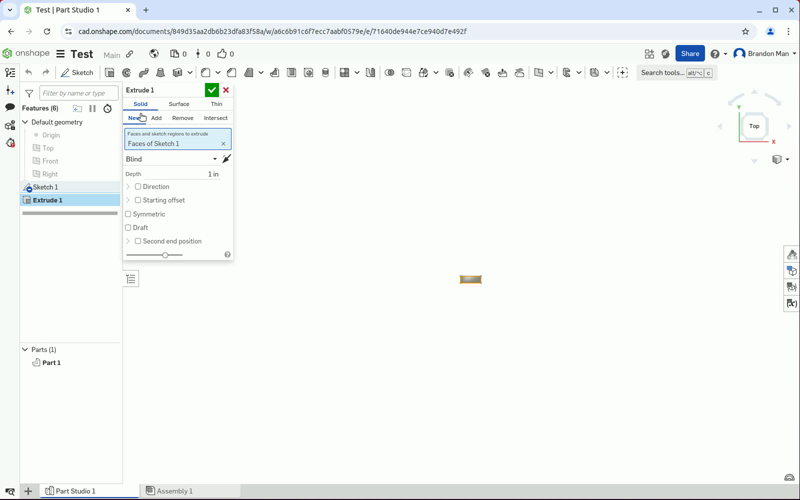
mouse_move(137, 120)
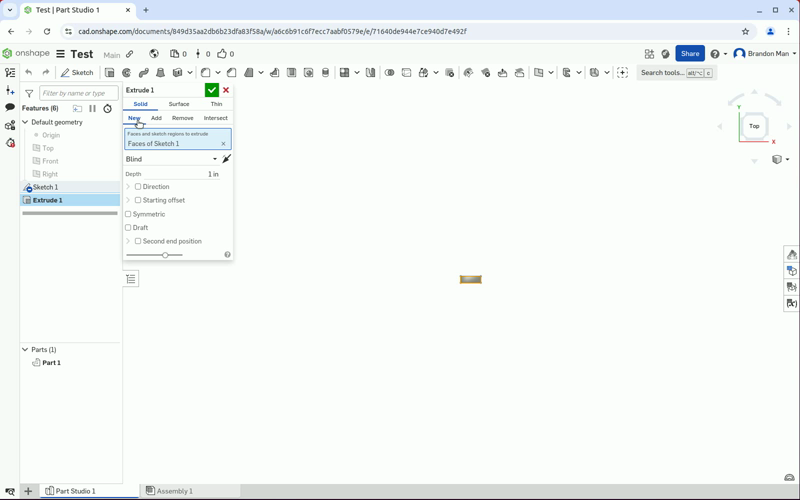
click(137, 120)
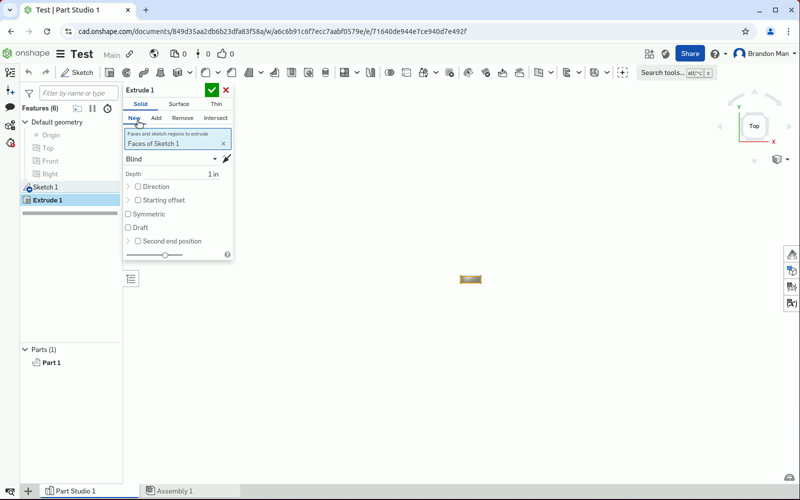
key(tab, 4)
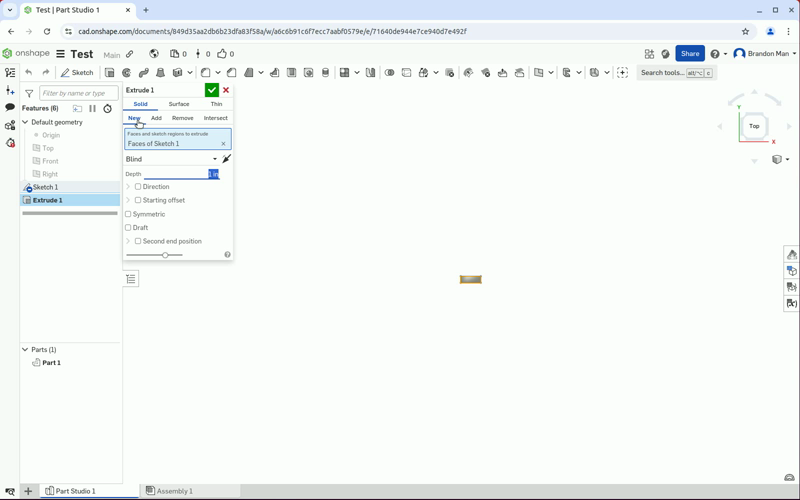
text(-23.108)
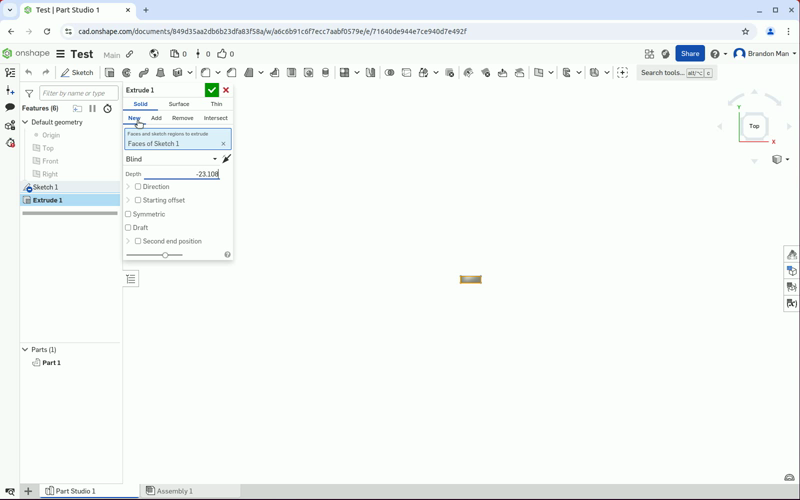
key(enter)
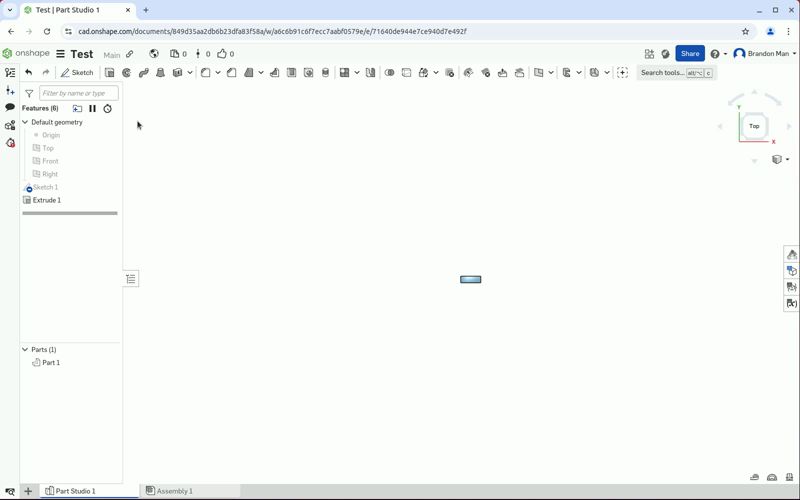
key(shift+h)
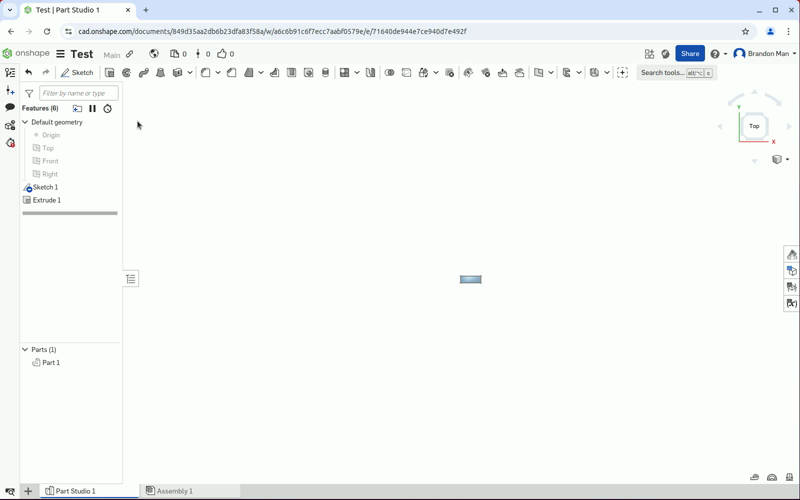
key(shift+h)
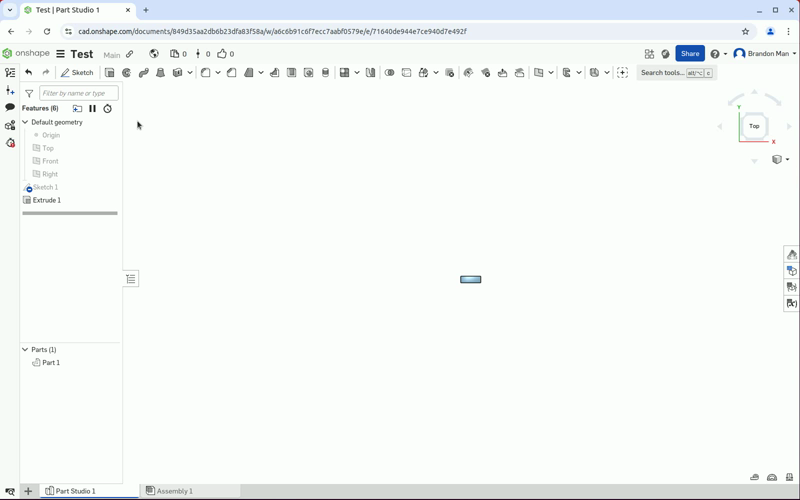
mouse_move(73, 189)
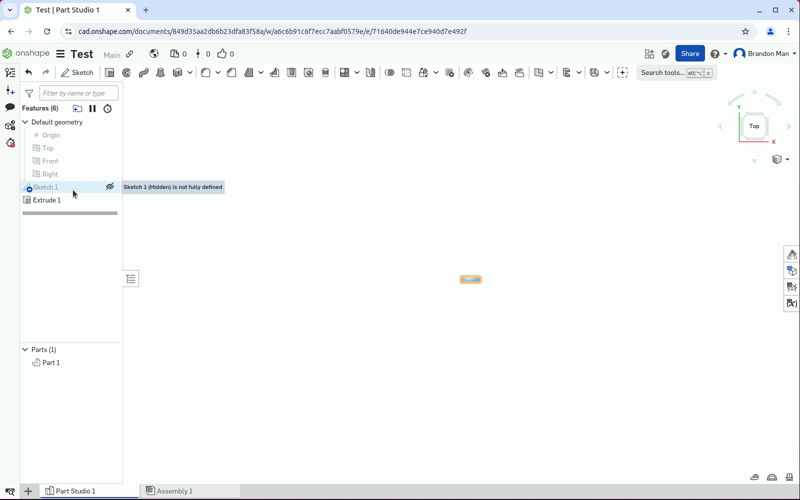
click(73, 189)
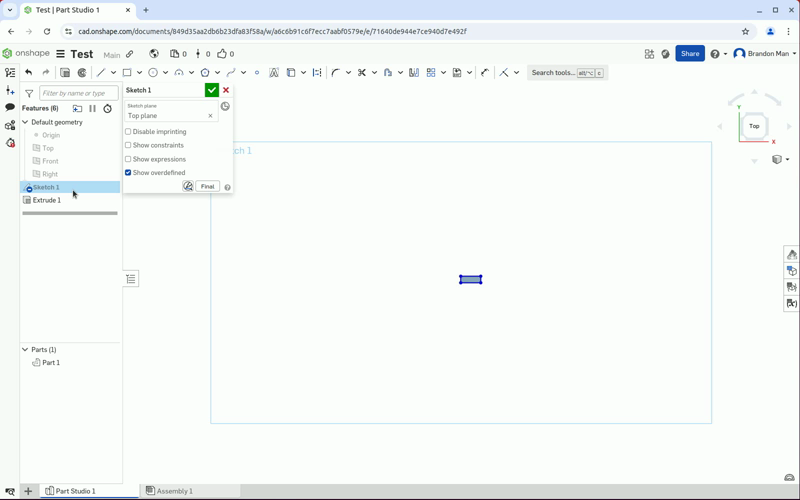
mouse_move(229, 92)
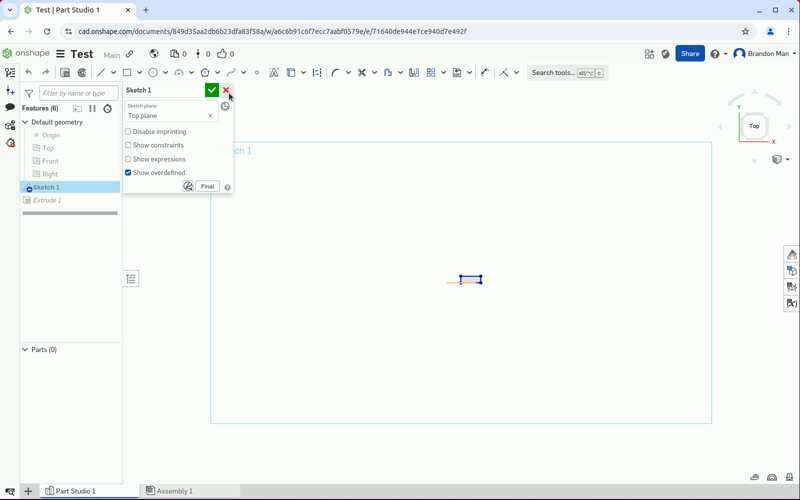
click(229, 92)
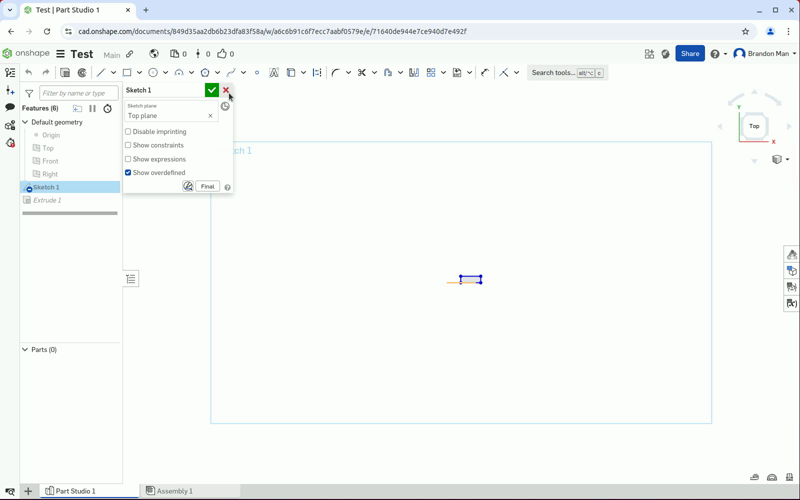
key(shift+s)
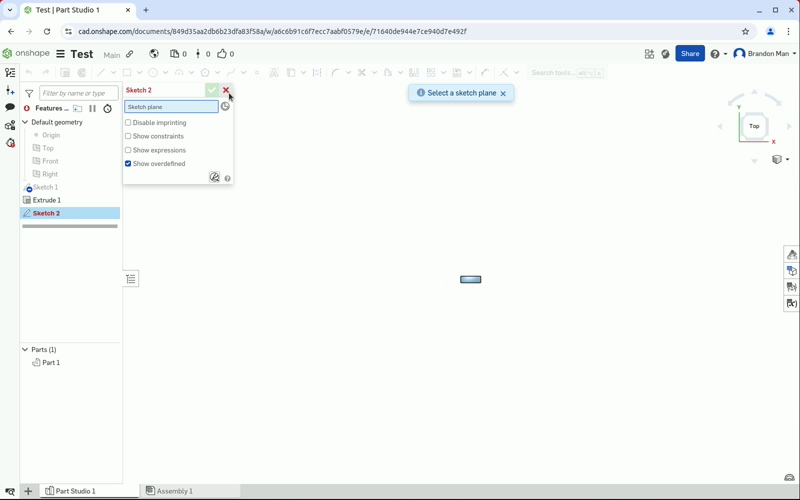
mouse_move(73, 150)
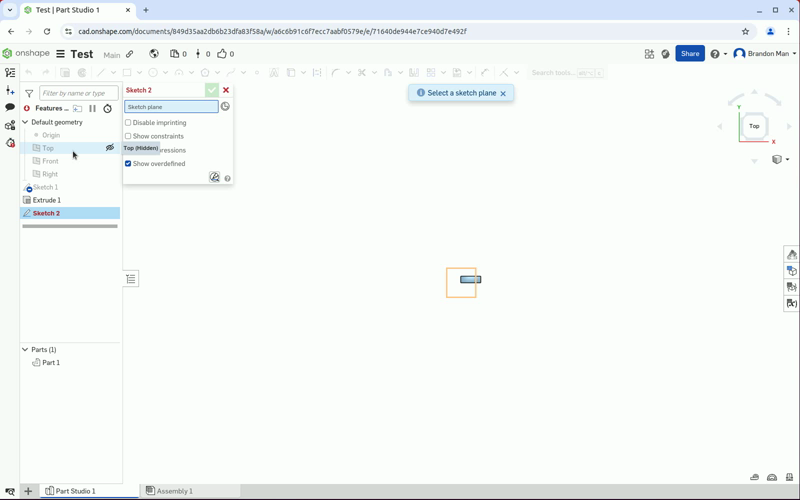
click(73, 150)
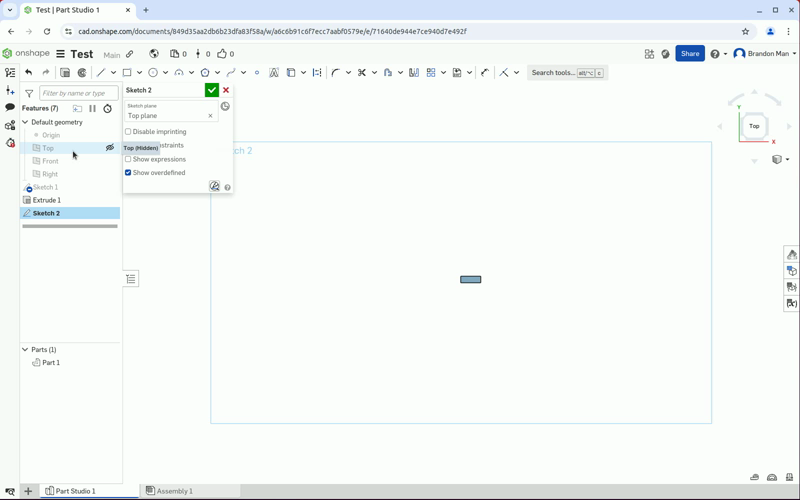
mouse_move(73, 352)
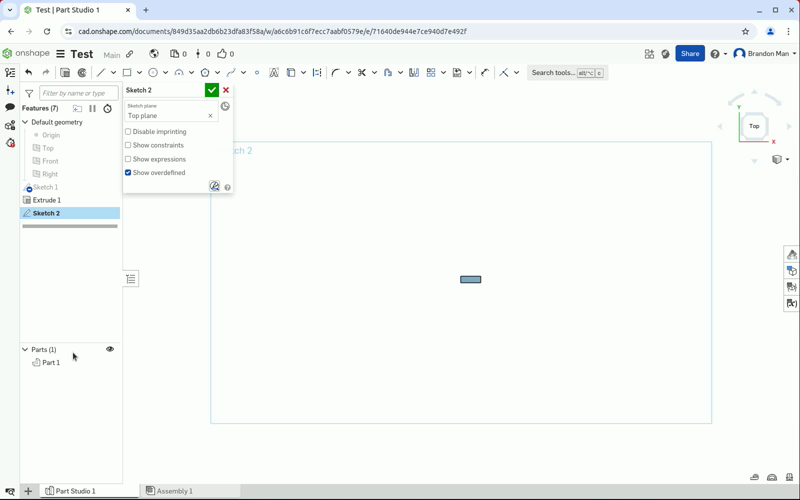
key(y)
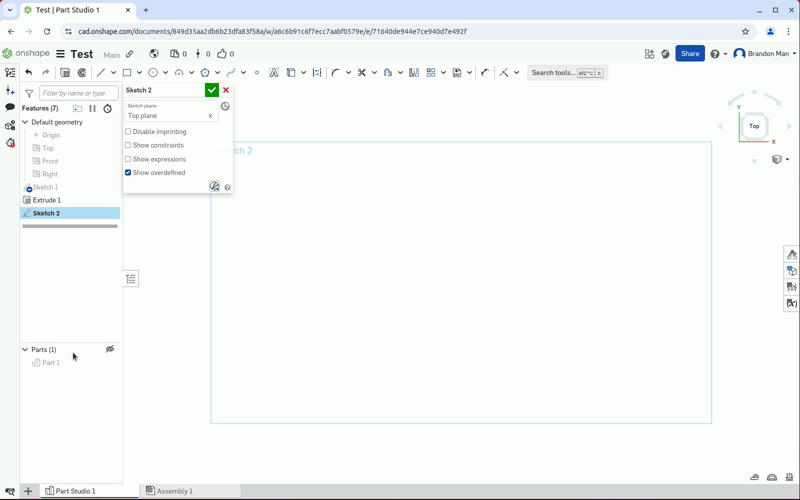
key(l)
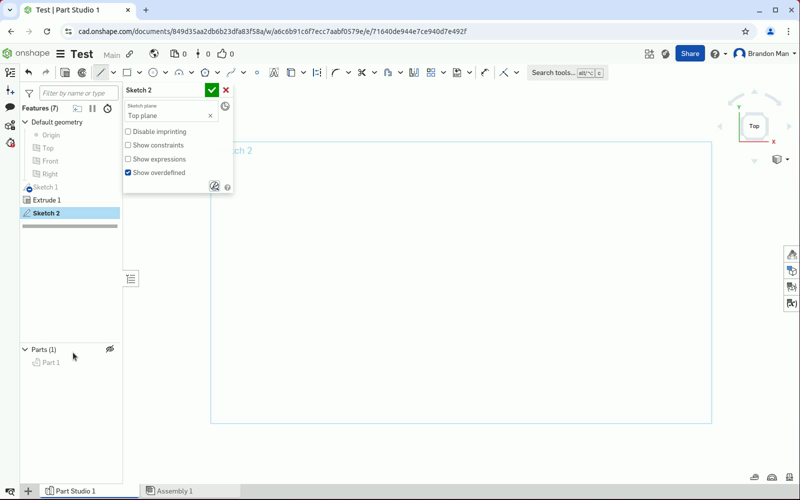
key_down(shift)
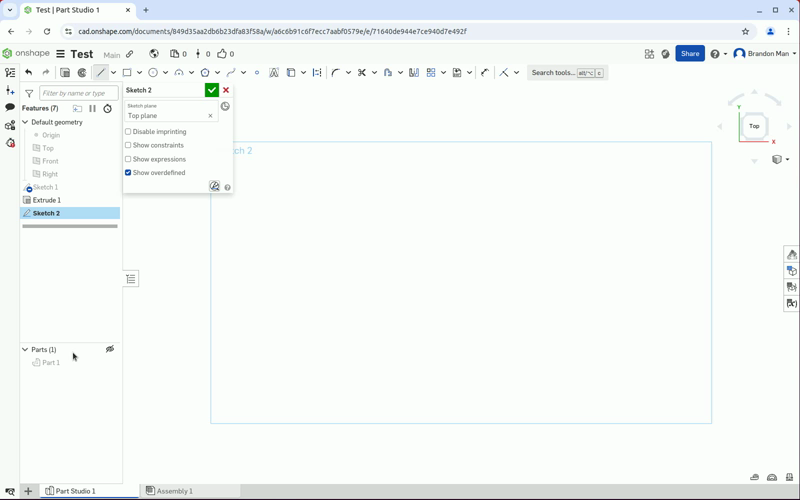
mouse_move(454, 282)
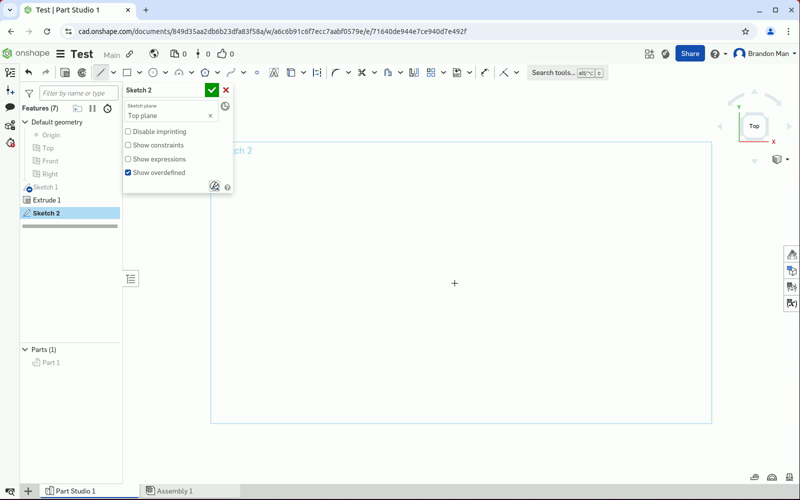
click(454, 282)
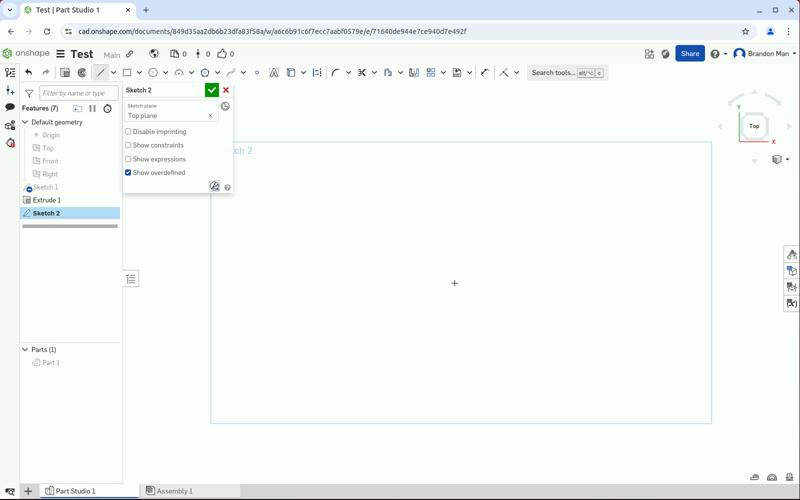
key_up(shift)
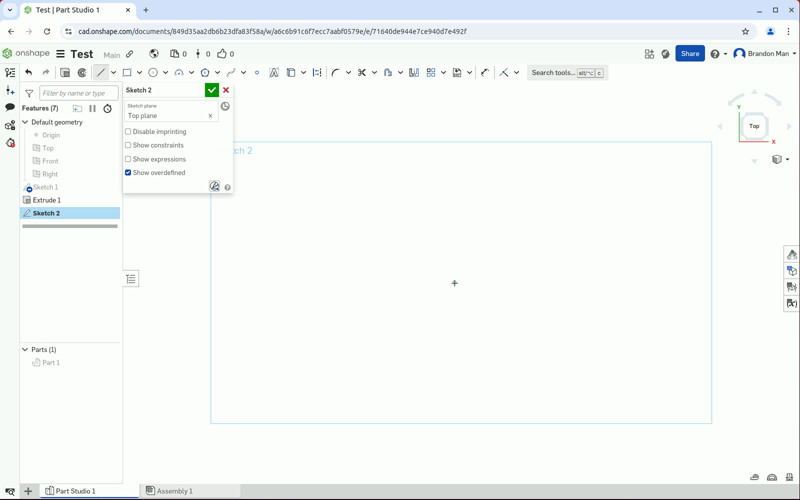
key_down(shift)
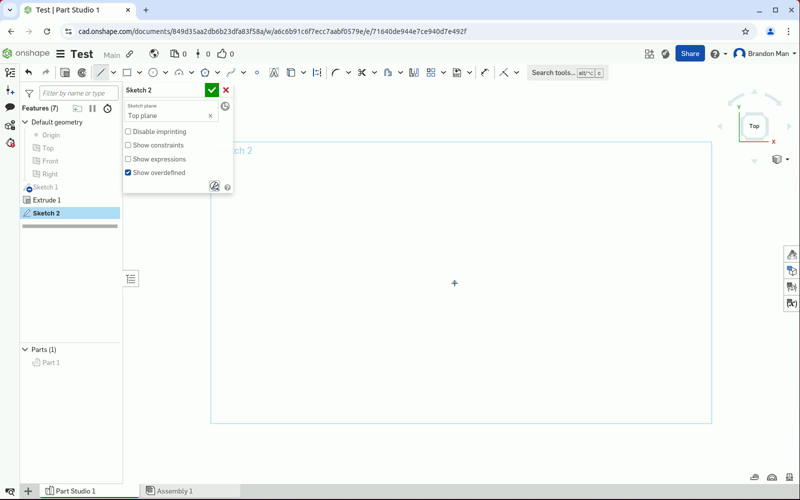
mouse_move(484, 282)
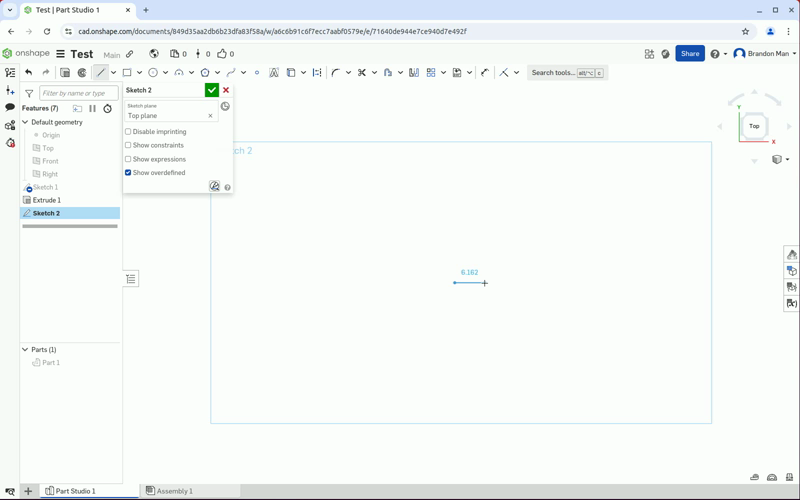
mouse_move(461, 282)
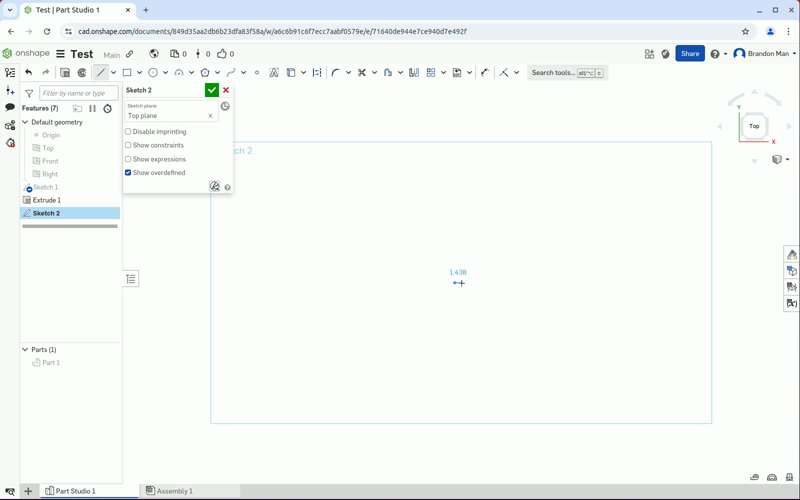
scroll(6)
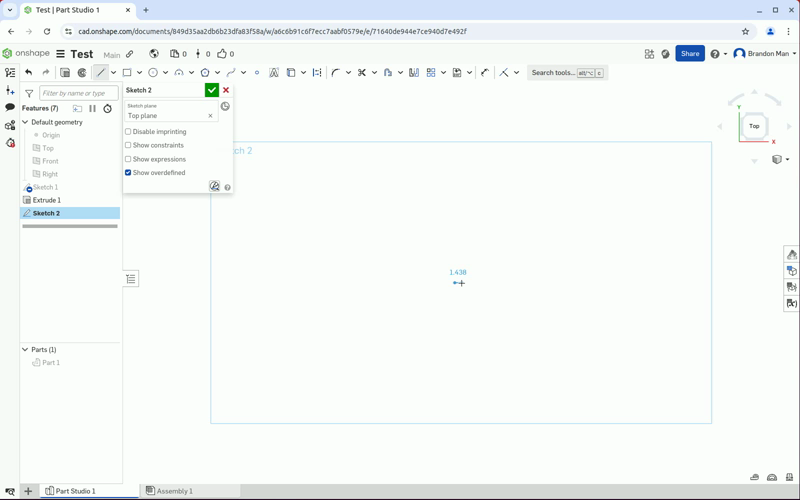
scroll(6)
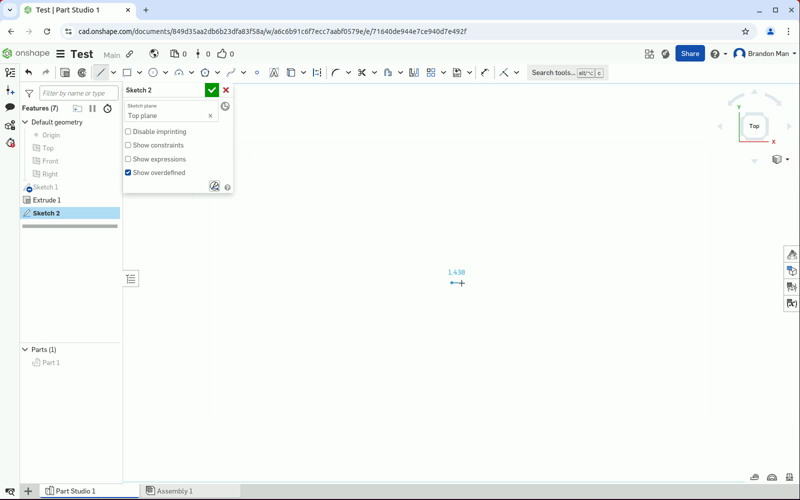
scroll(6)
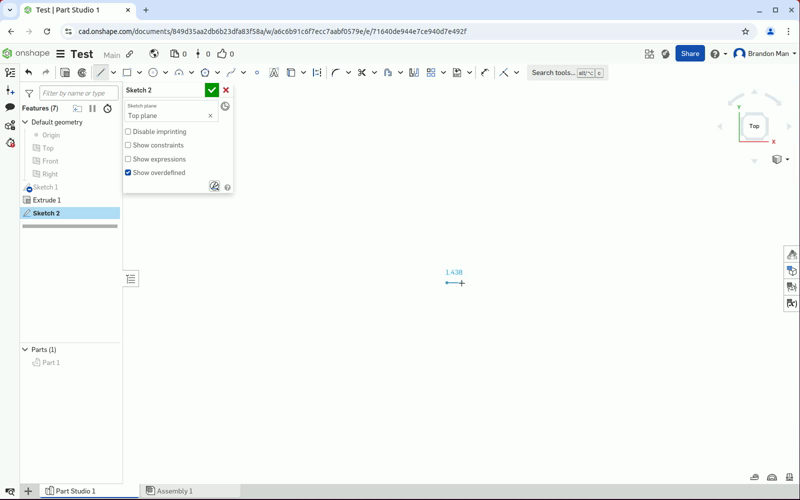
scroll(6)
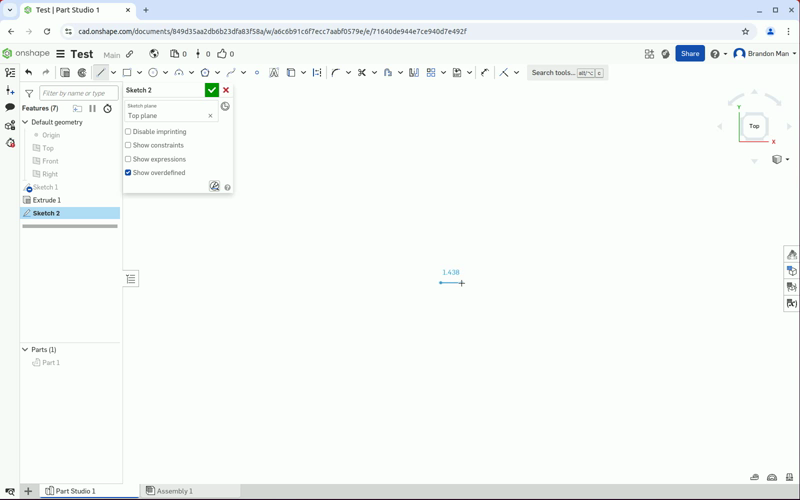
scroll(6)
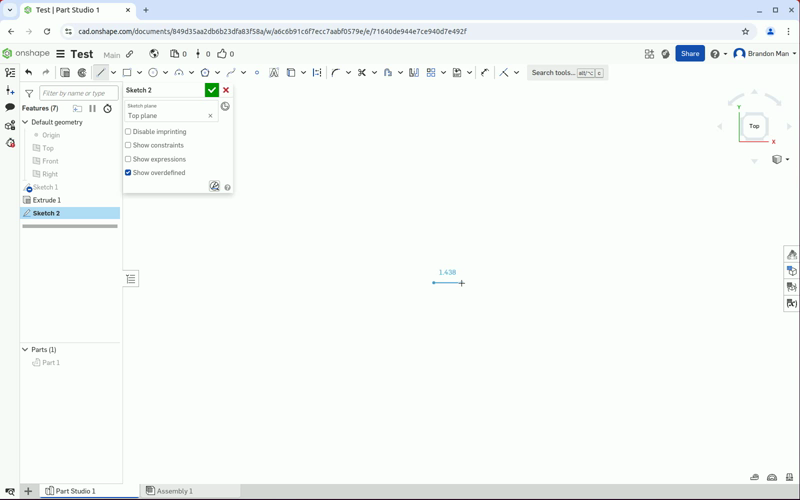
scroll(6)
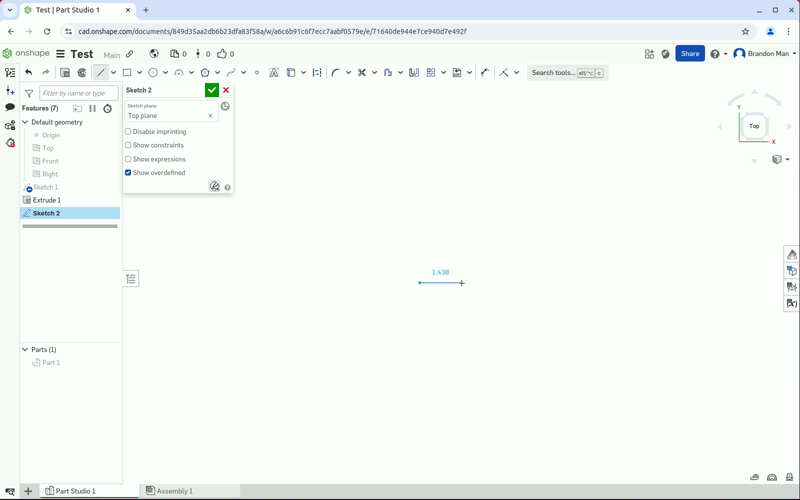
scroll(6)
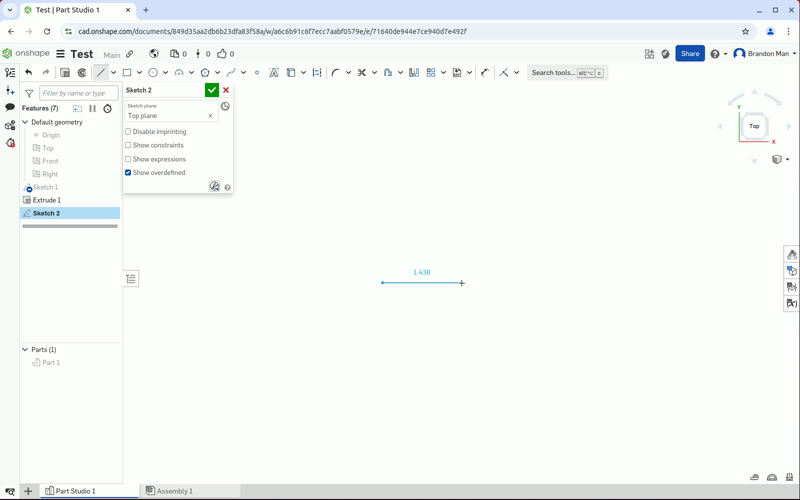
click(461, 282)
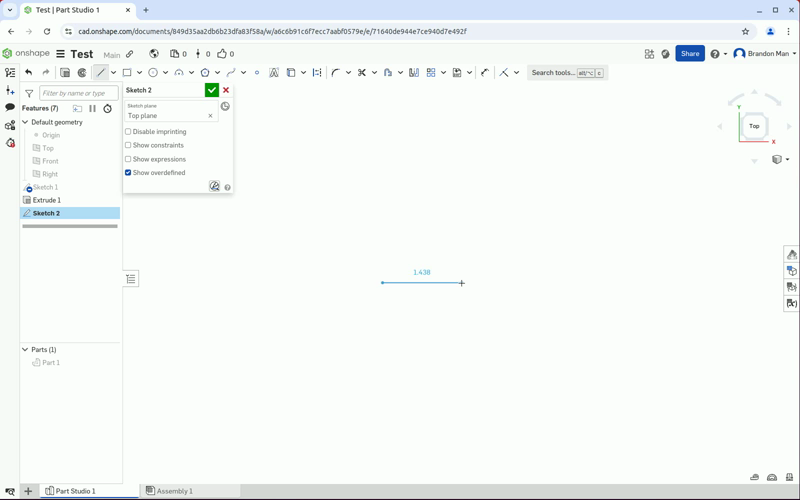
scroll(-6)
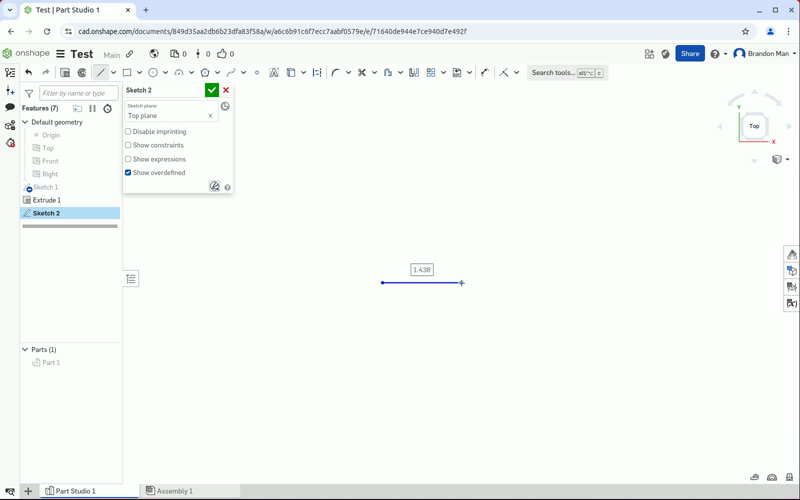
scroll(-6)
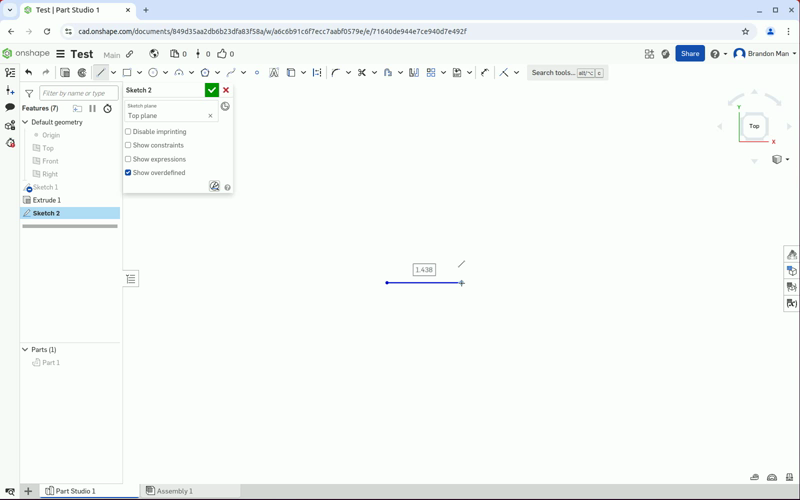
scroll(-6)
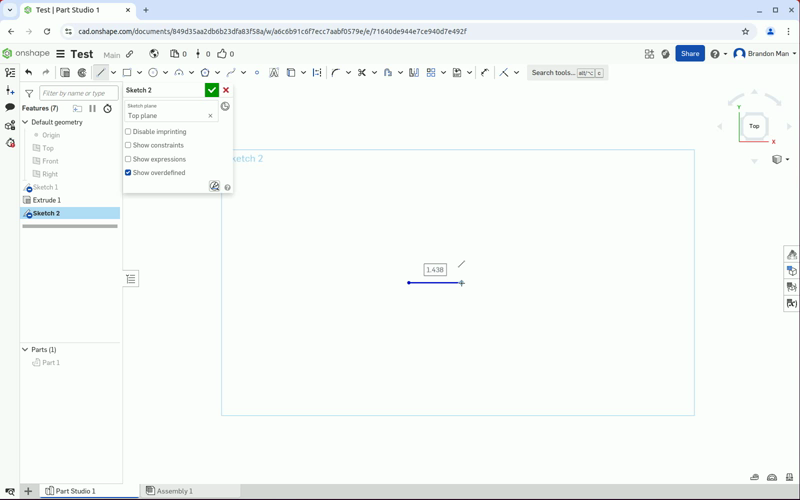
scroll(-6)
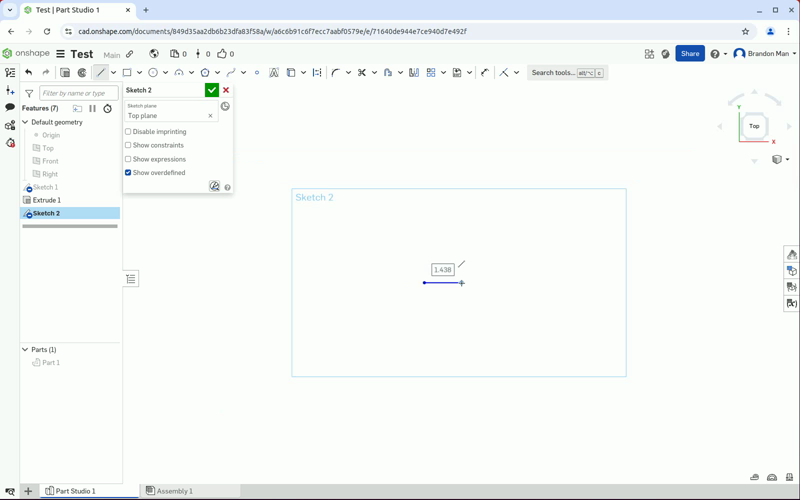
scroll(-6)
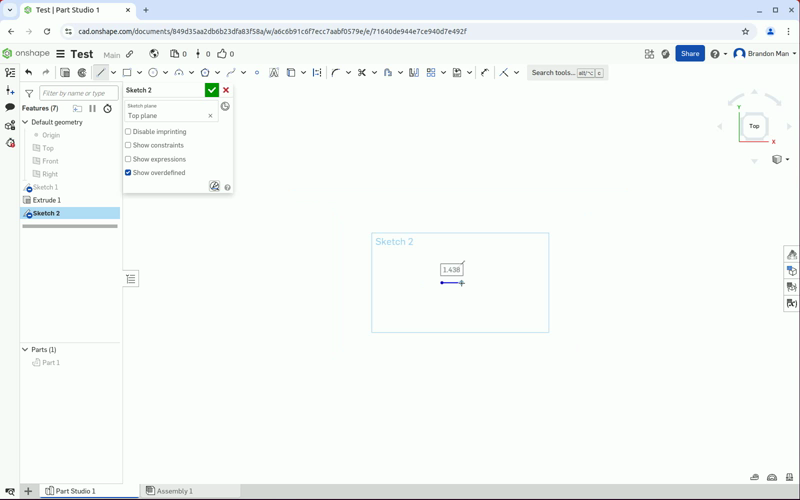
scroll(-6)
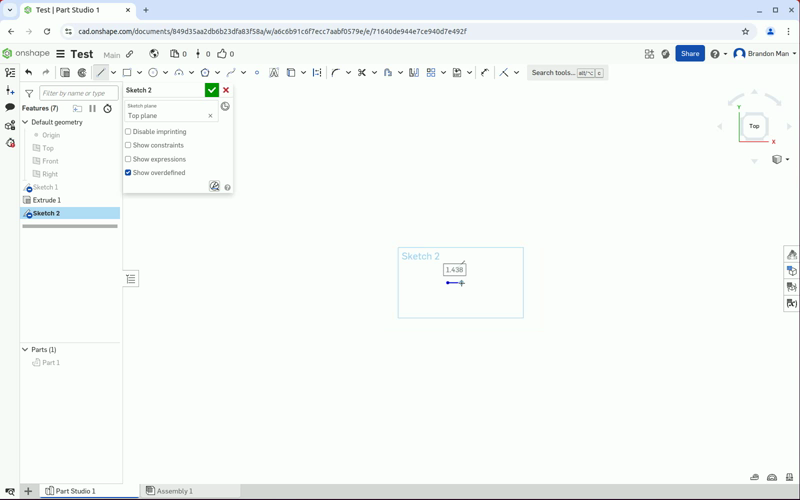
scroll(-6)
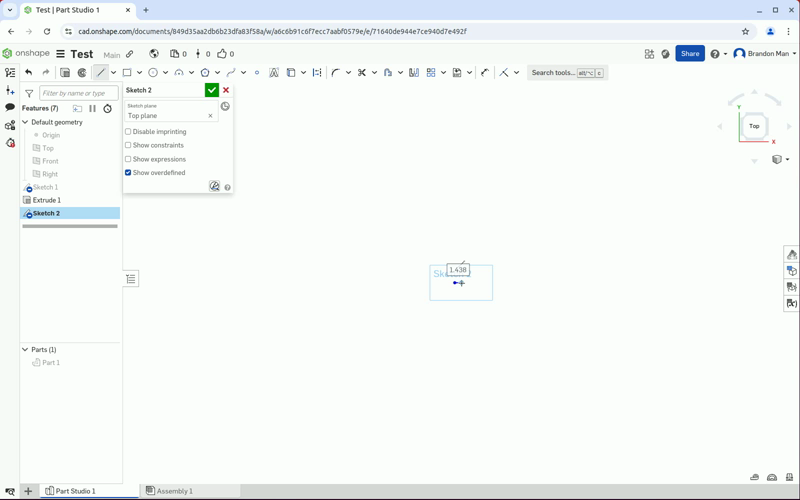
key_up(shift)
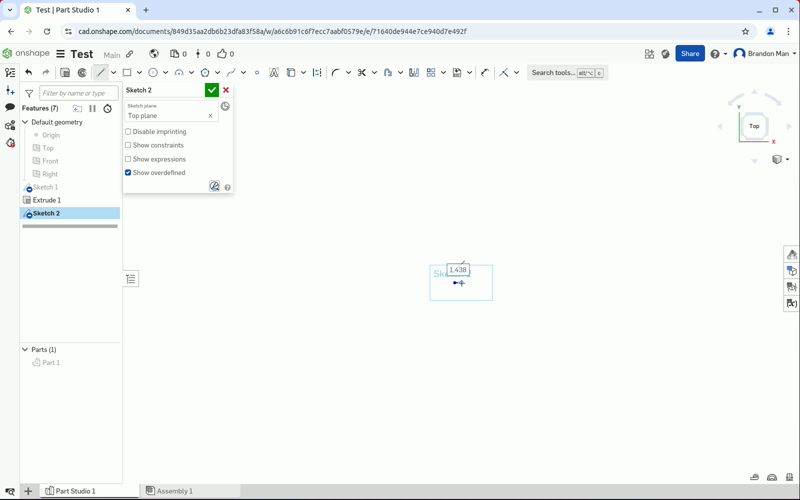
key_down(shift)
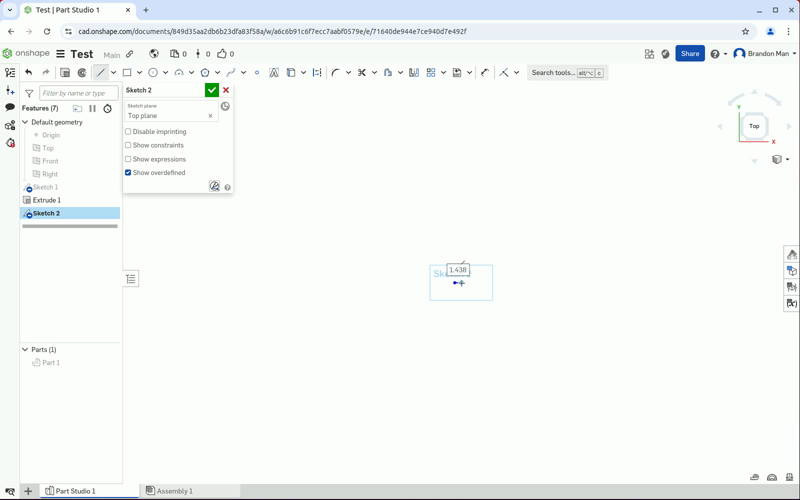
mouse_move(491, 282)
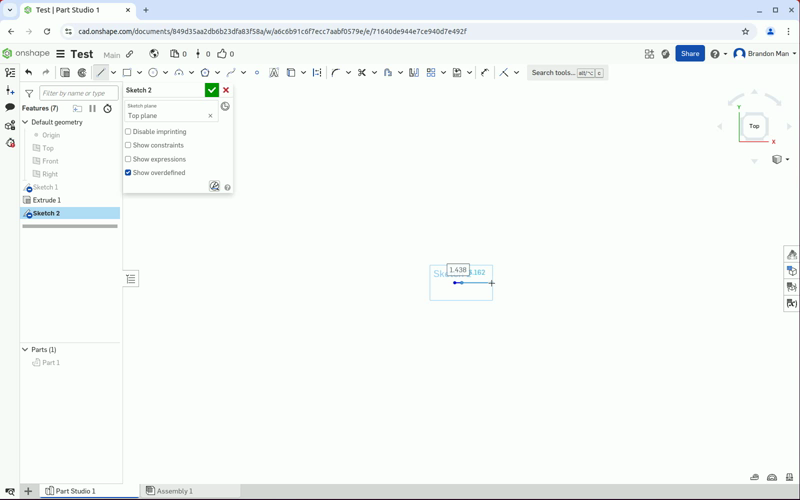
mouse_move(461, 276)
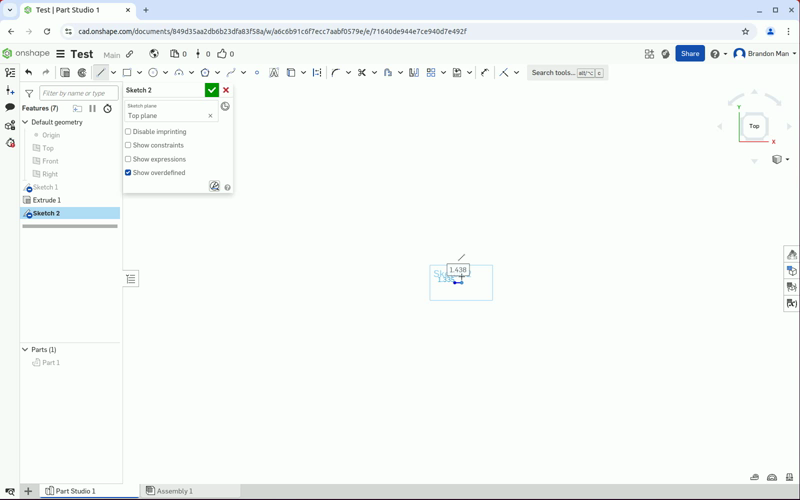
scroll(6)
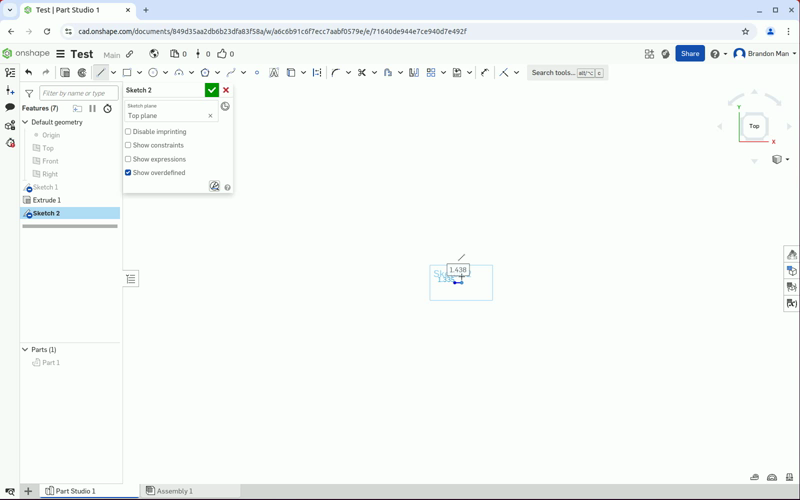
scroll(6)
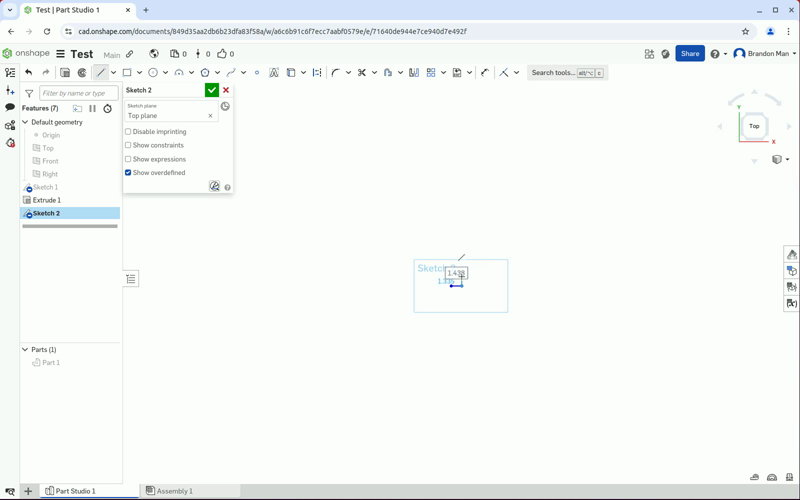
scroll(6)
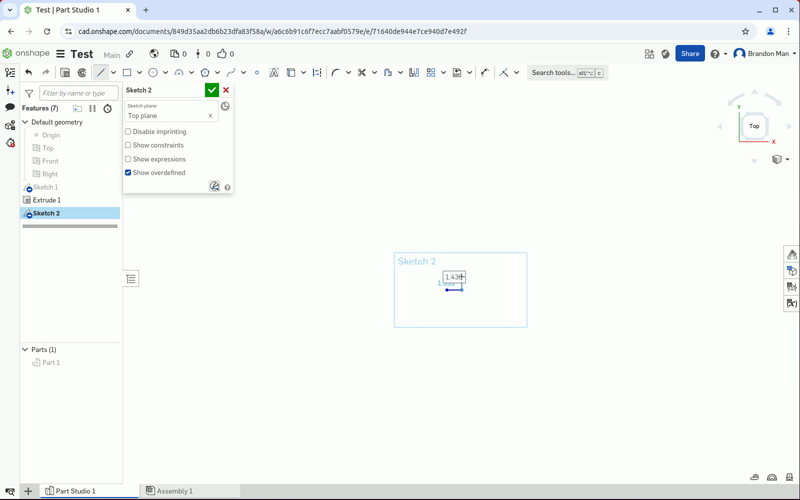
scroll(6)
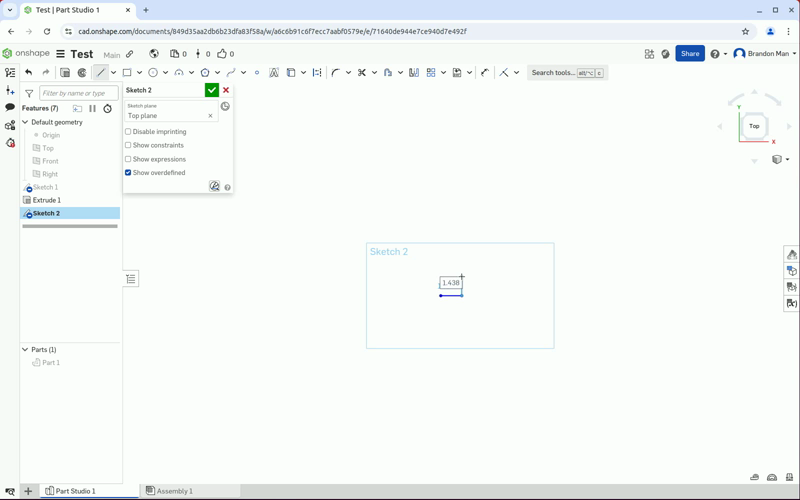
scroll(6)
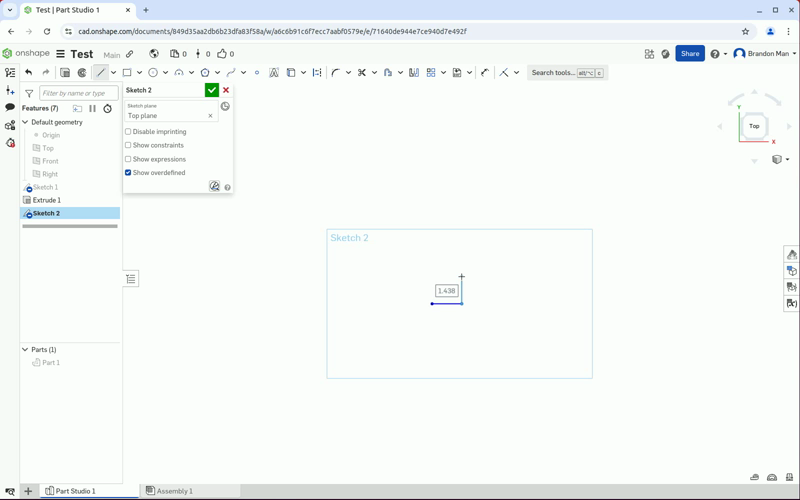
scroll(6)
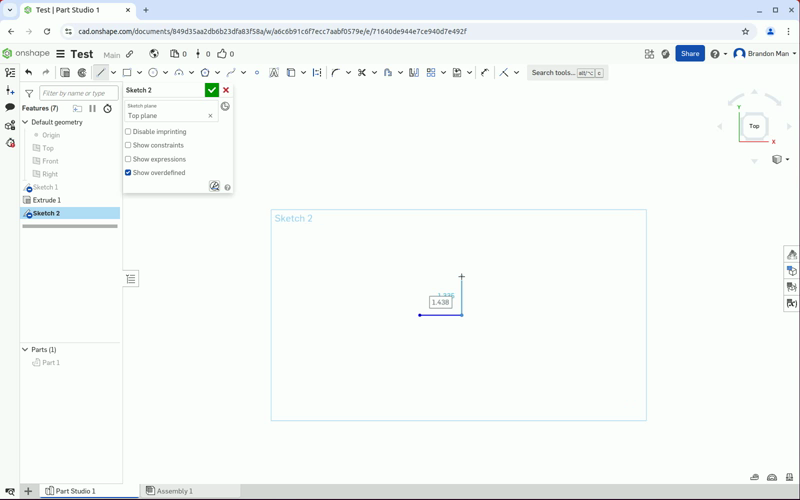
scroll(6)
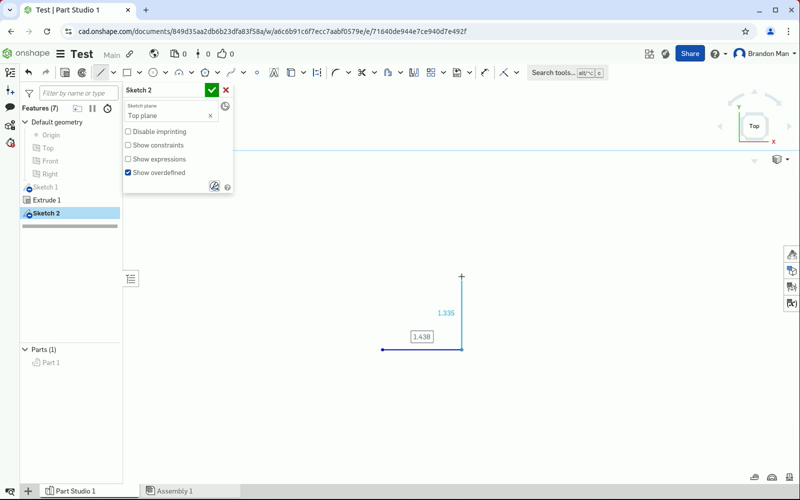
click(461, 276)
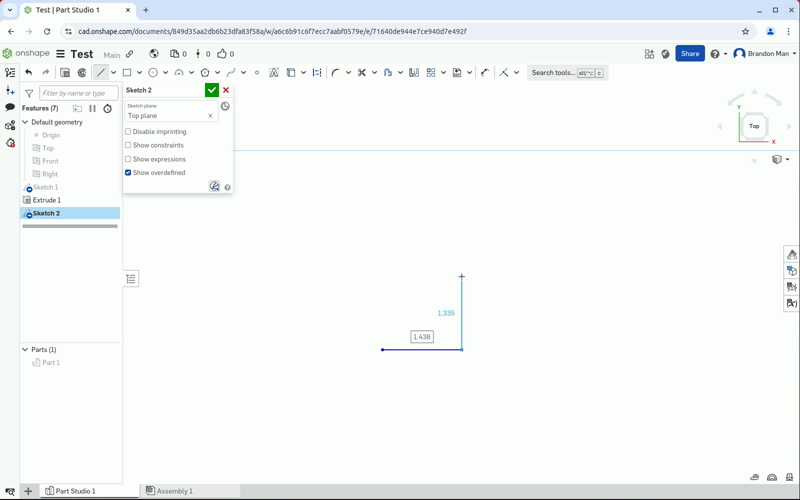
scroll(-6)
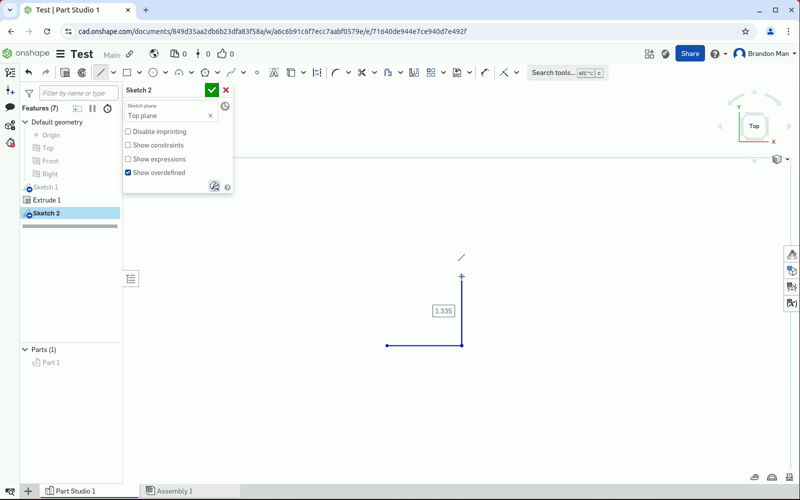
scroll(-6)
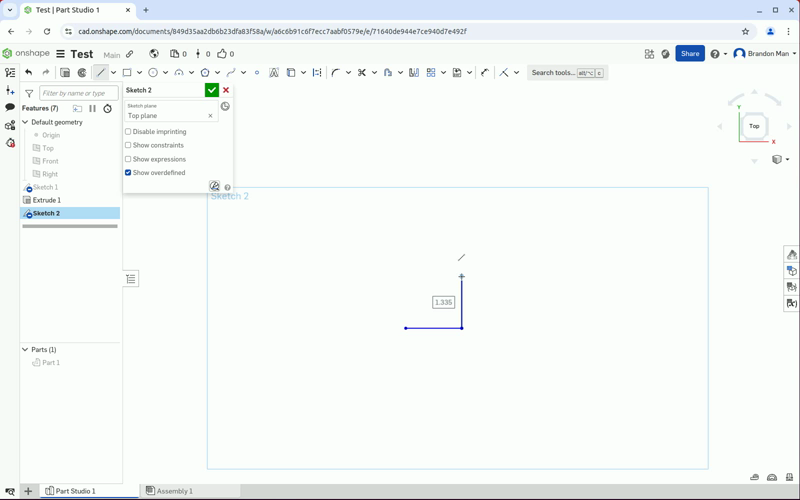
scroll(-6)
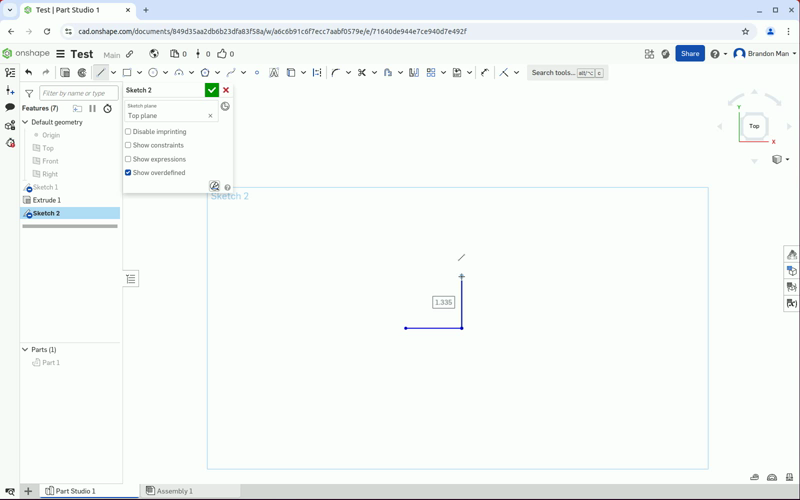
scroll(-6)
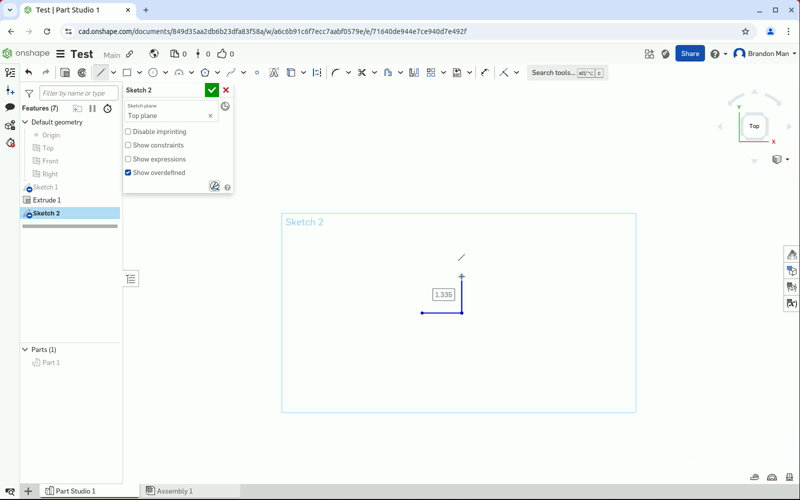
scroll(-6)
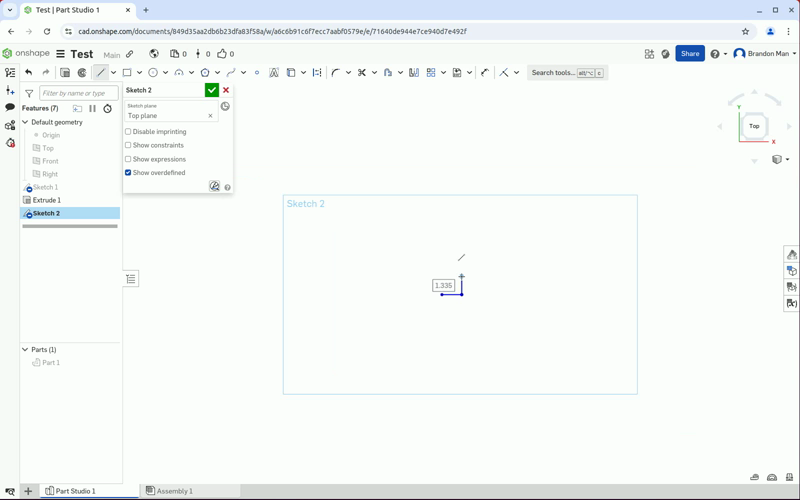
scroll(-6)
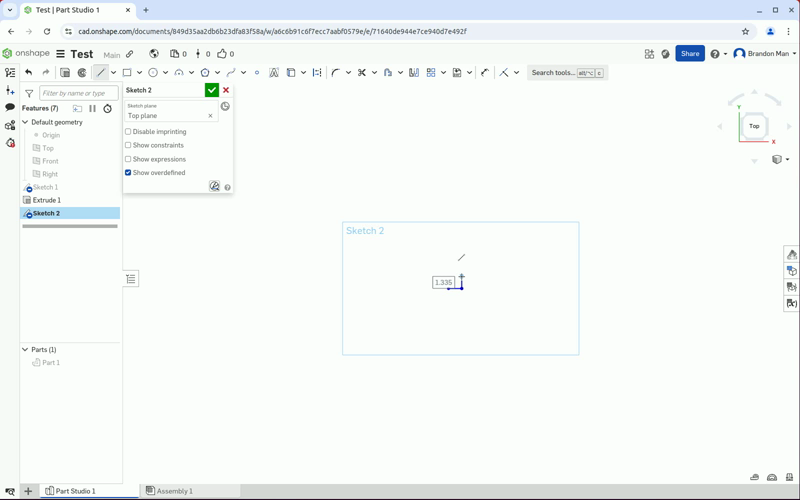
scroll(-6)
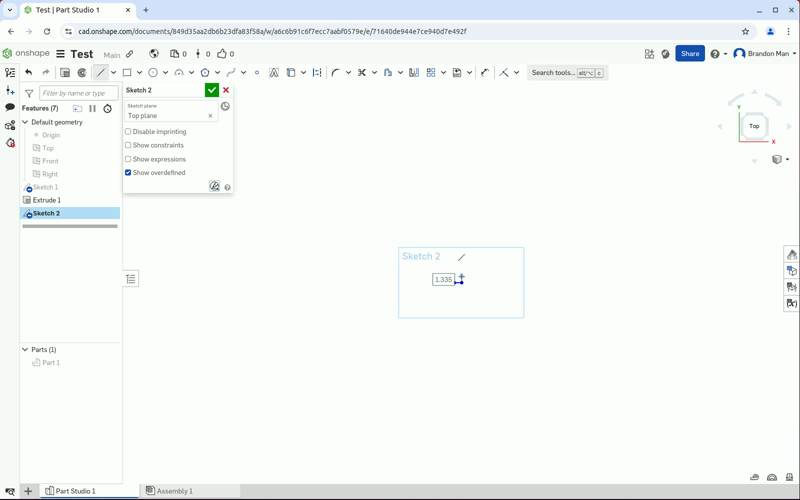
key_up(shift)
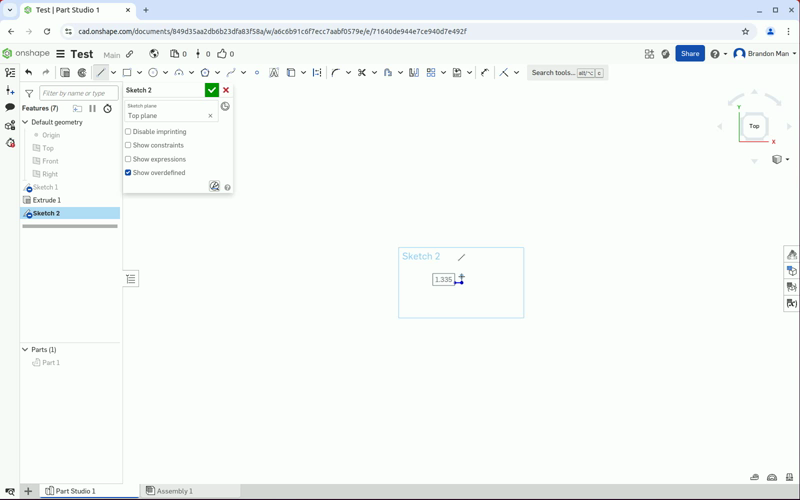
key_down(shift)
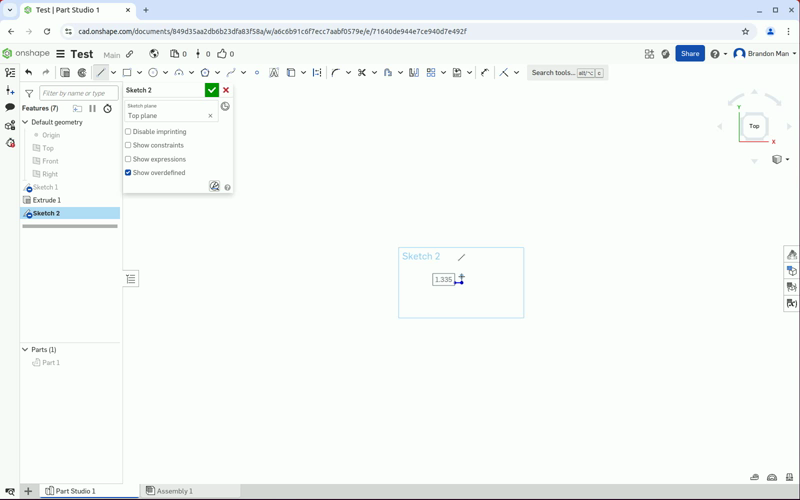
mouse_move(491, 276)
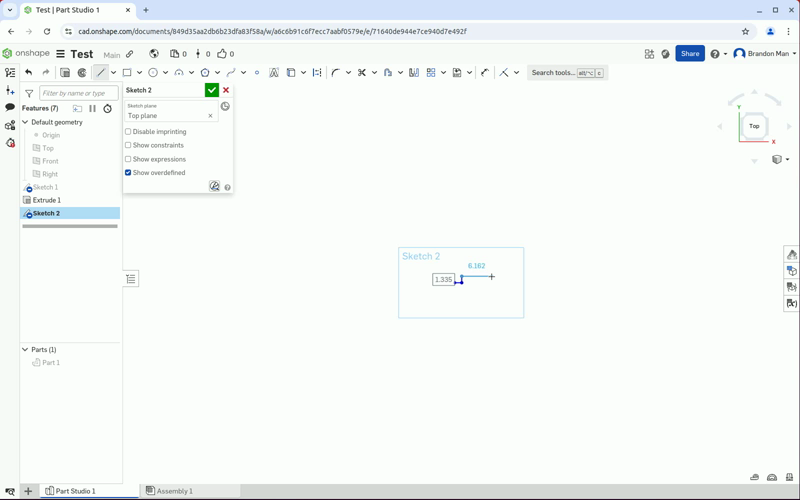
mouse_move(461, 263)
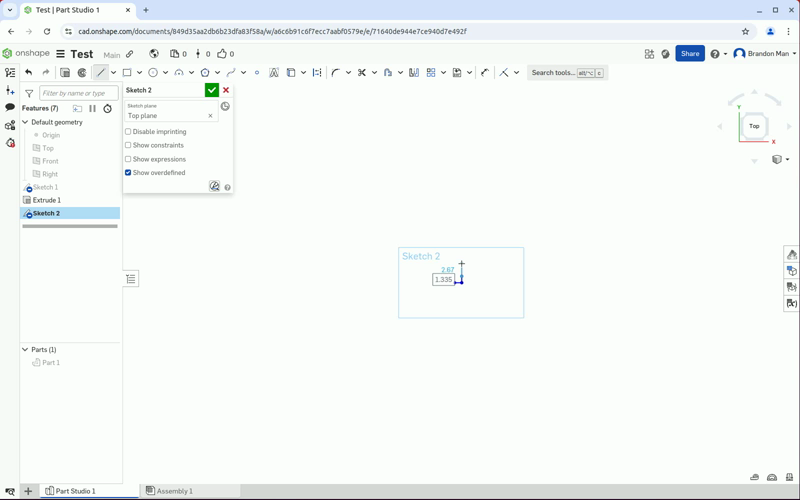
click(461, 263)
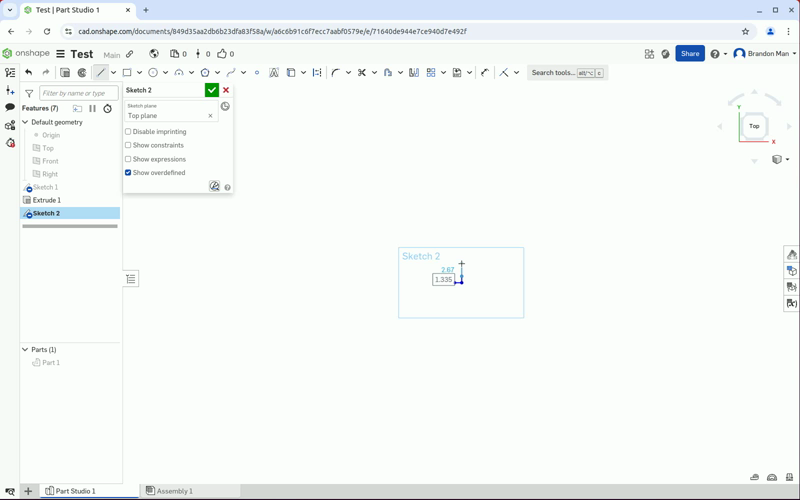
key_up(shift)
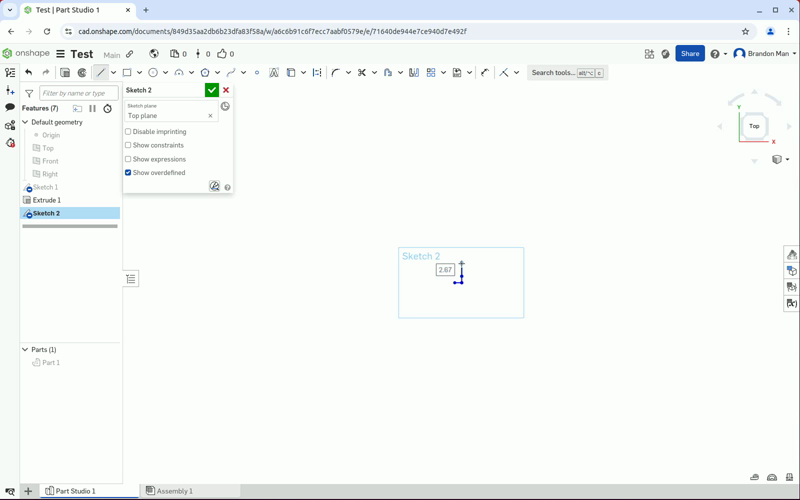
key_down(shift)
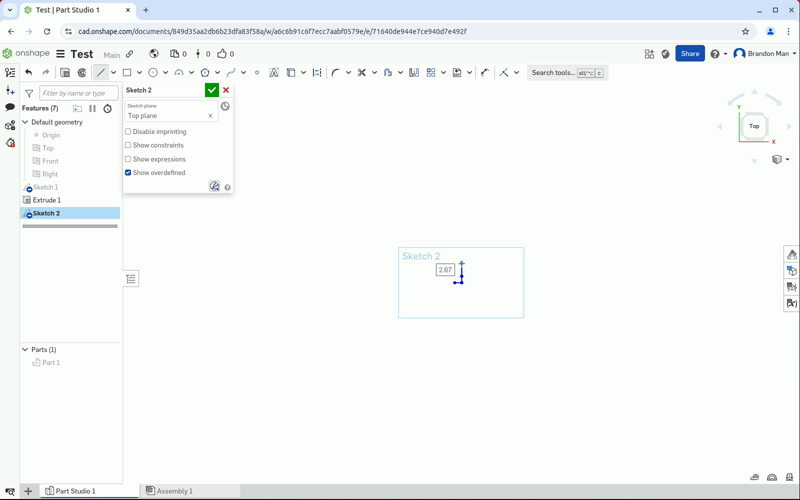
mouse_move(491, 263)
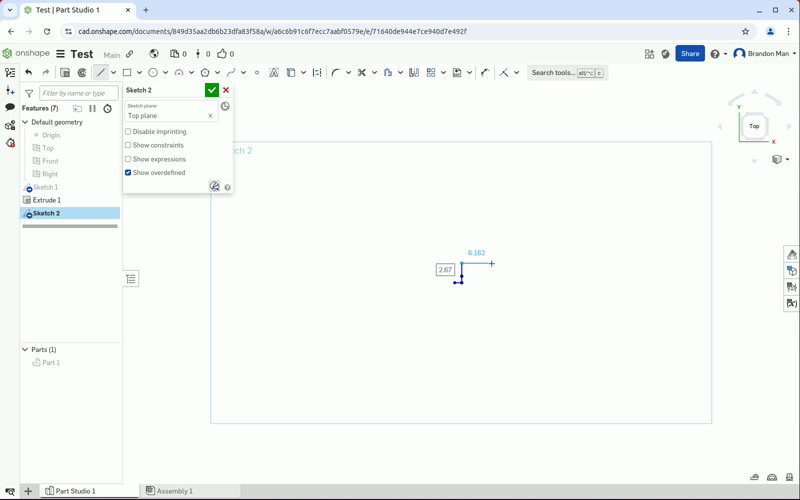
mouse_move(454, 263)
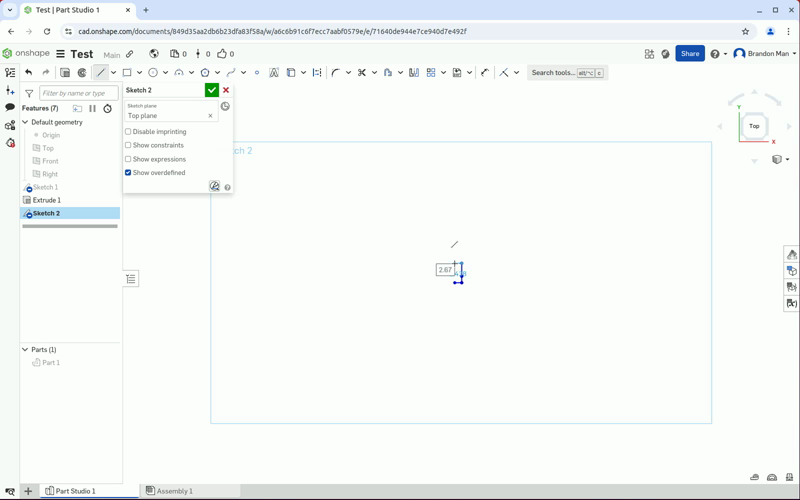
scroll(6)
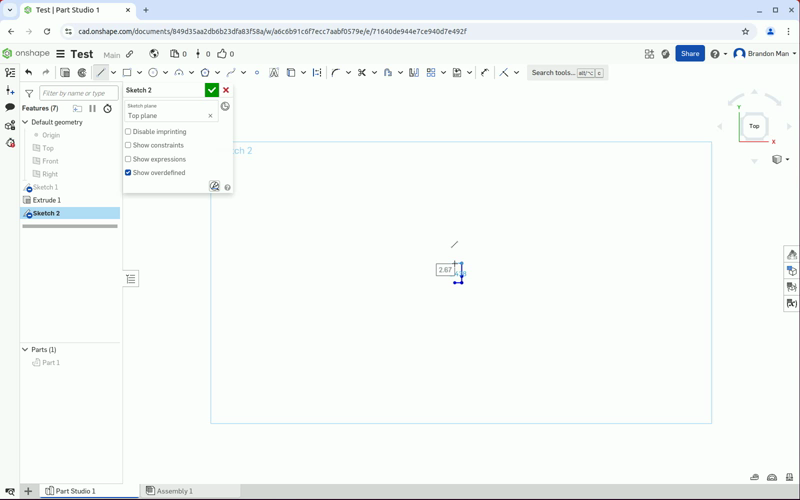
scroll(6)
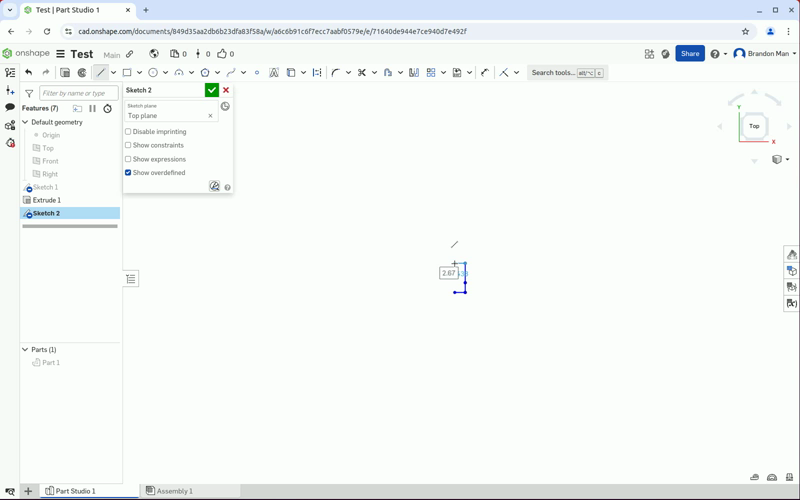
scroll(6)
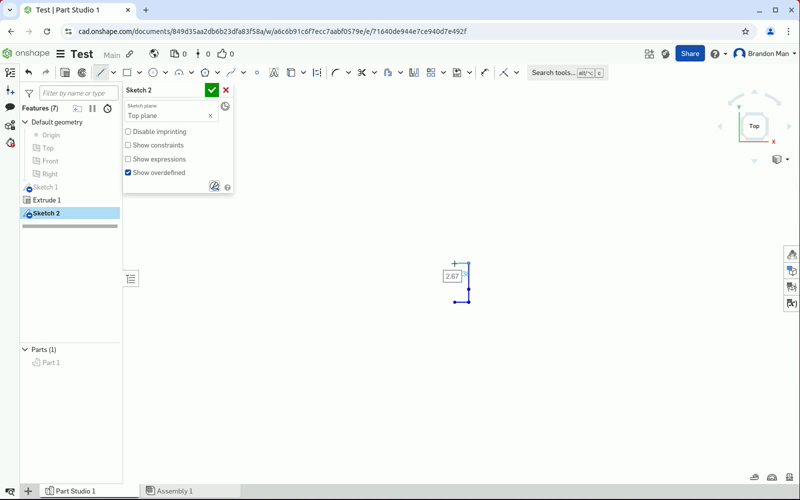
scroll(6)
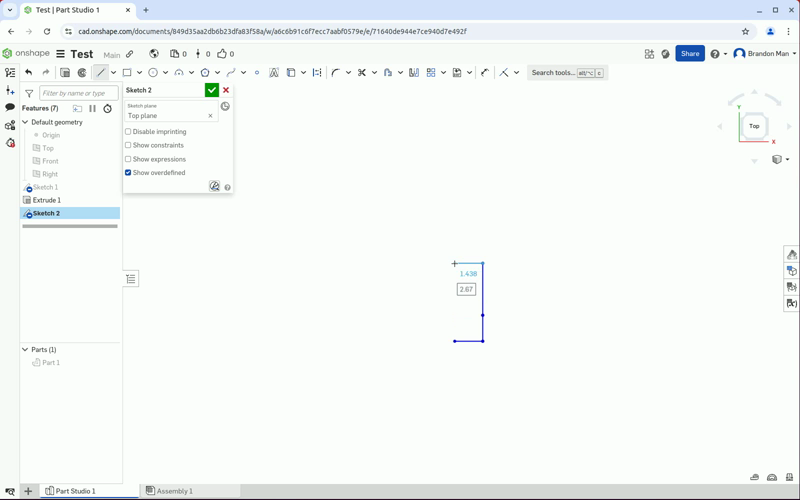
scroll(6)
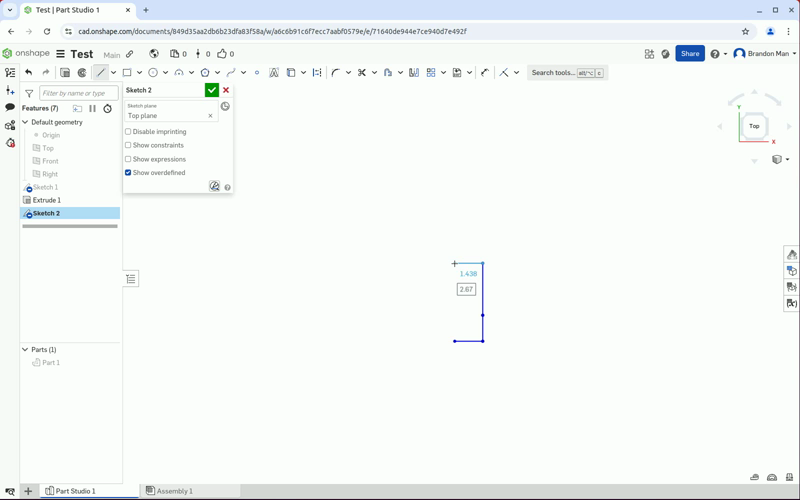
scroll(6)
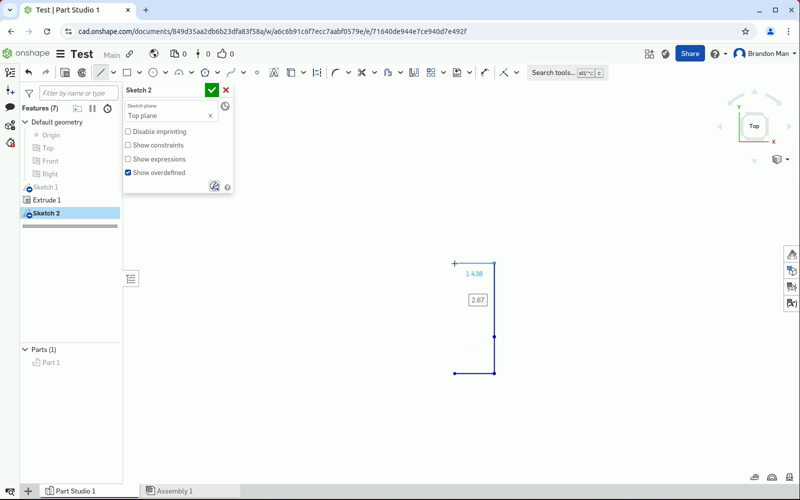
scroll(6)
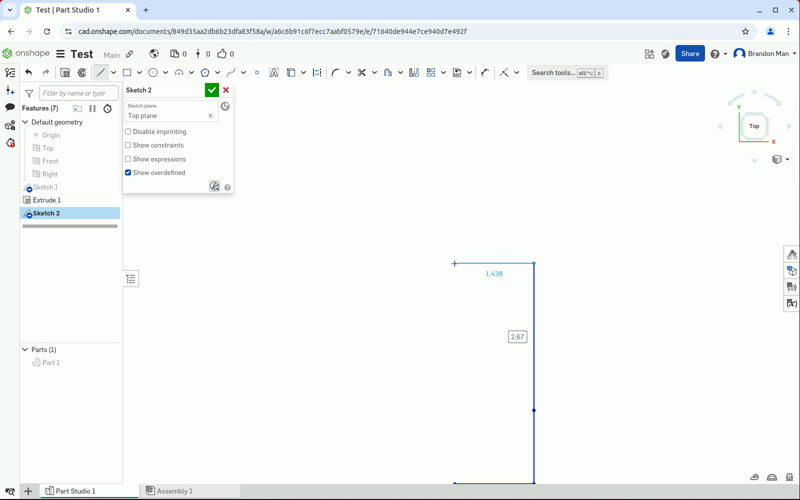
click(454, 263)
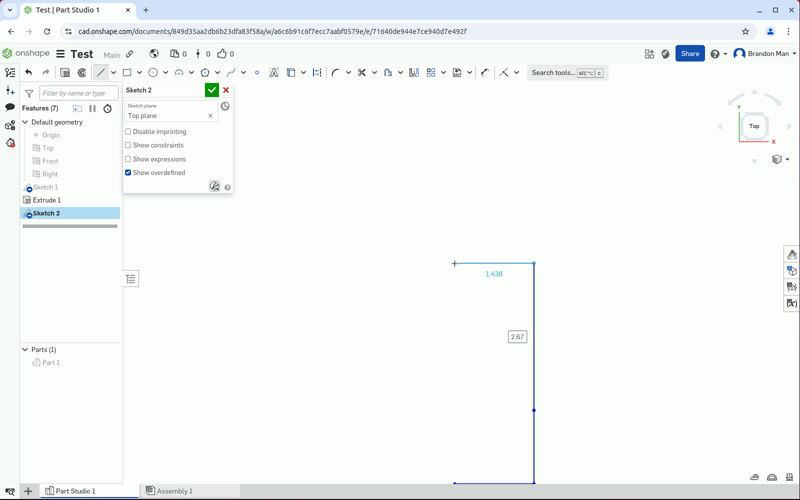
scroll(-6)
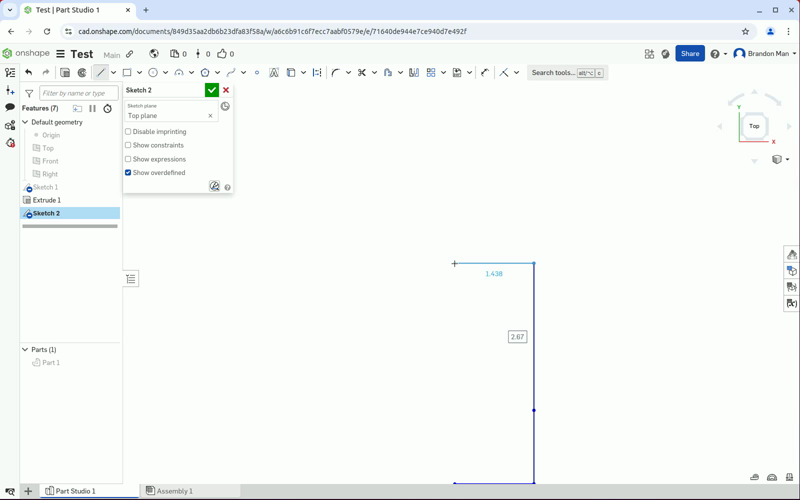
scroll(-6)
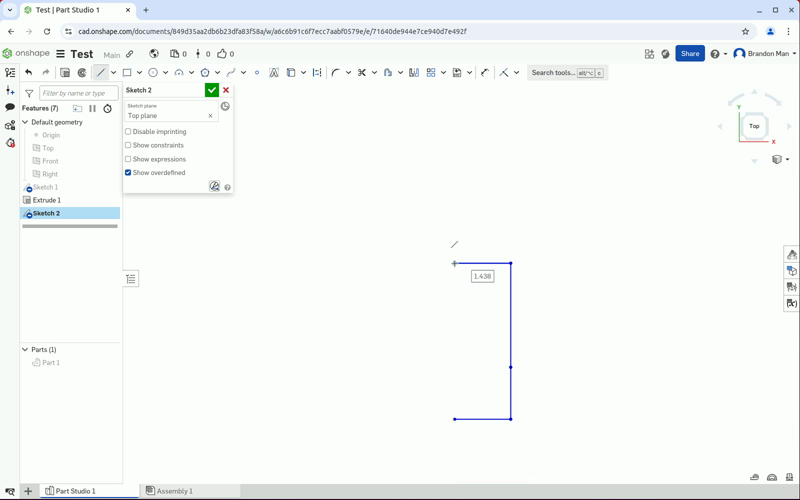
scroll(-6)
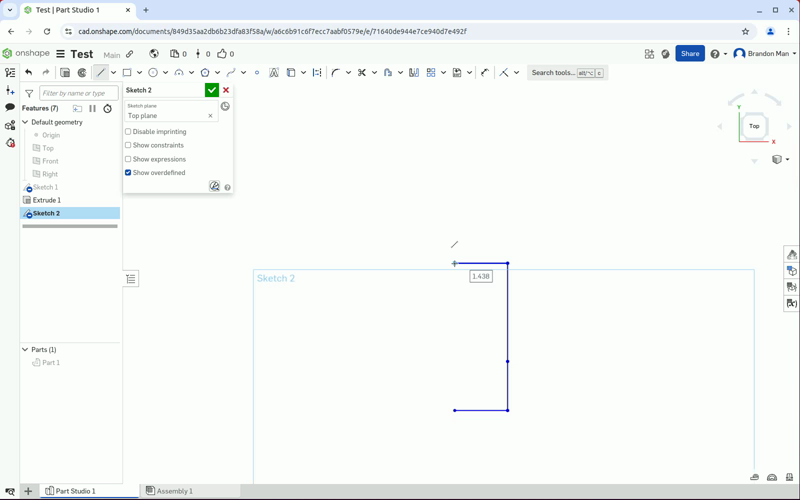
scroll(-6)
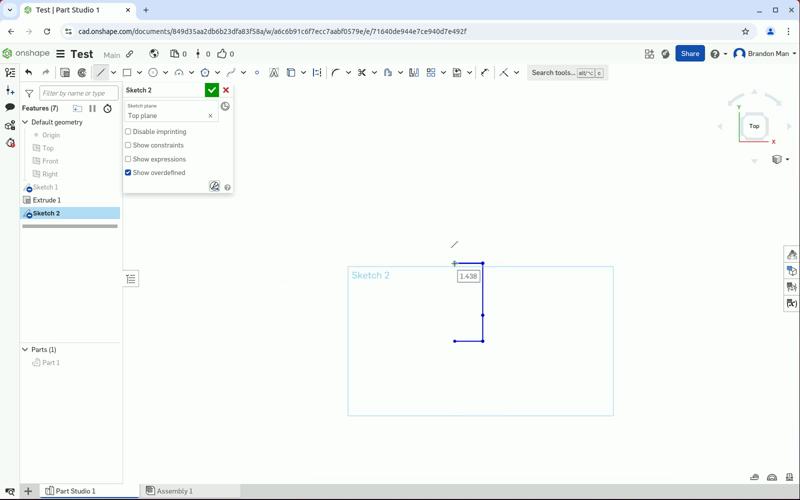
scroll(-6)
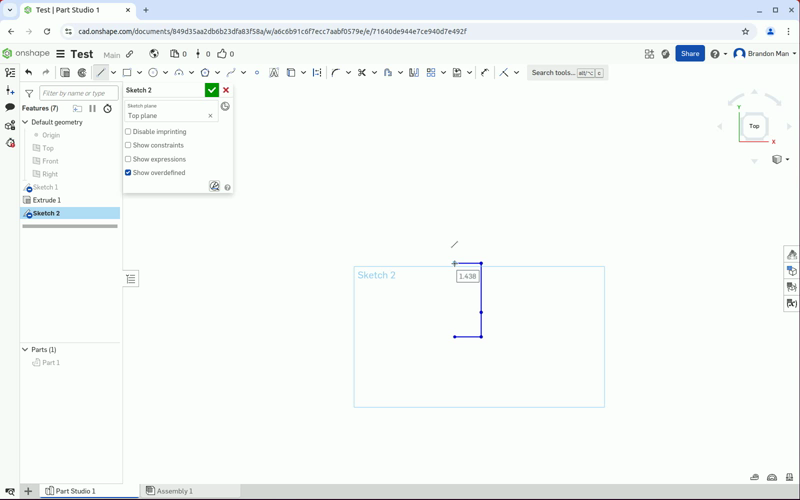
scroll(-6)
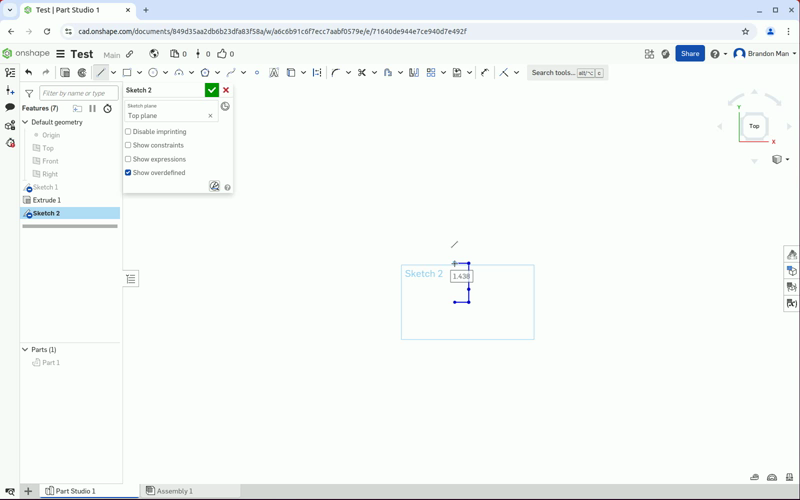
scroll(-6)
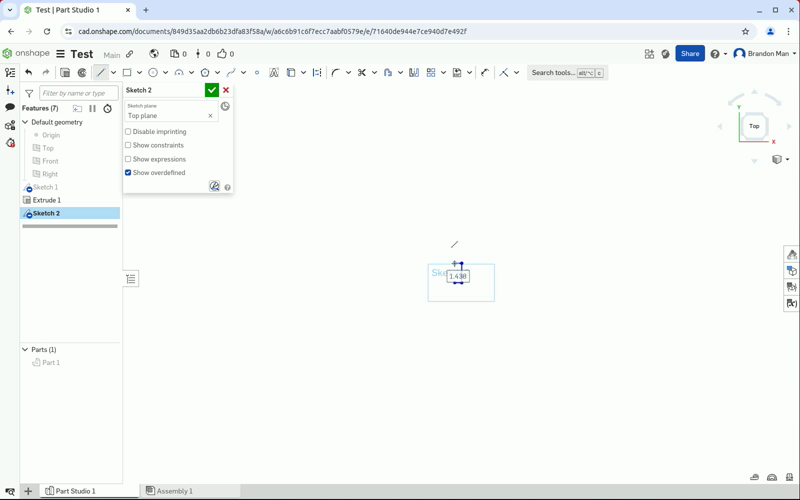
key_up(shift)
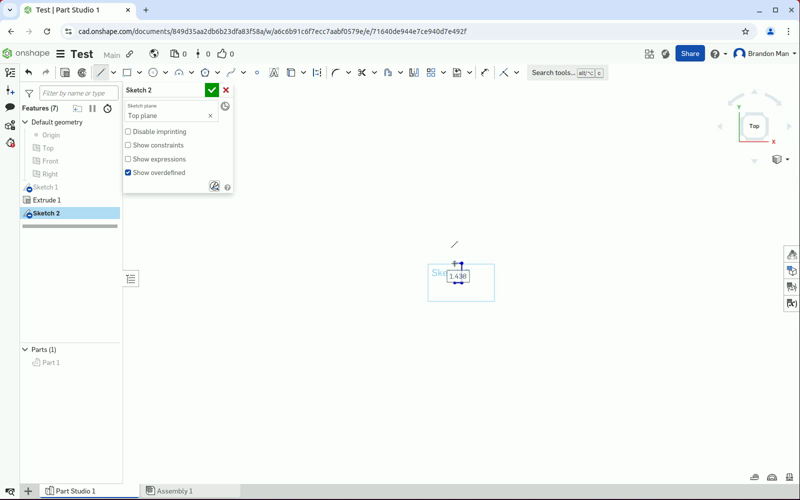
mouse_move(484, 263)
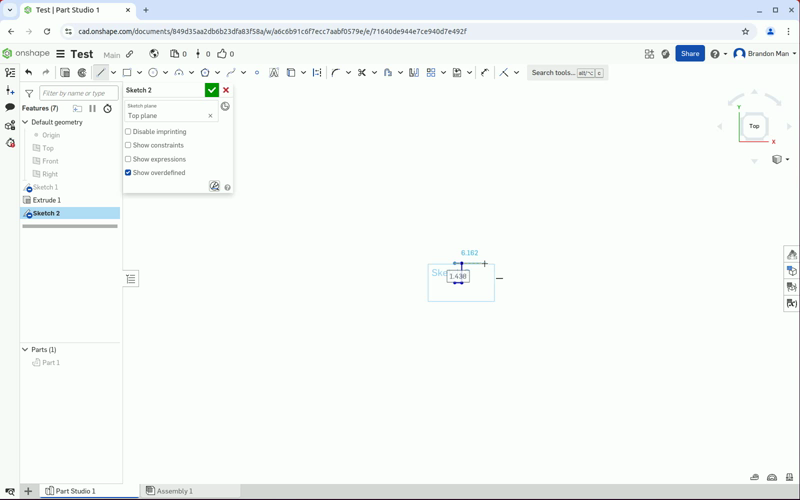
key_down(shift)
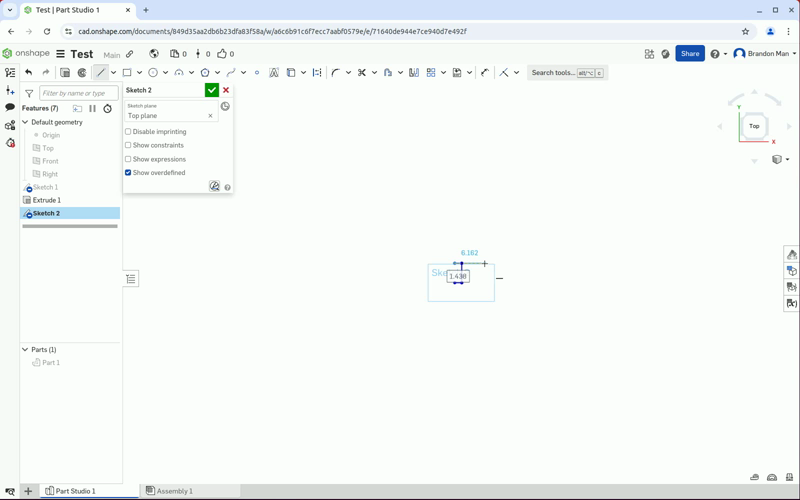
mouse_move(454, 282)
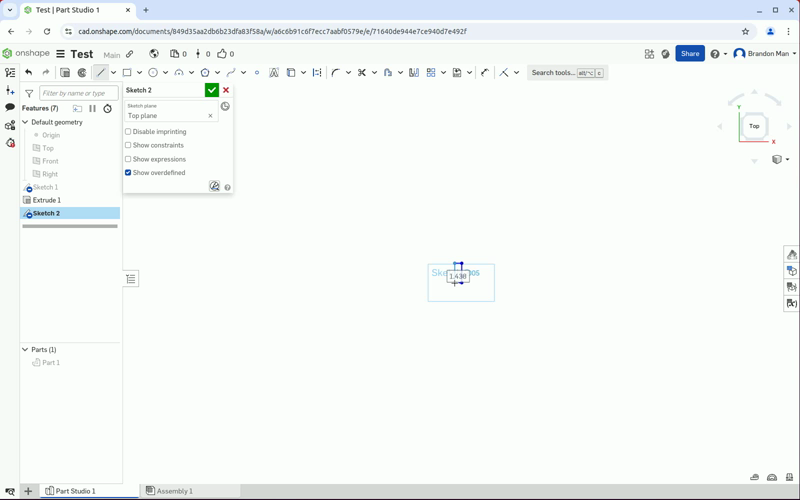
key_up(shift)
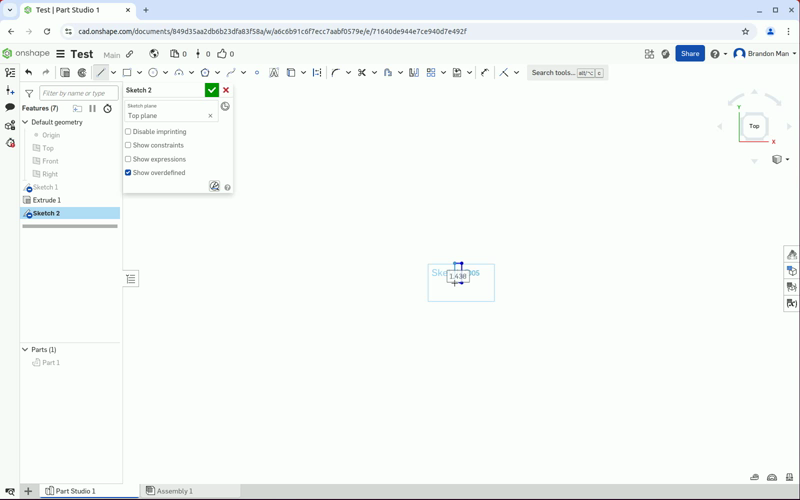
click(454, 282)
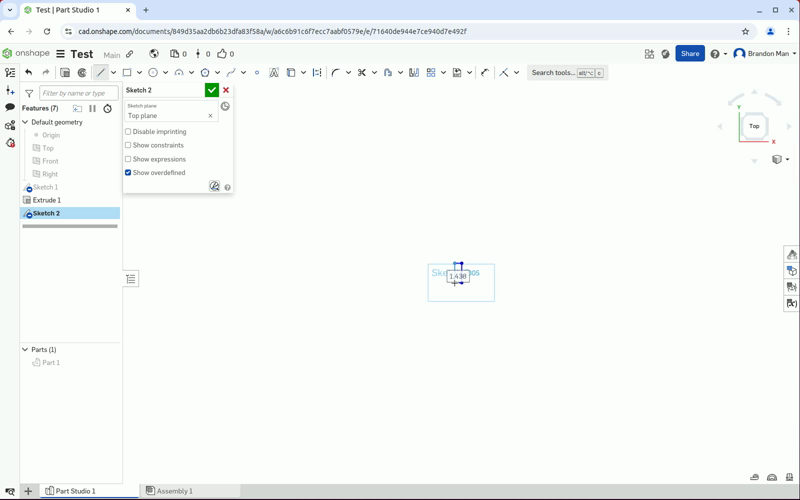
key(esc)
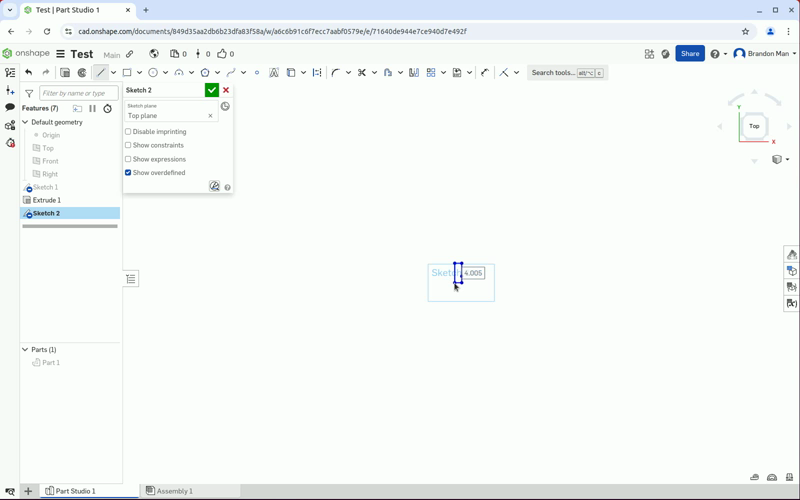
mouse_move(456, 280)
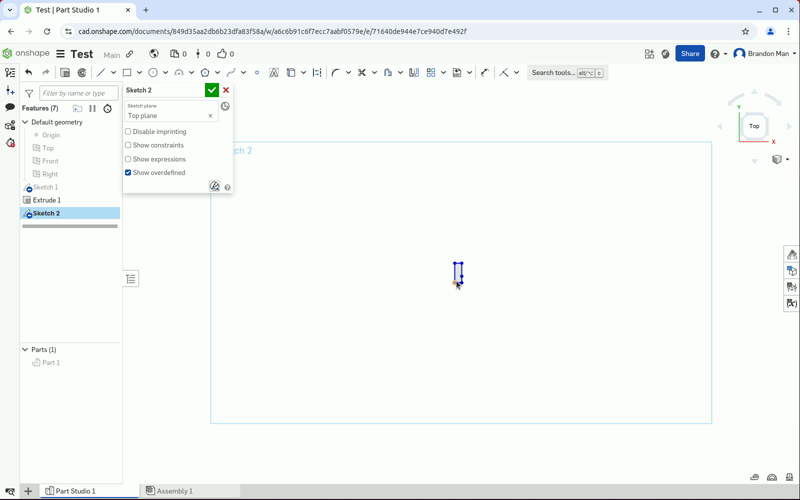
scroll(6)
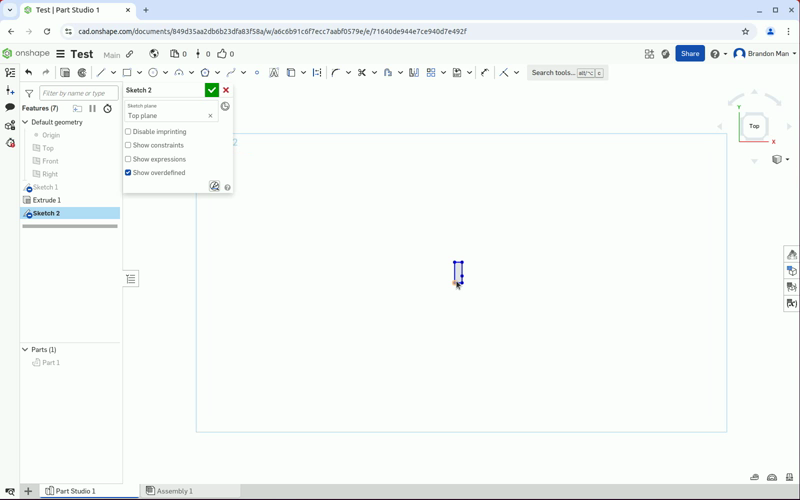
scroll(6)
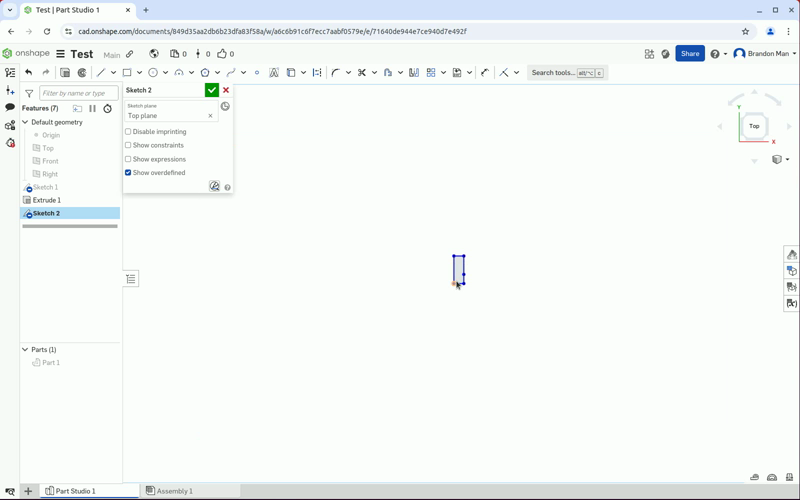
scroll(6)
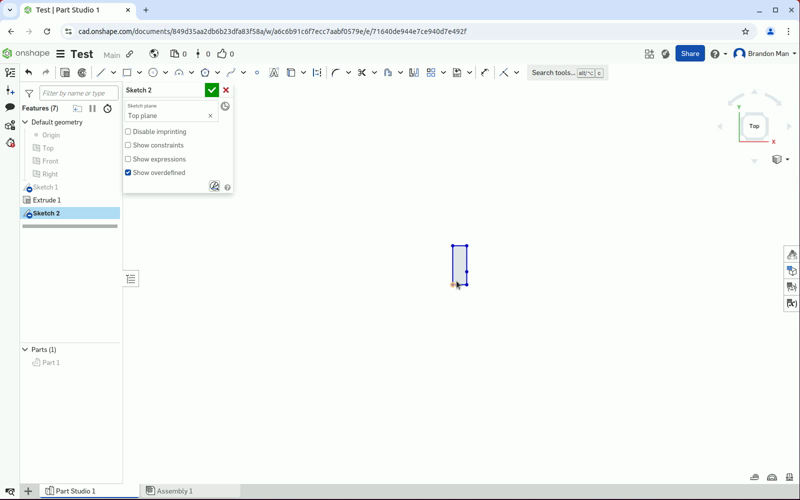
scroll(6)
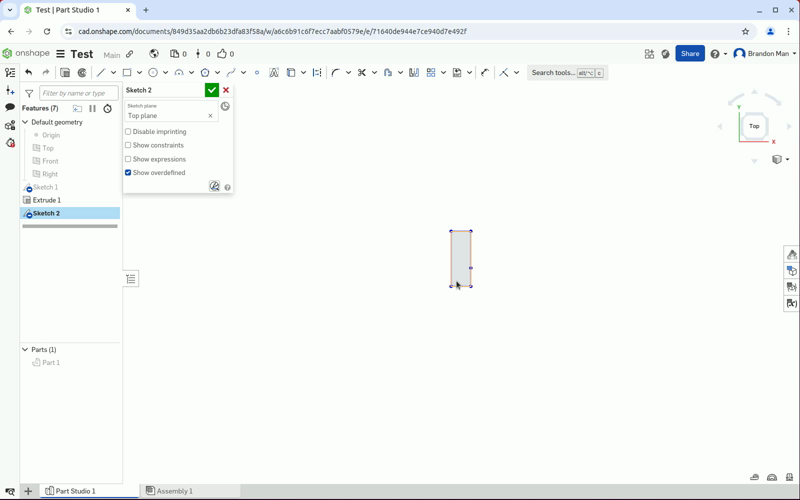
scroll(6)
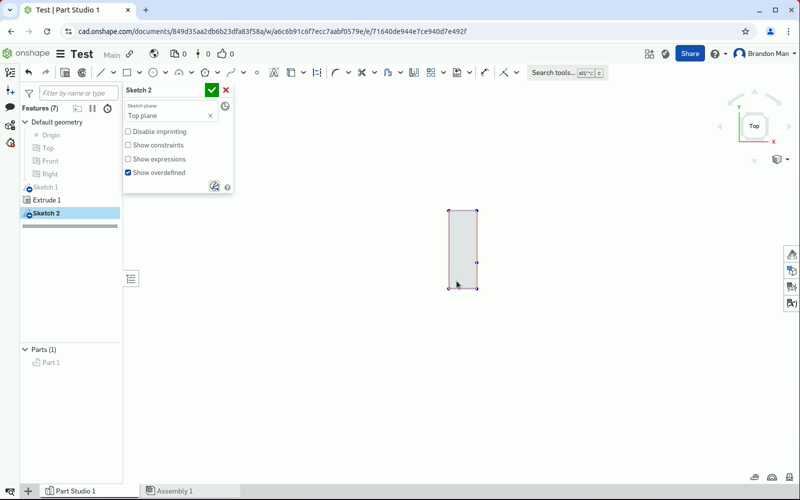
scroll(6)
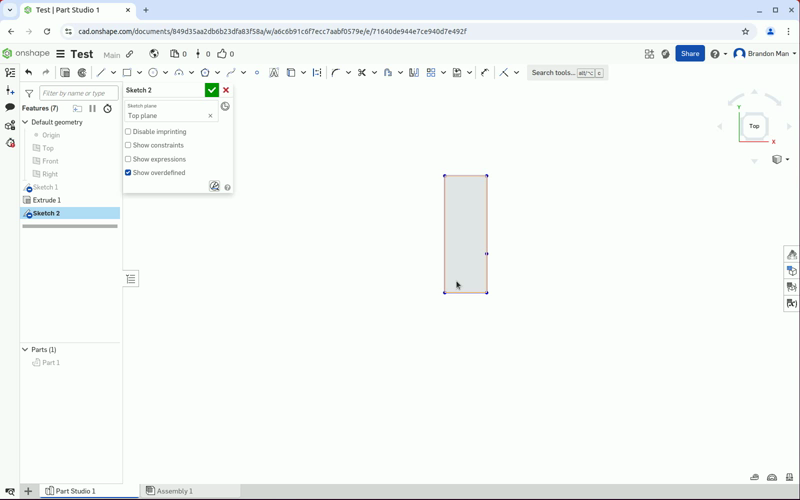
scroll(6)
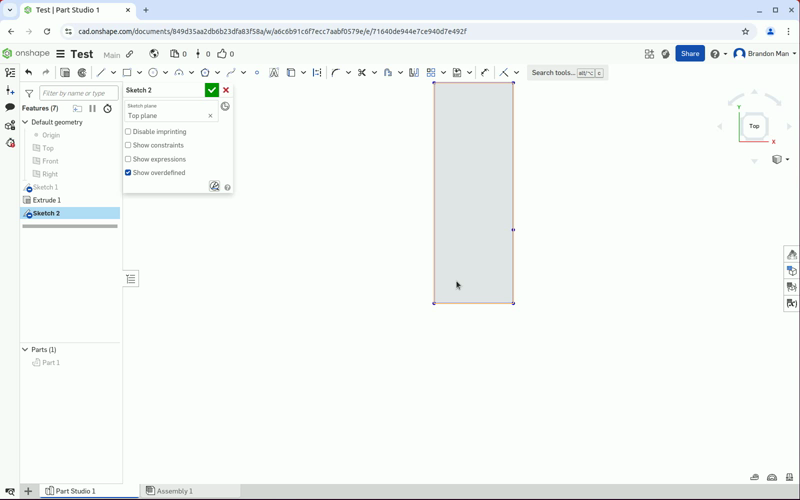
click(456, 280)
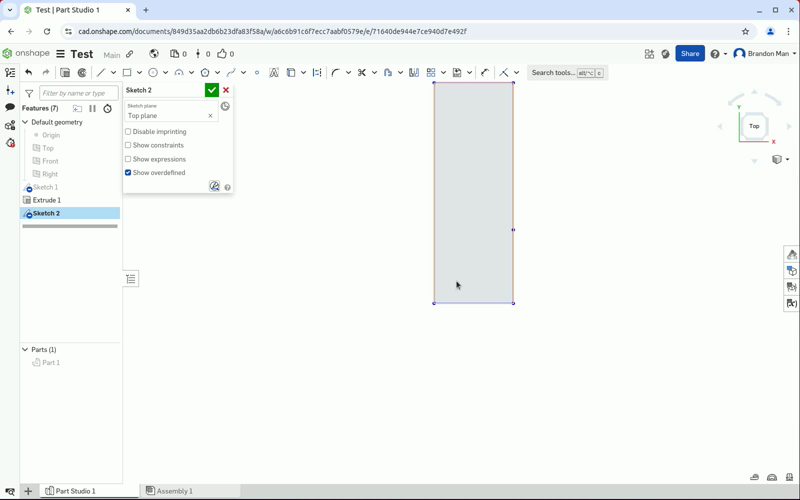
scroll(-6)
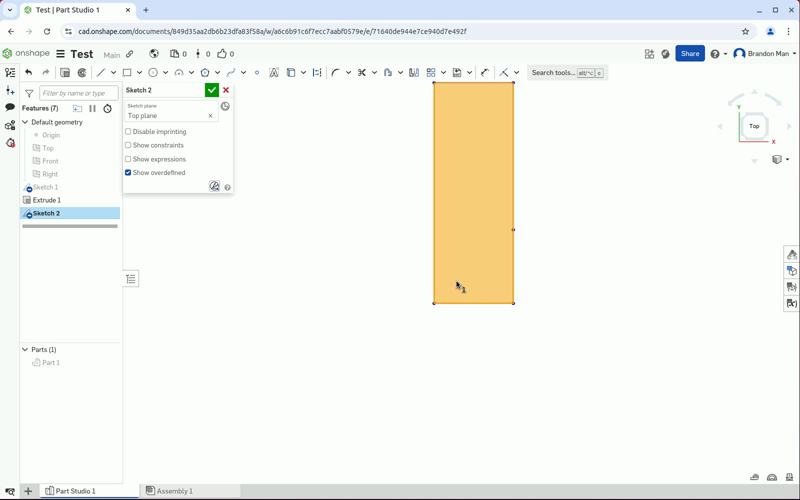
scroll(-6)
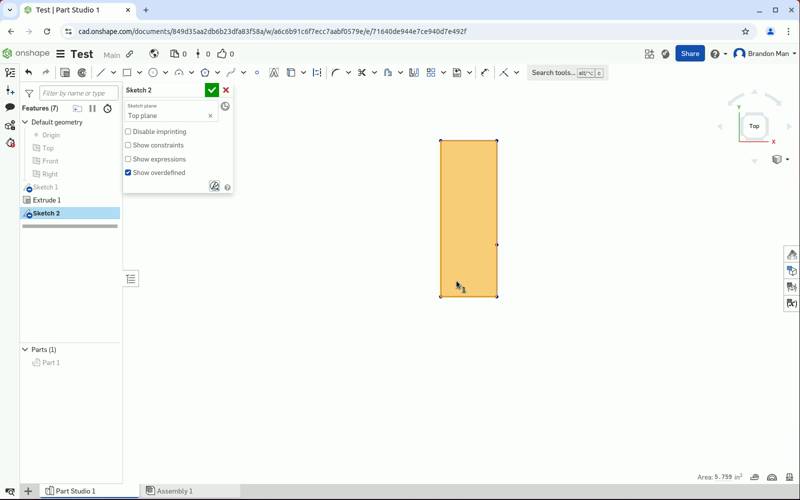
scroll(-6)
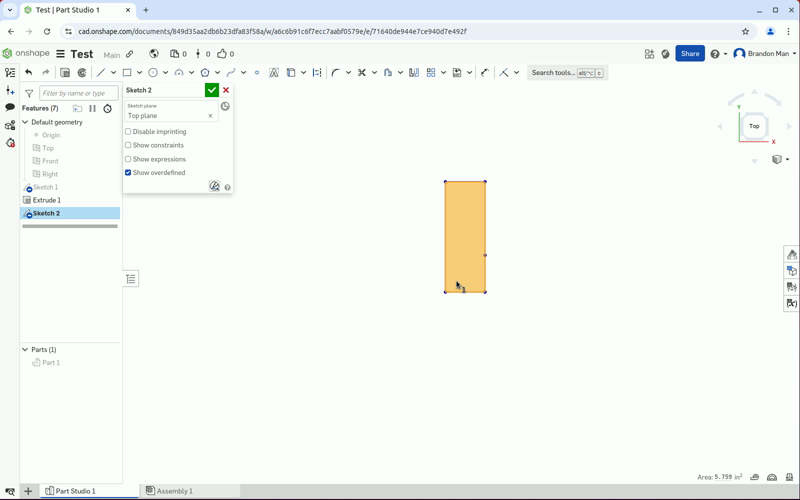
scroll(-6)
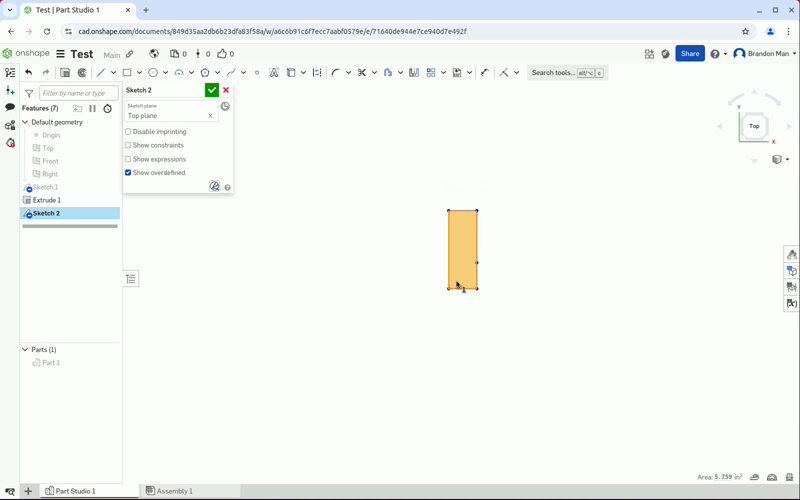
scroll(-6)
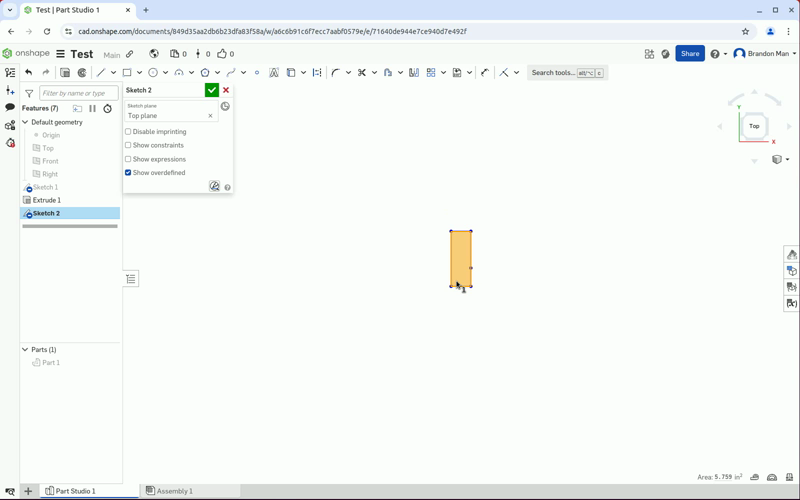
scroll(-6)
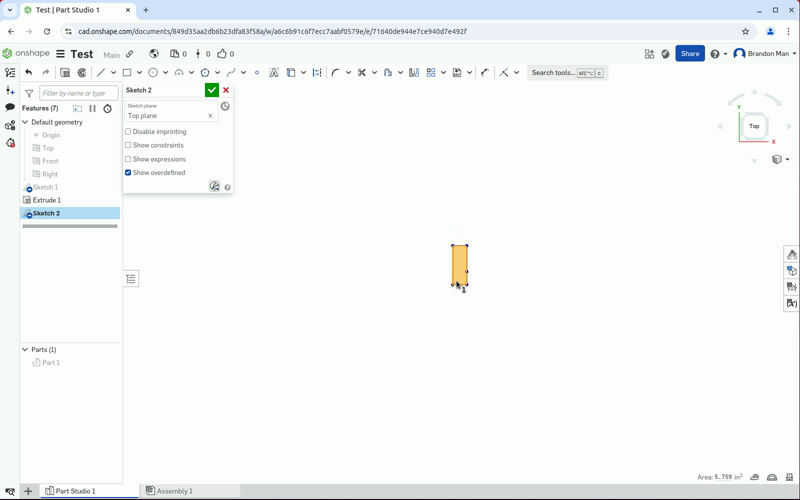
scroll(-6)
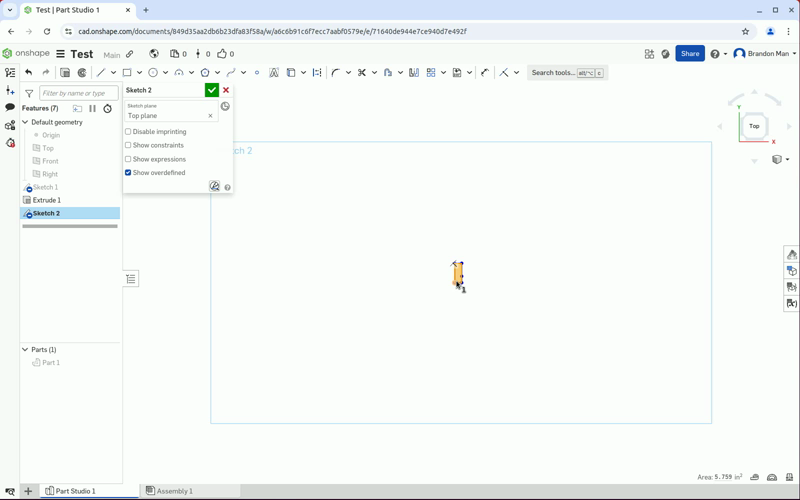
mouse_move(73, 352)
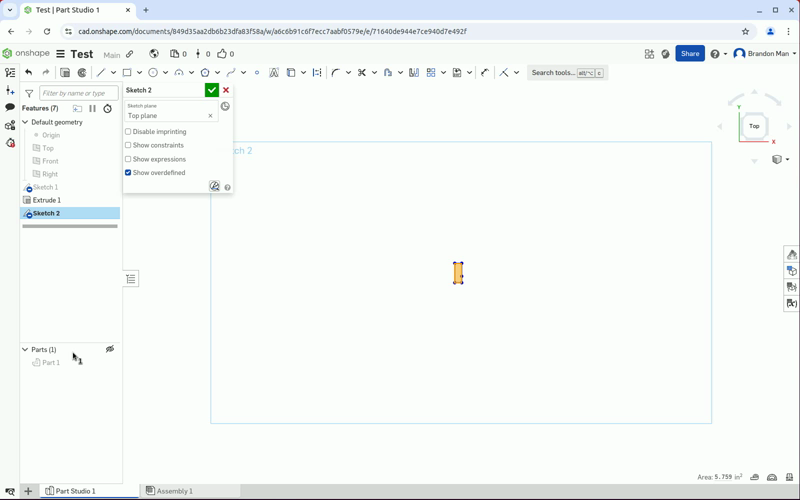
key(shift+y)
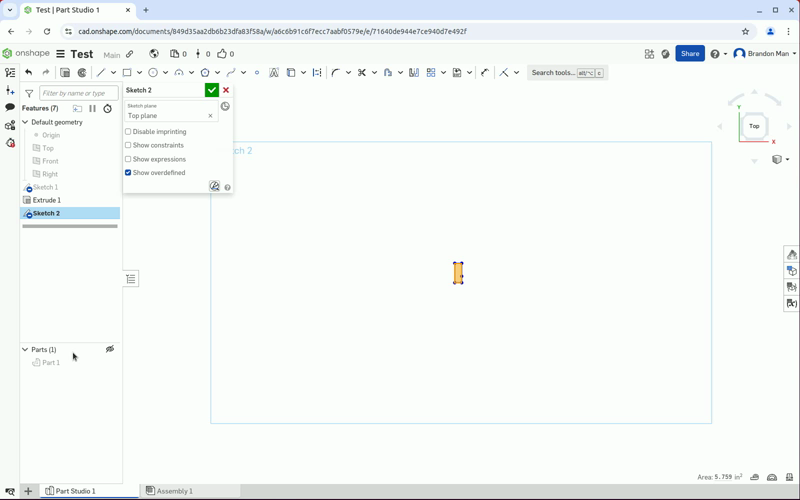
key(shift+e)
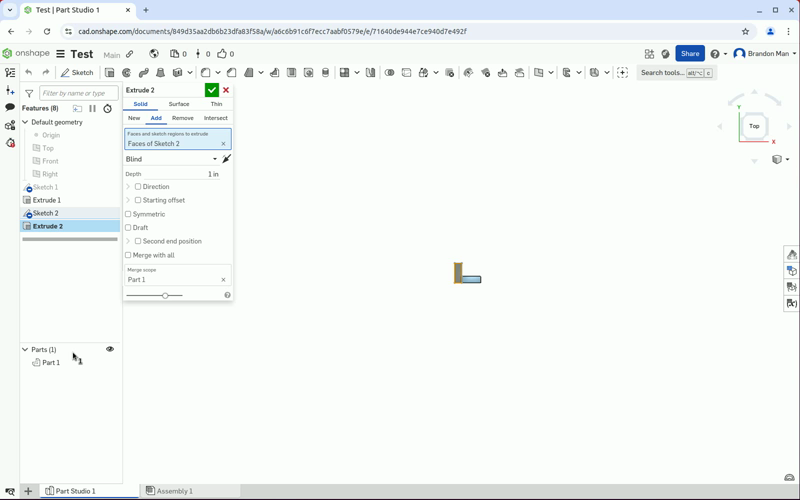
mouse_move(143, 106)
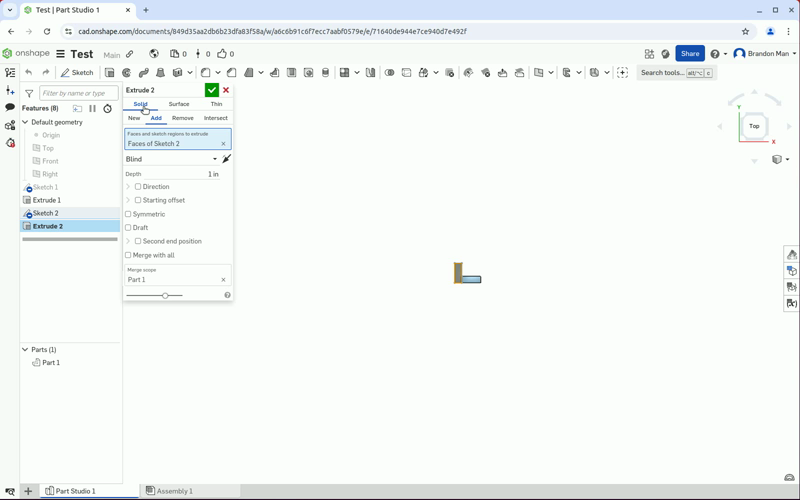
click(143, 106)
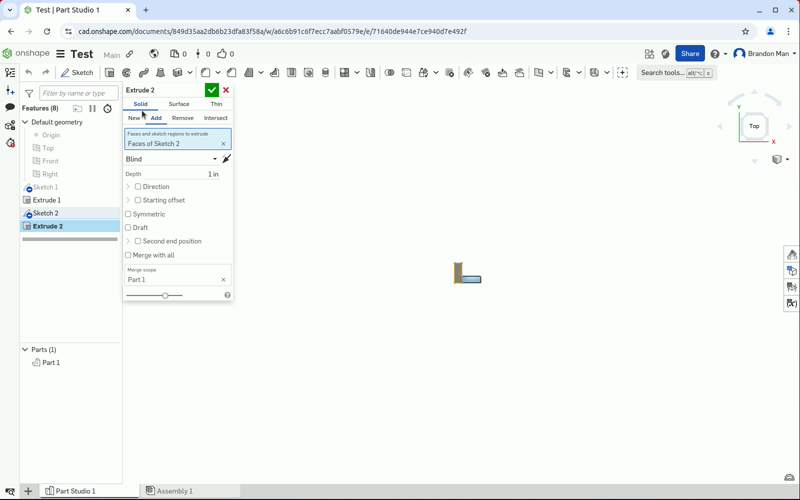
mouse_move(137, 120)
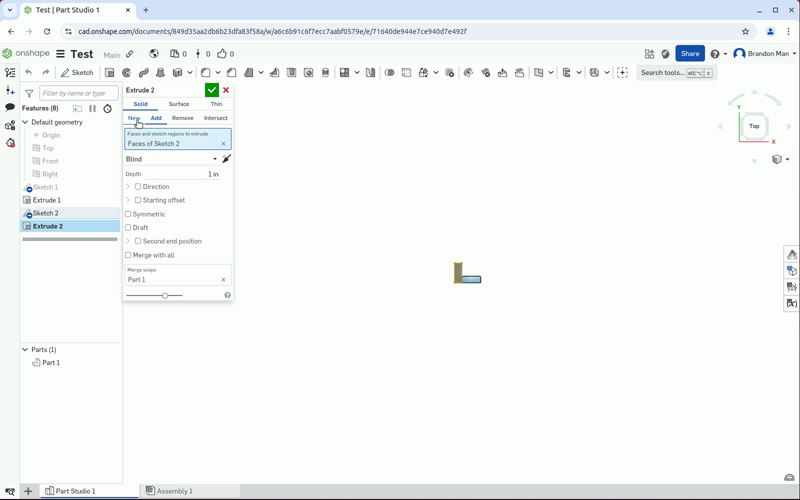
click(137, 120)
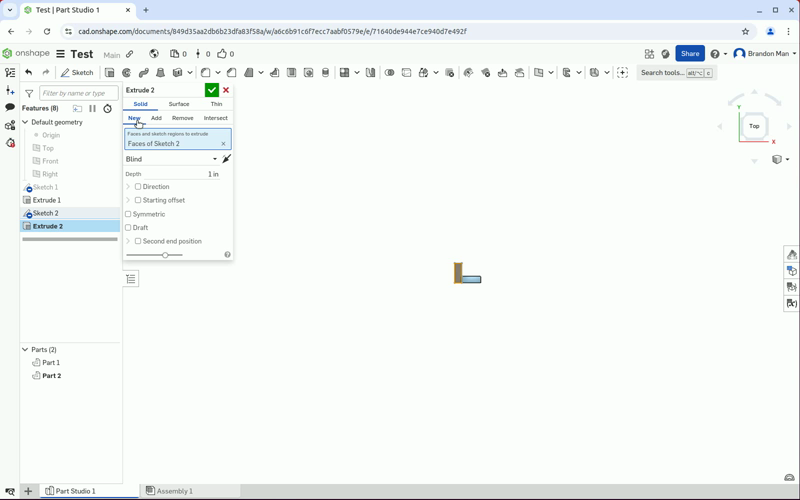
key(tab, 4)
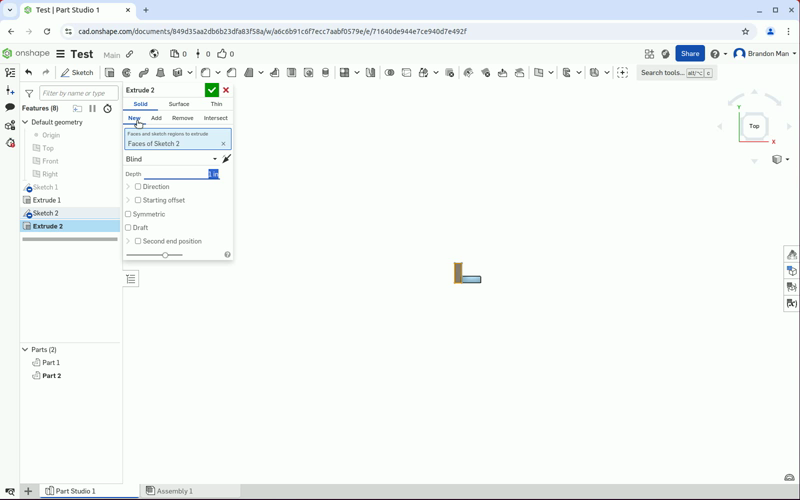
text(-23.108)
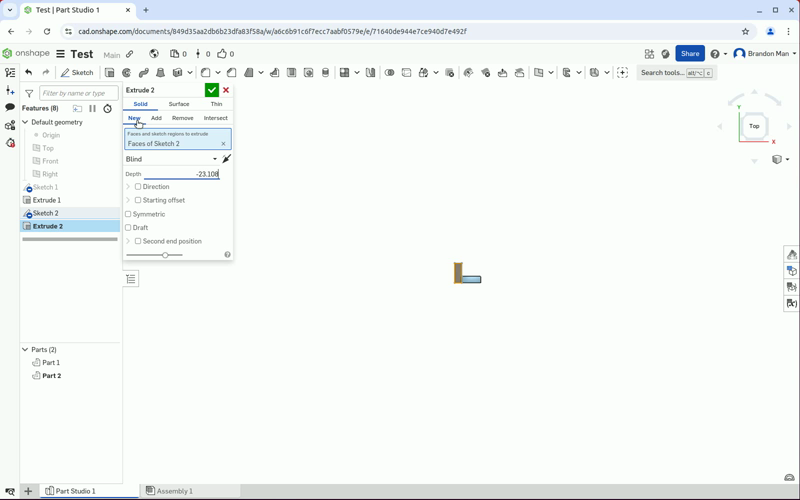
key(enter)
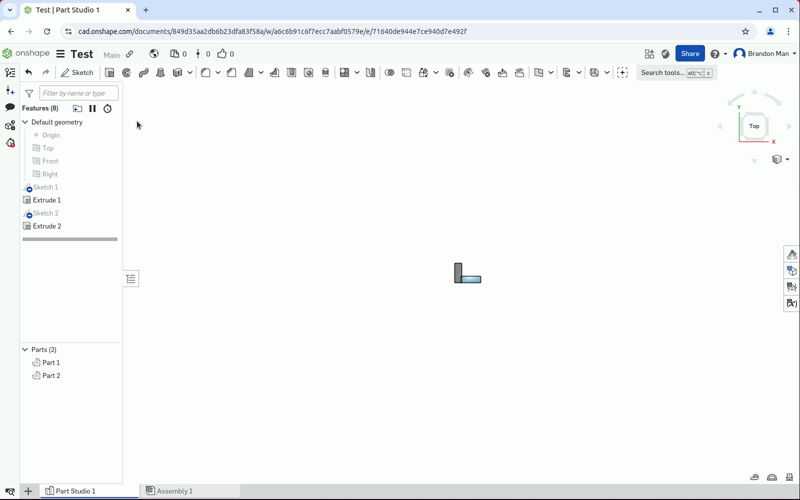
key(shift+h)
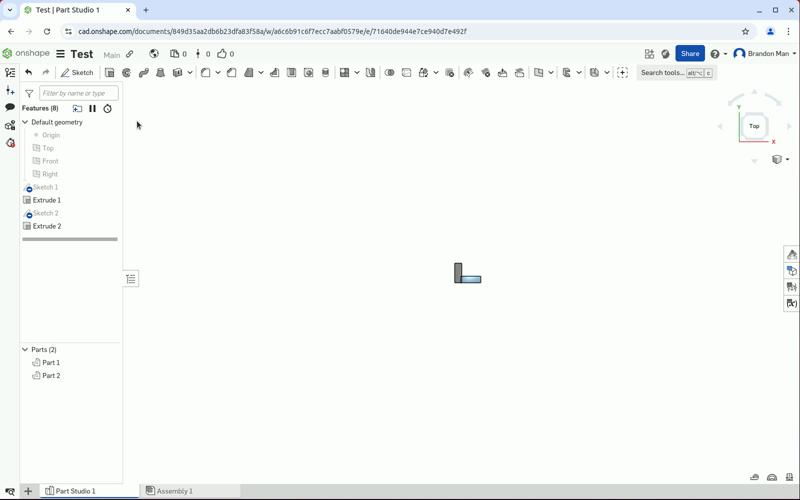
key(shift+h)
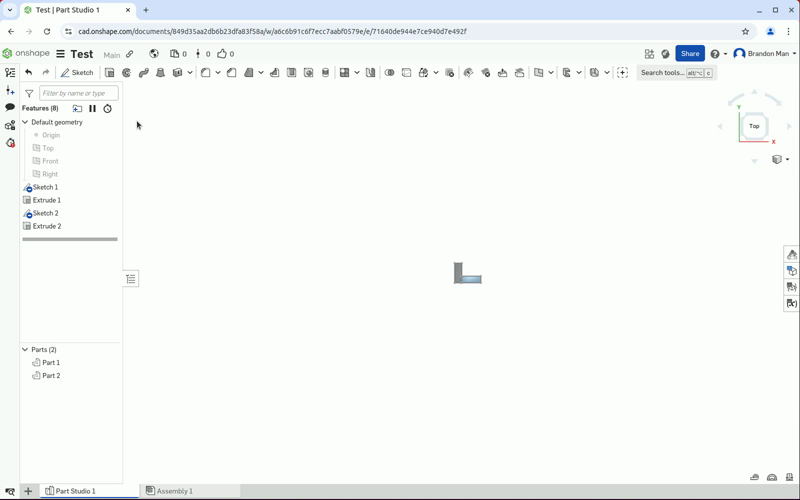
key(shift+7)
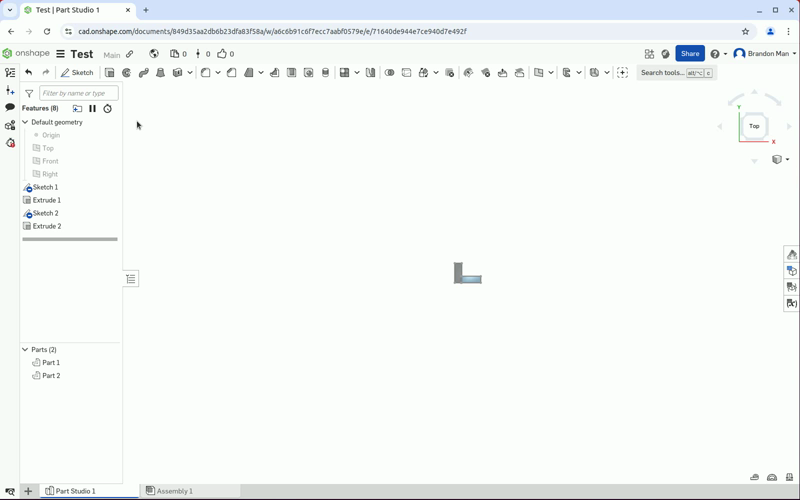
key(up, 3)
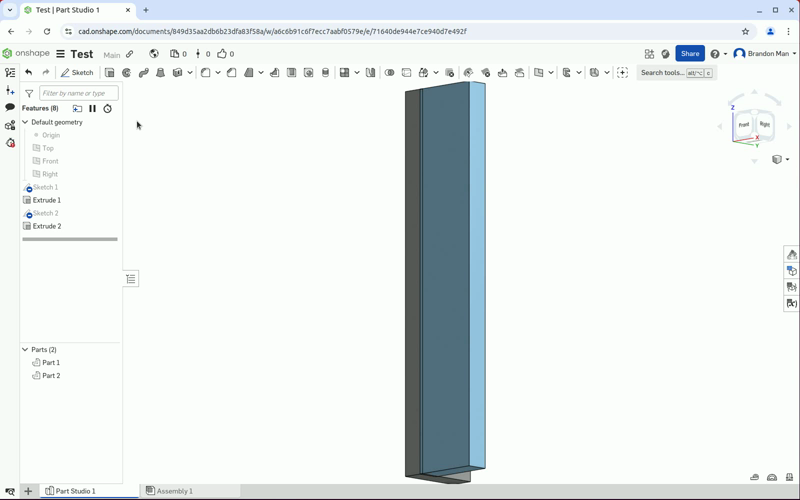
key(left, 3)
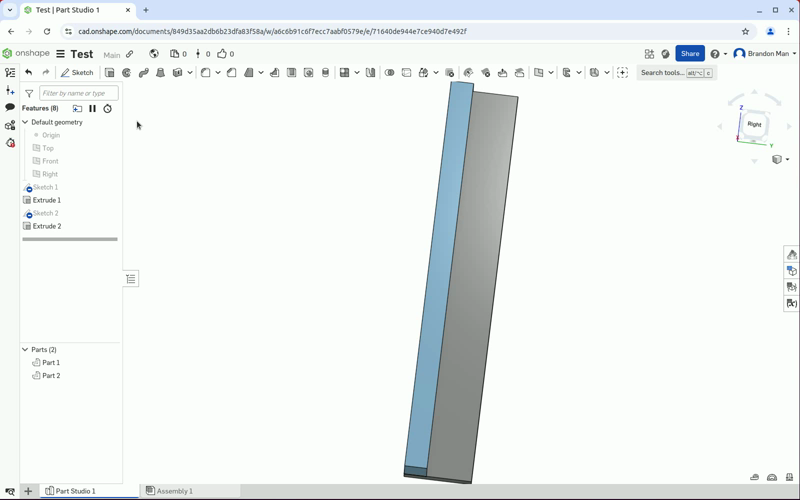
key(right, 3)
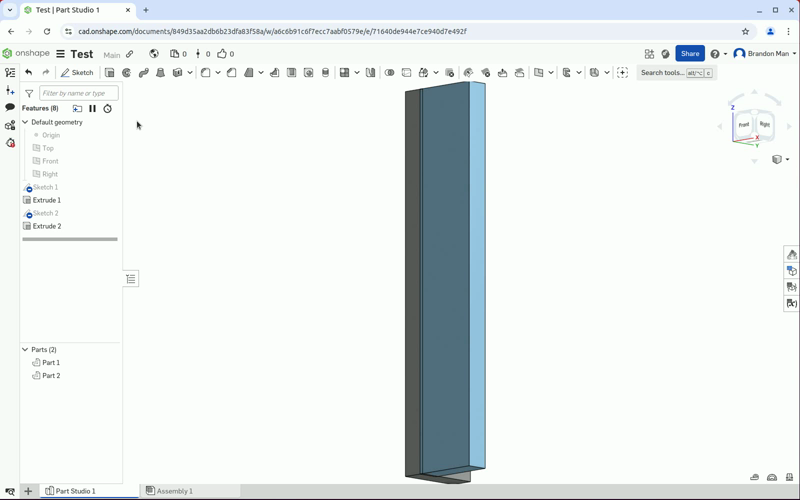
key(down, 3)
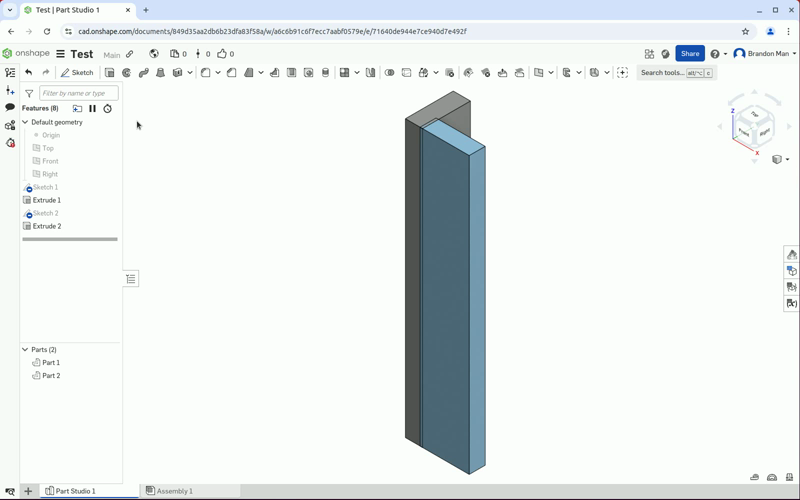
mouse_move(73, 189)
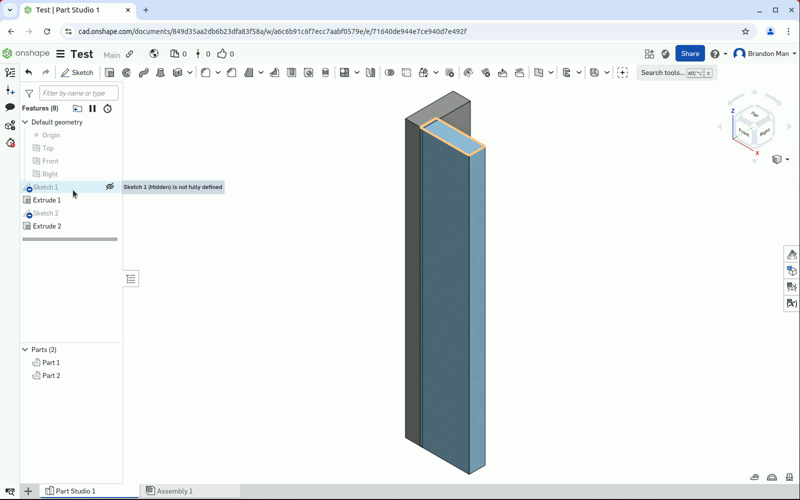
click(73, 189)